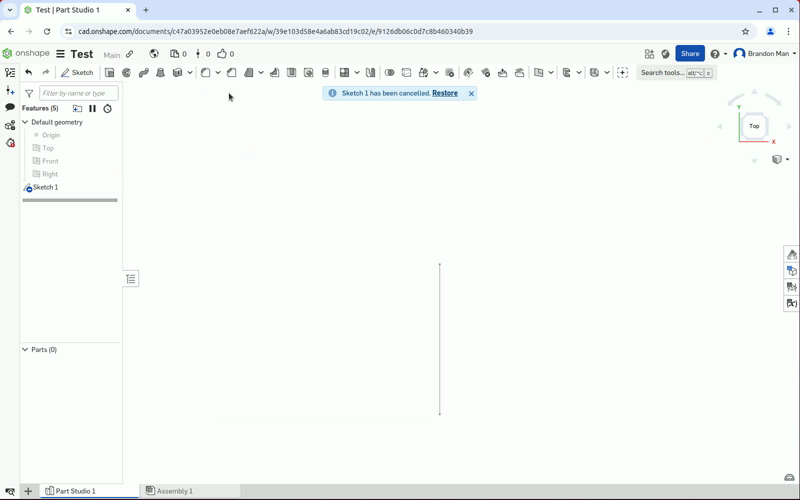
key(shift+h)
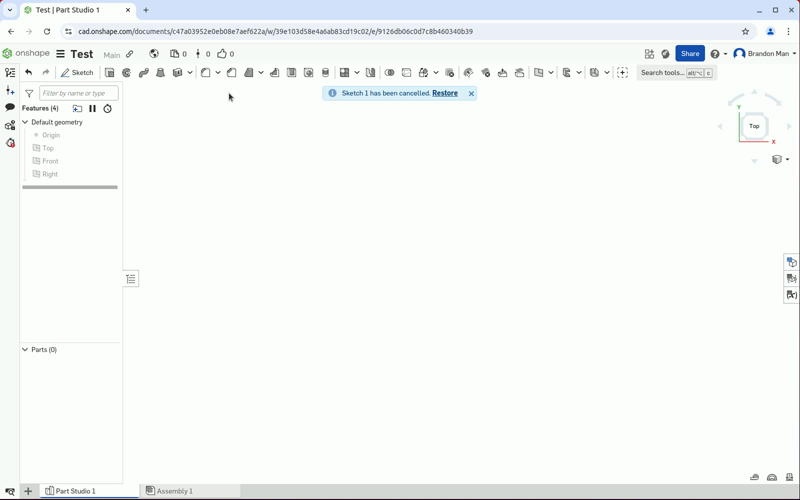
mouse_move(73, 352)
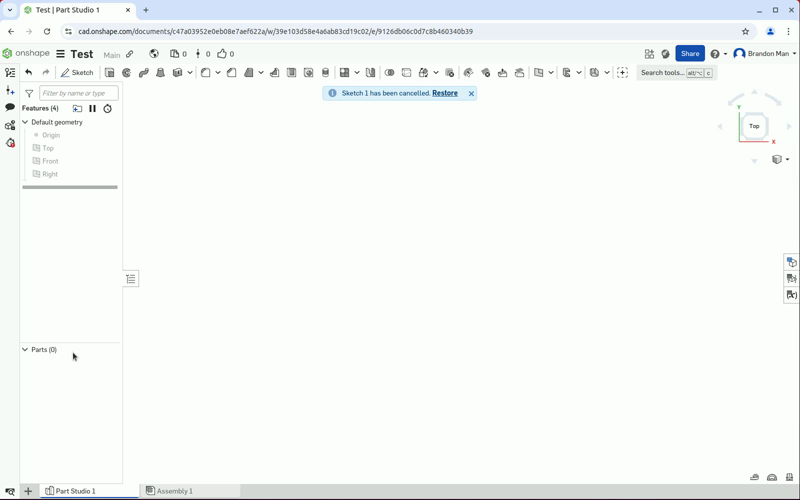
key(y)
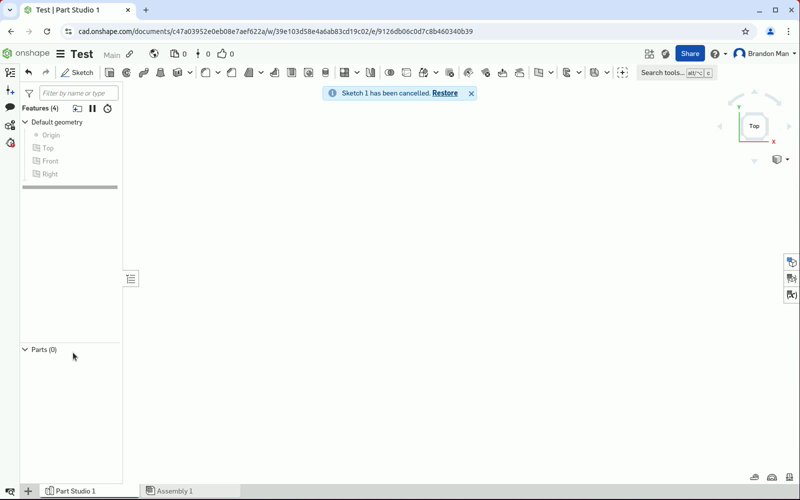
key(shift+p)
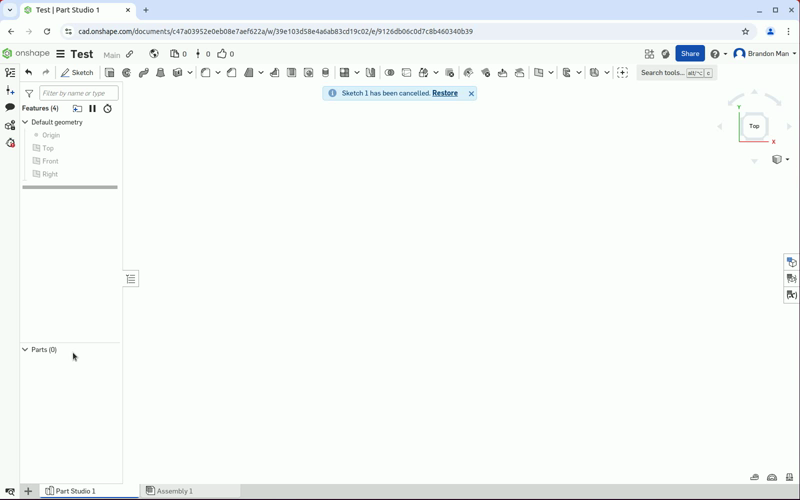
key(space)
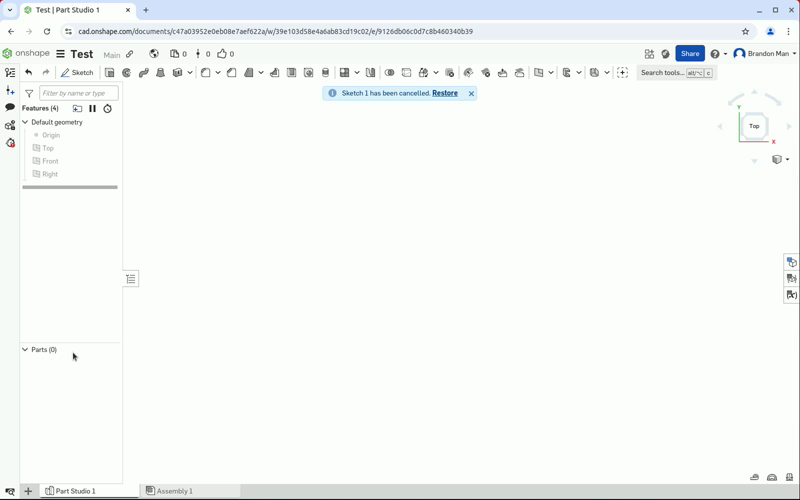
key_down(shift)
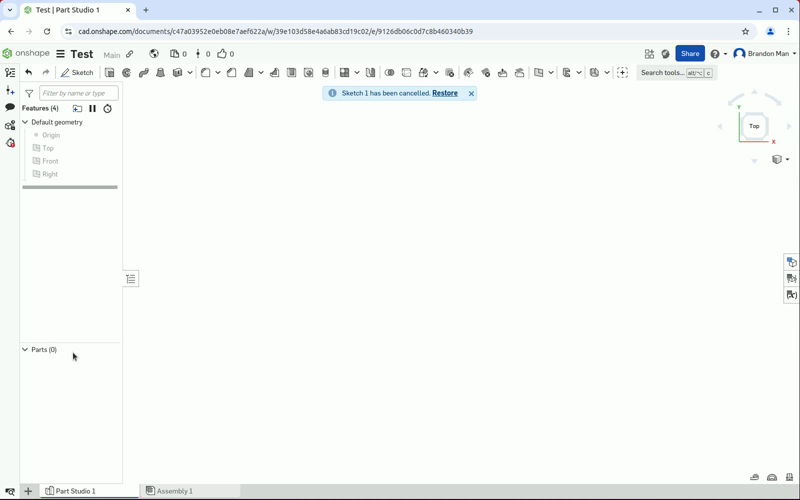
key(up)
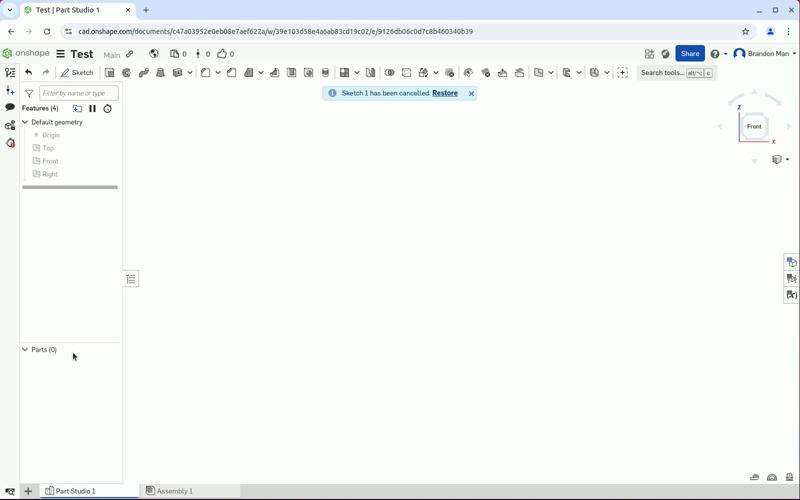
key_up(shift)
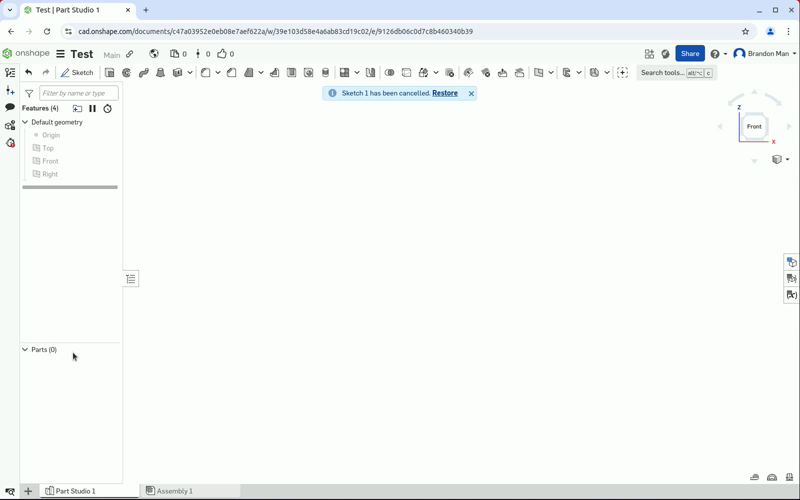
mouse_move(73, 352)
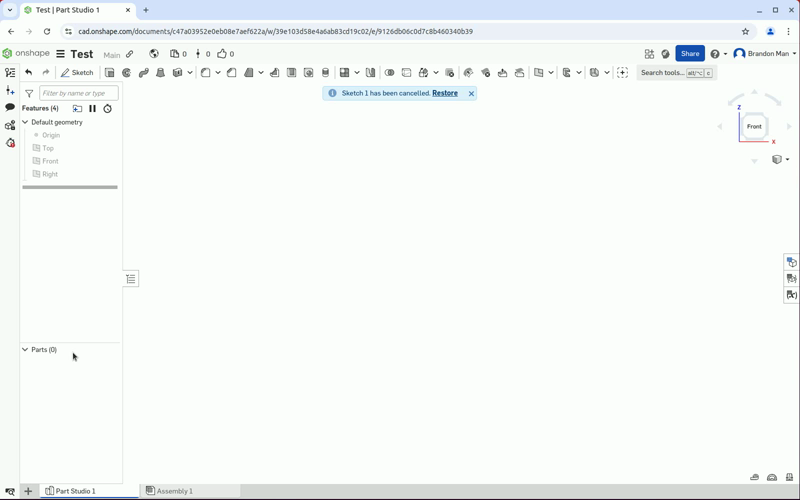
key(shift+y)
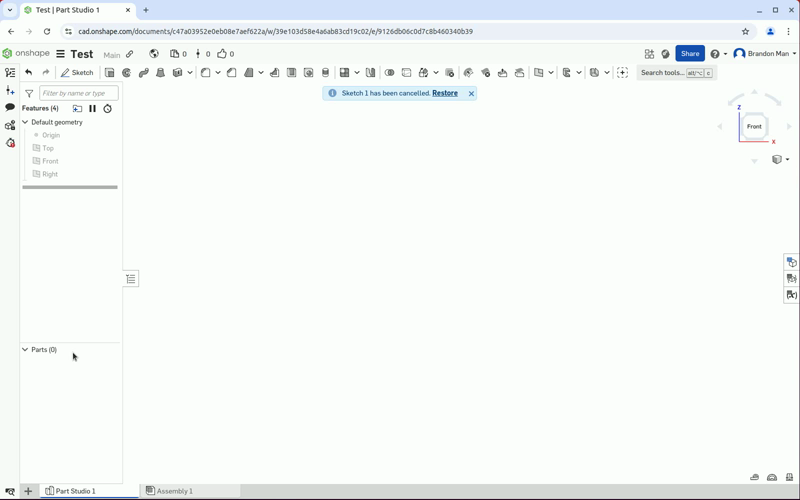
key(shift+s)
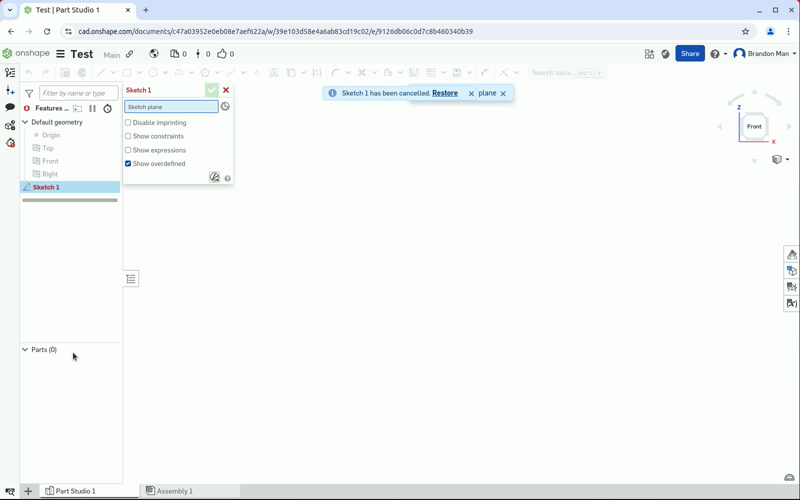
mouse_move(73, 163)
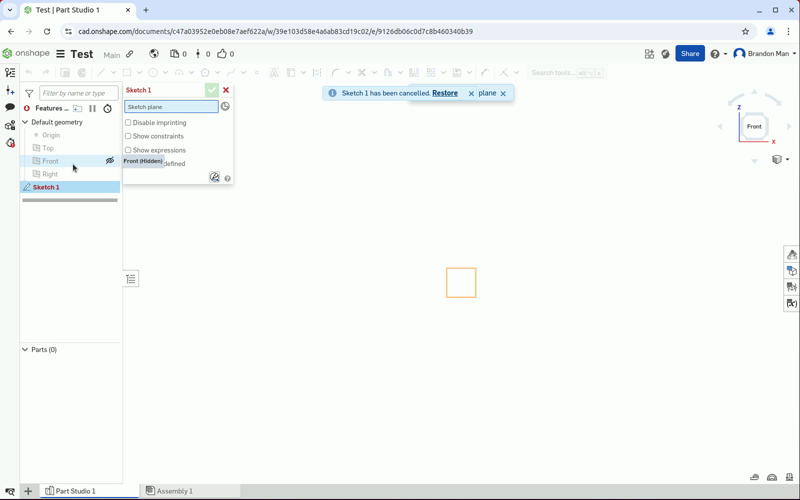
click(73, 163)
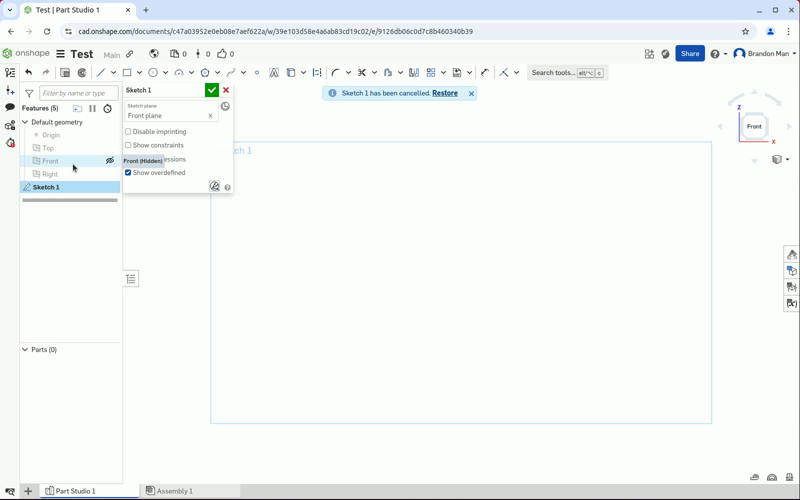
mouse_move(73, 352)
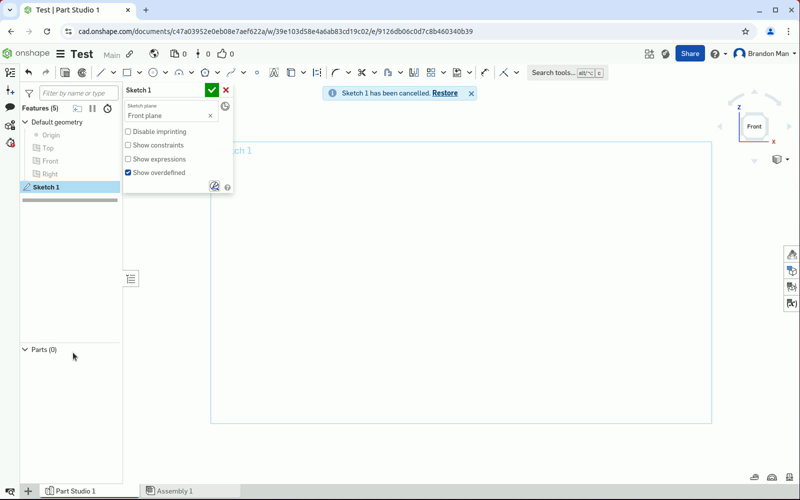
key(y)
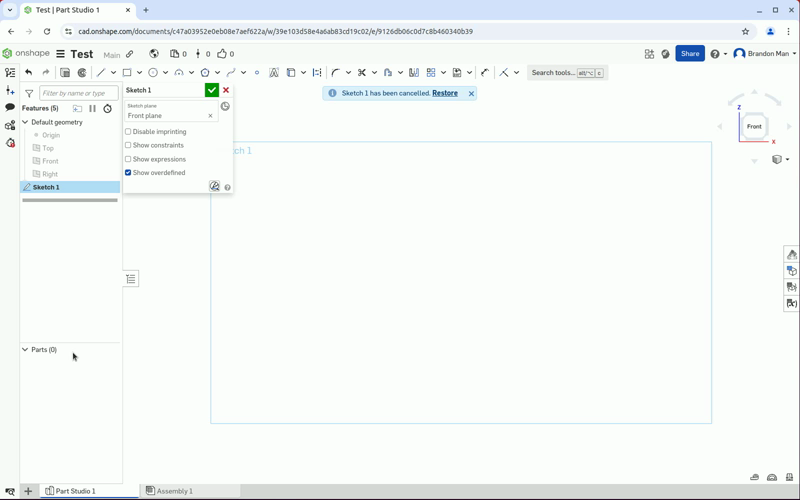
key(c)
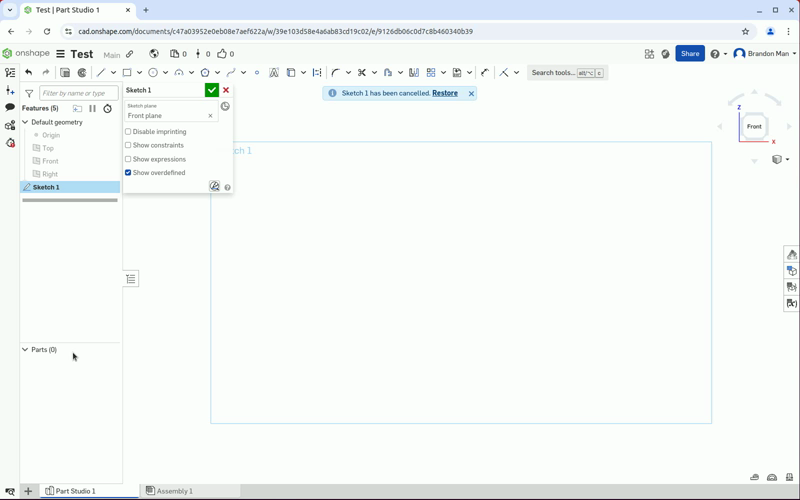
key_down(shift)
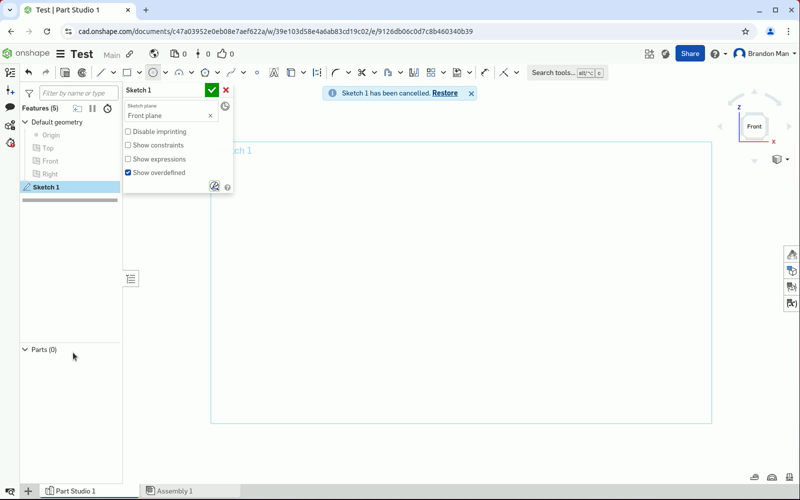
mouse_move(461, 282)
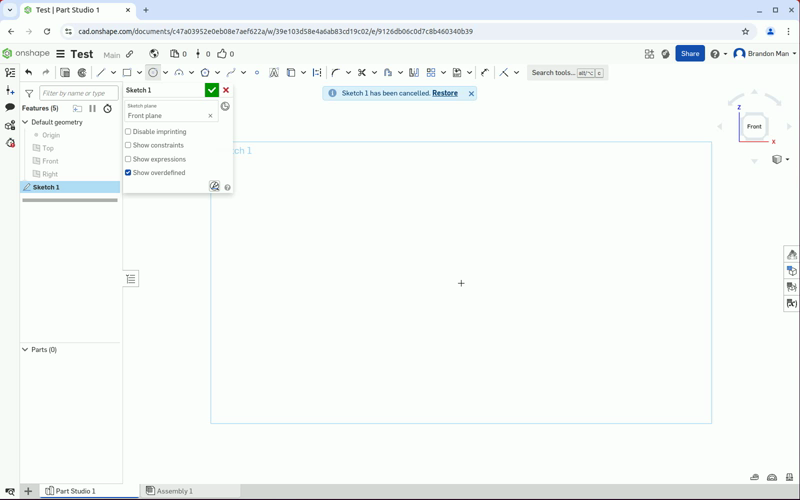
click(461, 282)
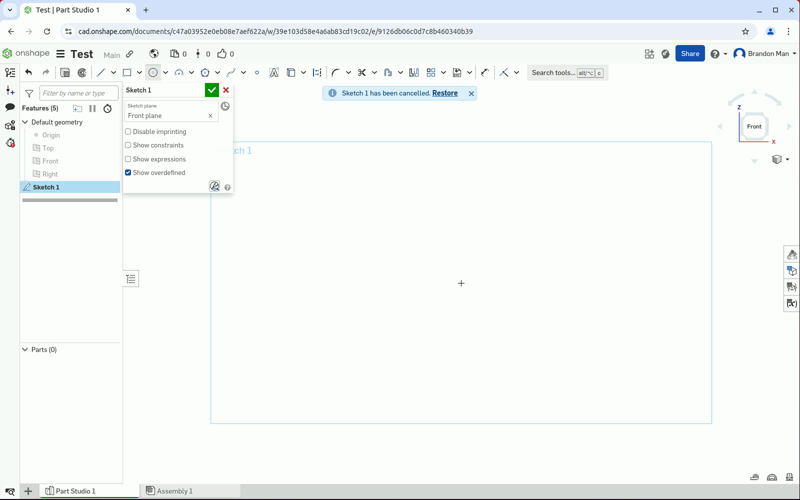
key_up(shift)
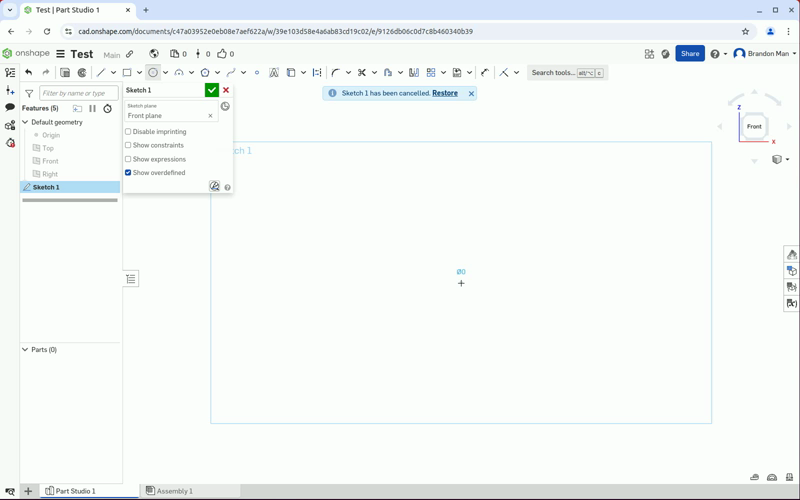
mouse_move(574, 282)
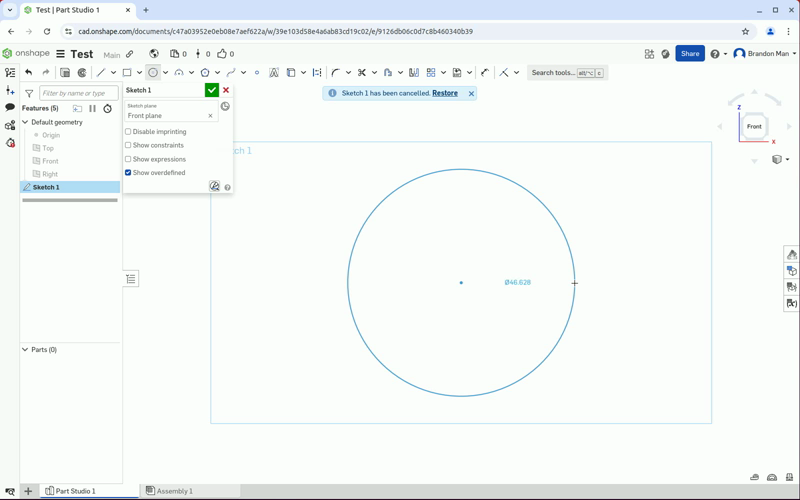
click(574, 282)
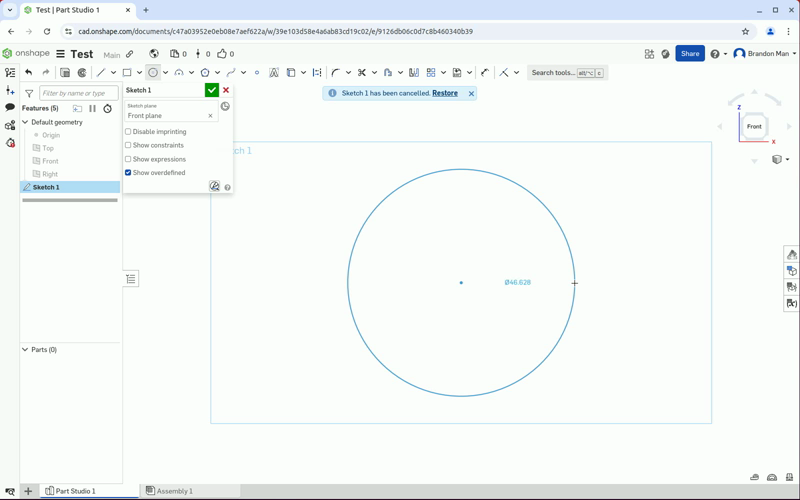
key(esc)
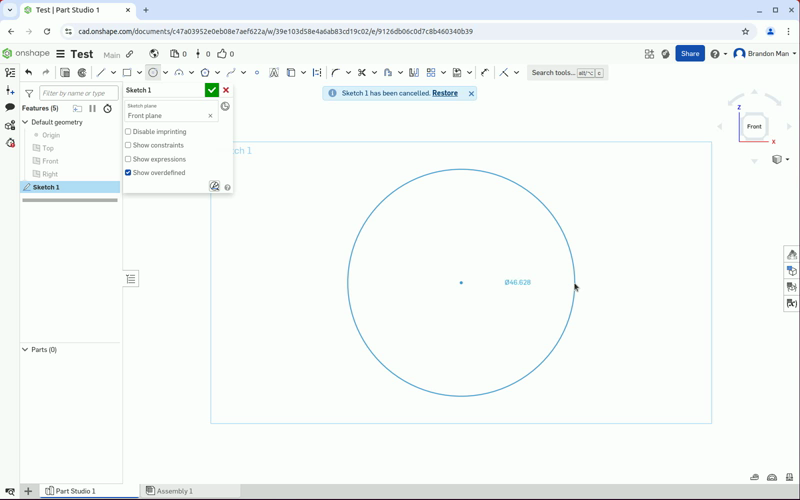
key(c)
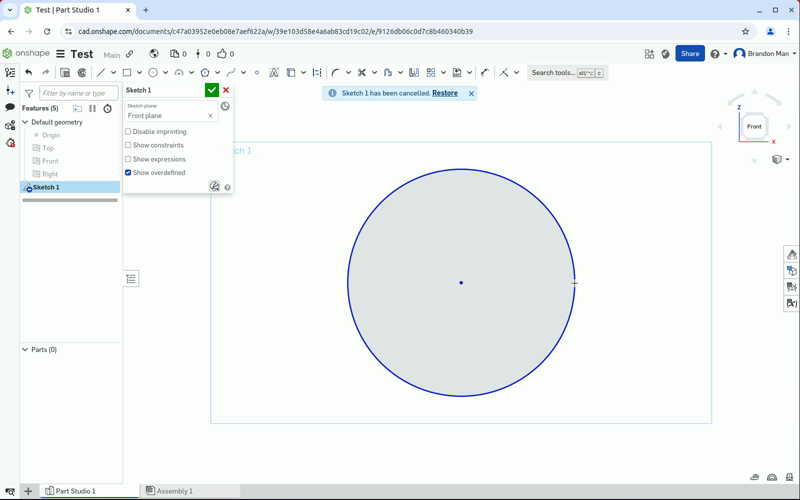
key_down(shift)
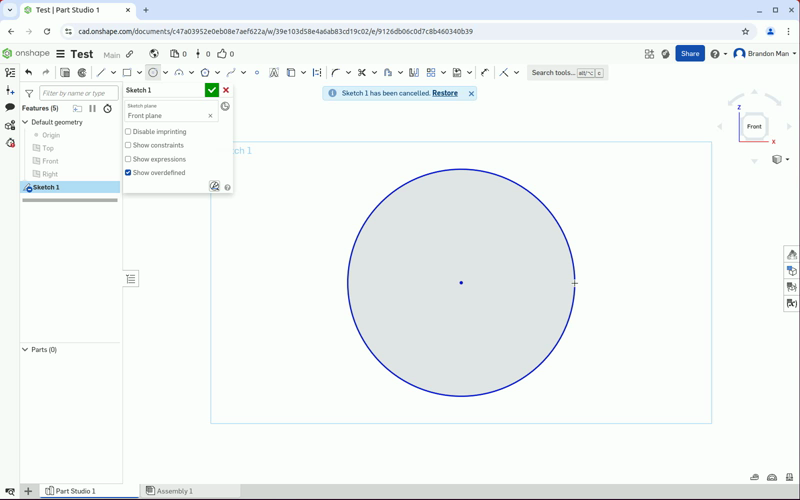
mouse_move(362, 282)
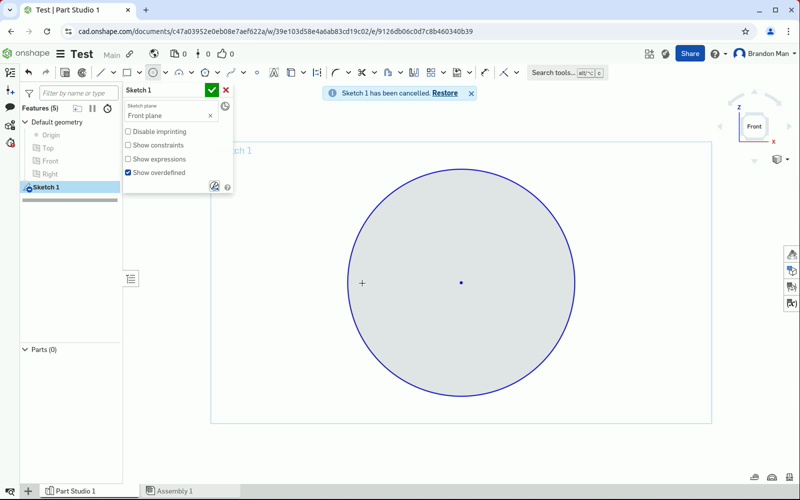
click(362, 282)
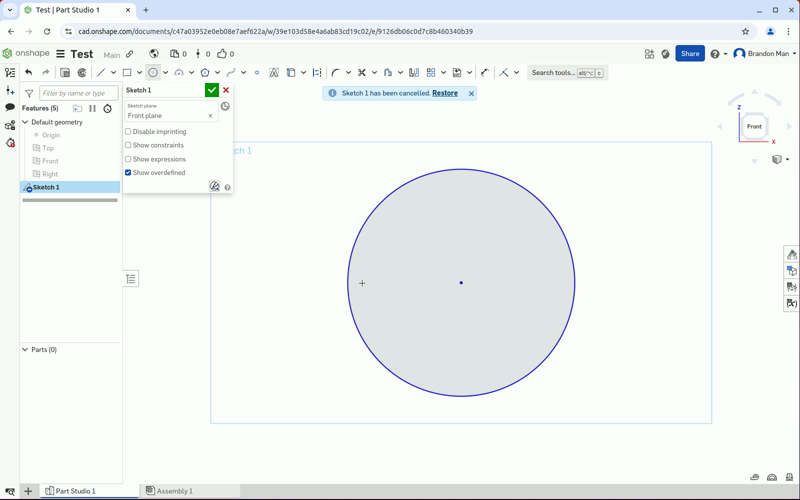
key_up(shift)
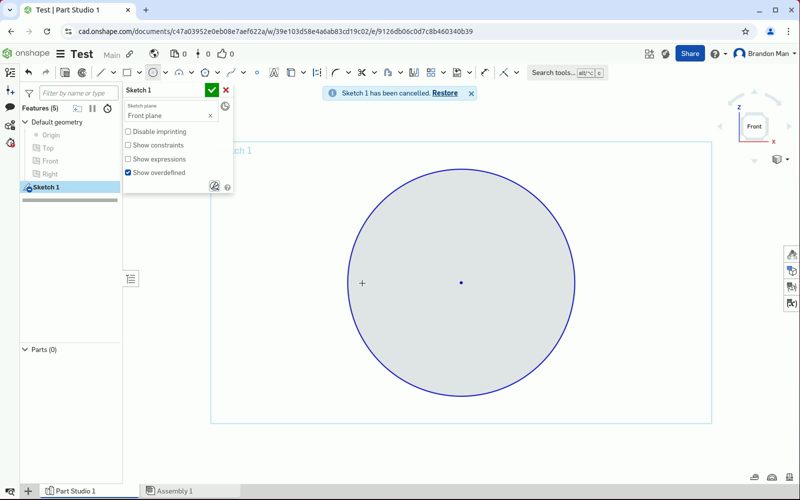
mouse_move(369, 282)
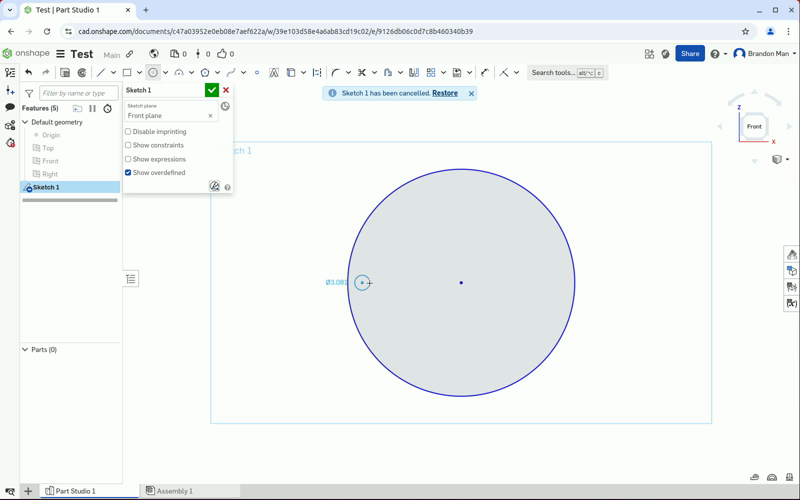
click(369, 282)
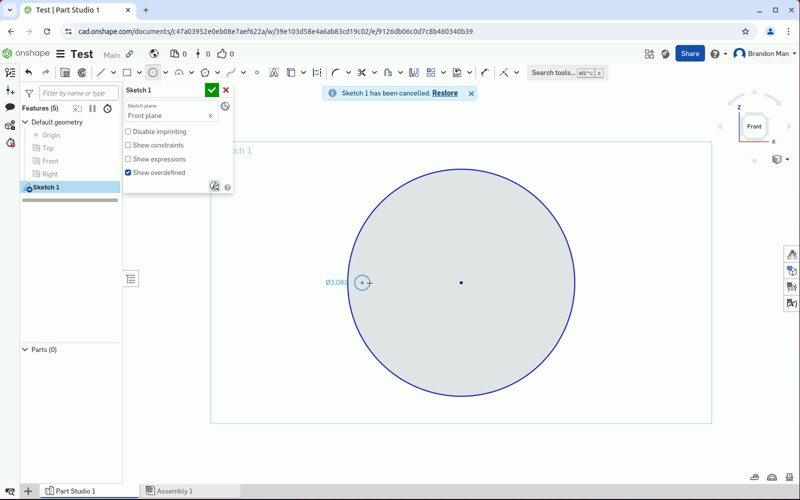
key(esc)
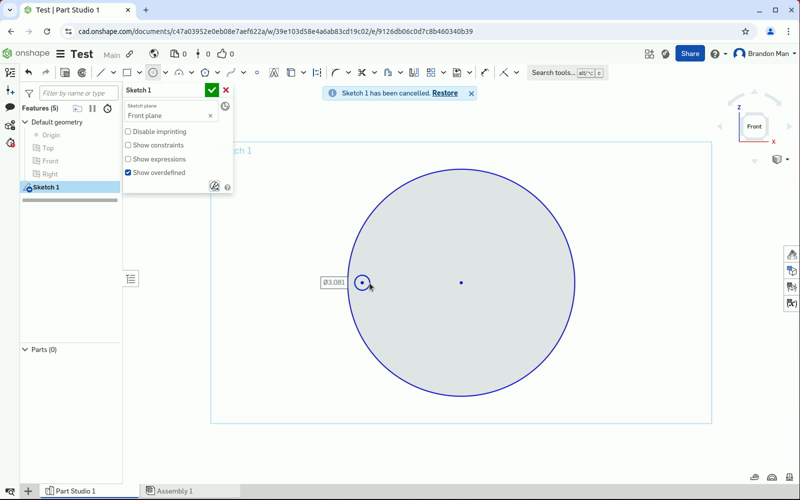
key(c)
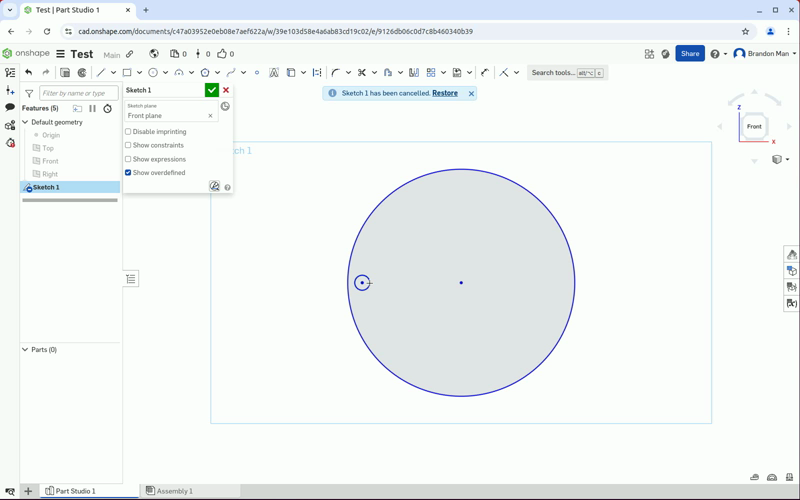
key_down(shift)
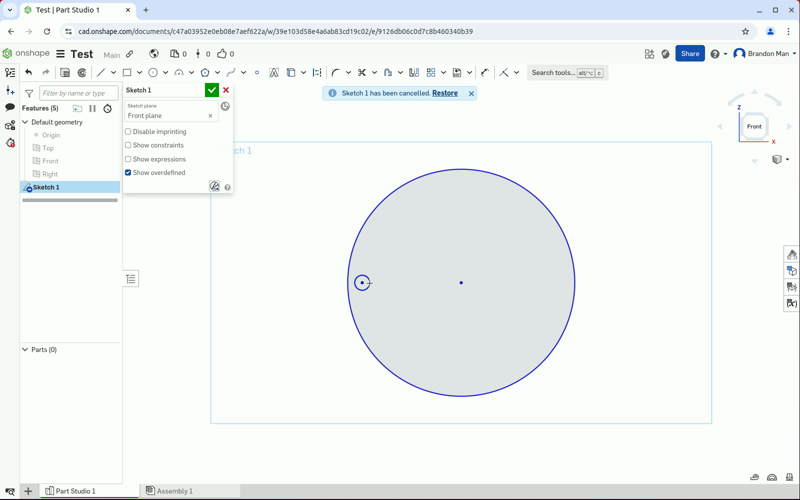
mouse_move(461, 282)
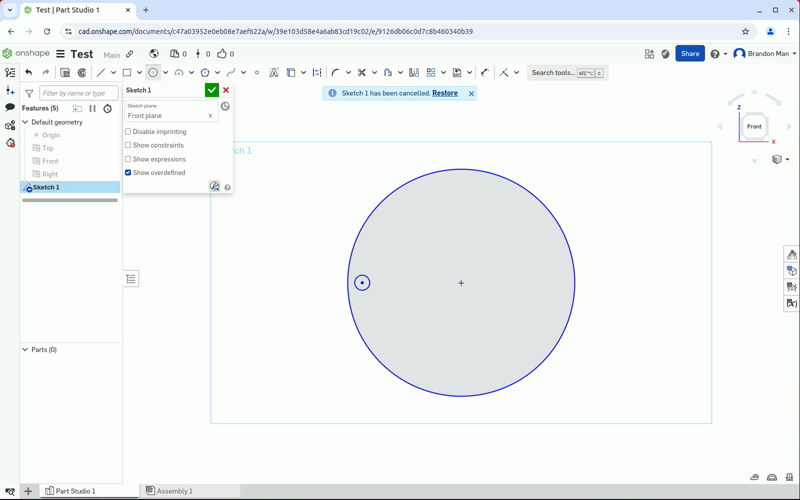
click(461, 282)
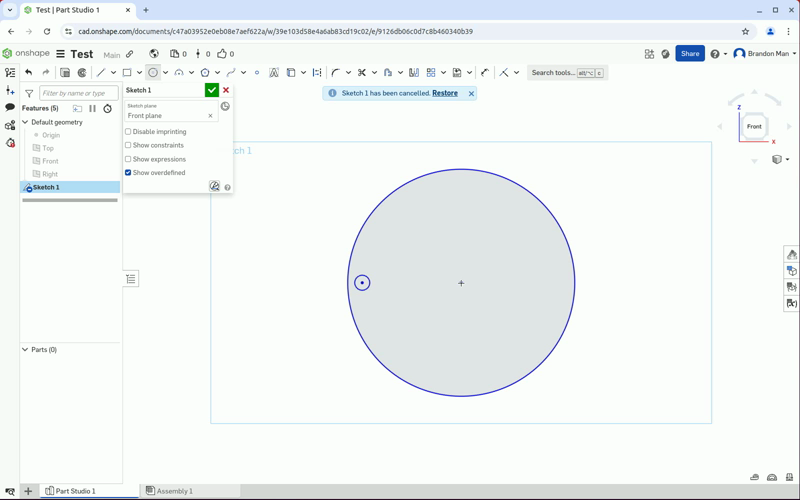
key_up(shift)
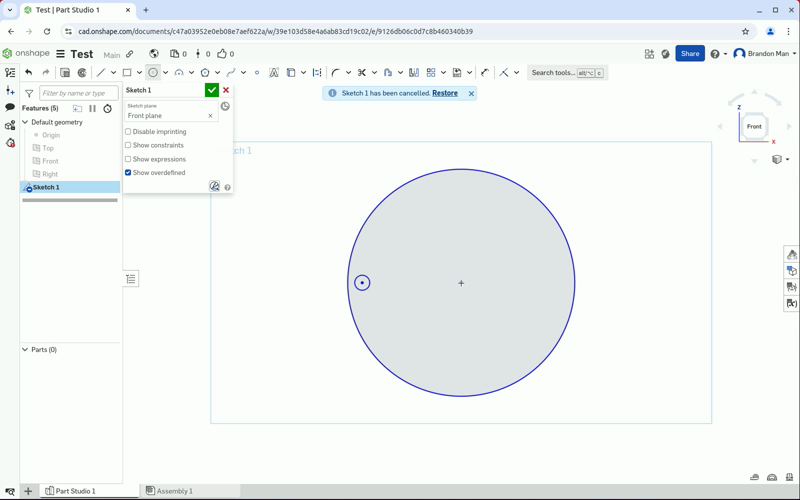
mouse_move(543, 282)
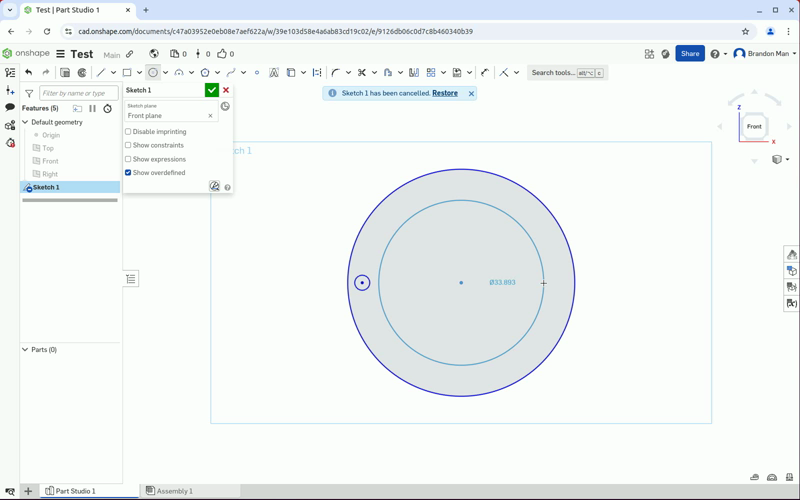
click(543, 282)
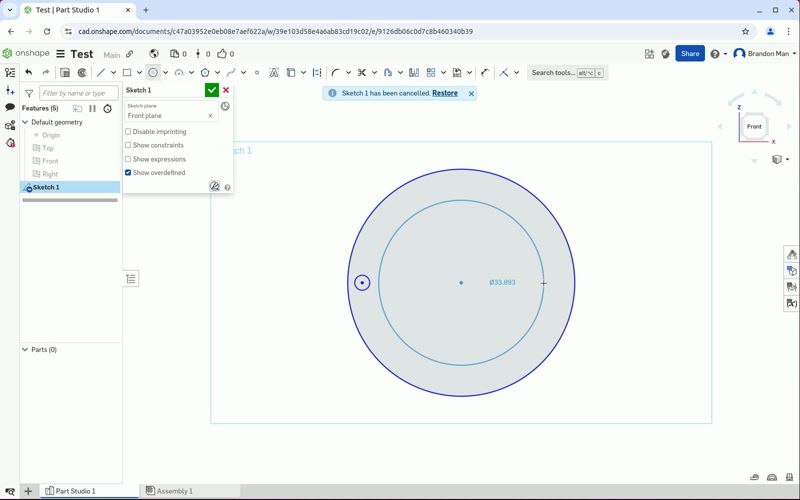
key(esc)
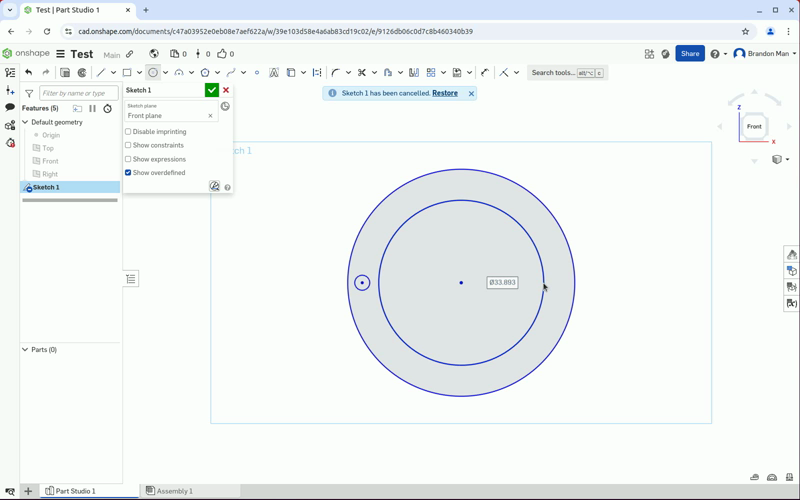
key(c)
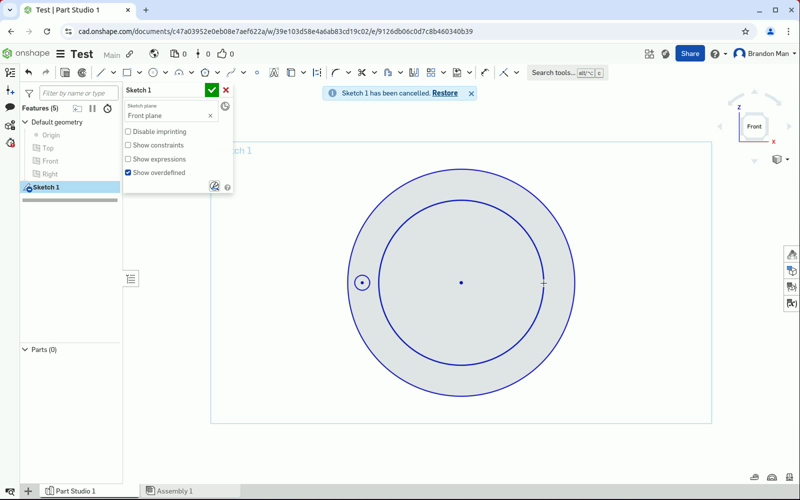
key_down(shift)
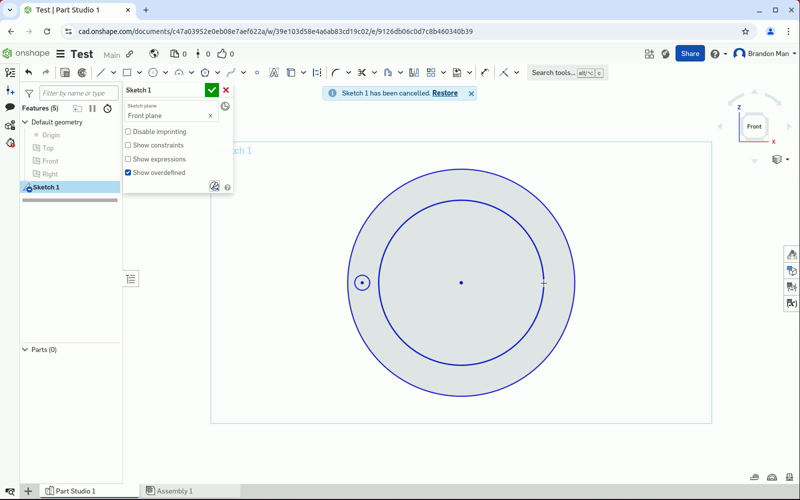
mouse_move(461, 381)
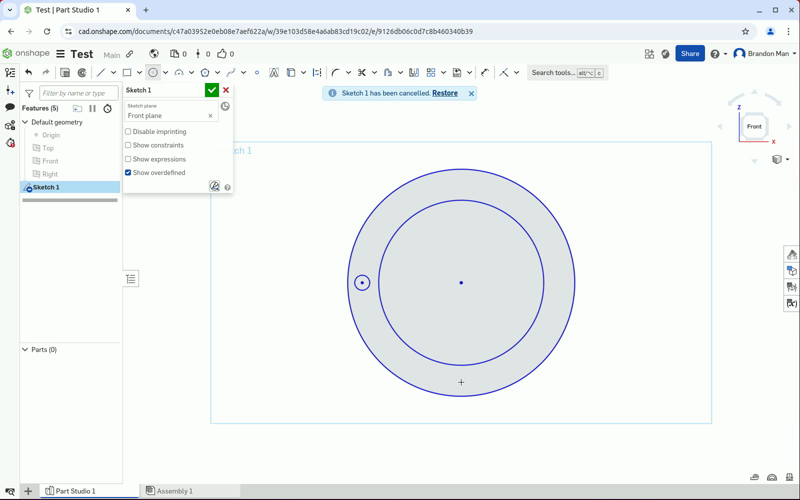
click(461, 381)
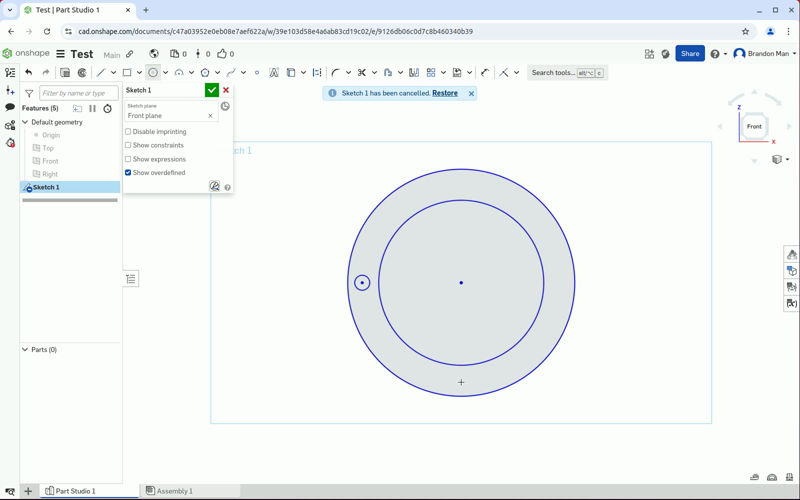
key_up(shift)
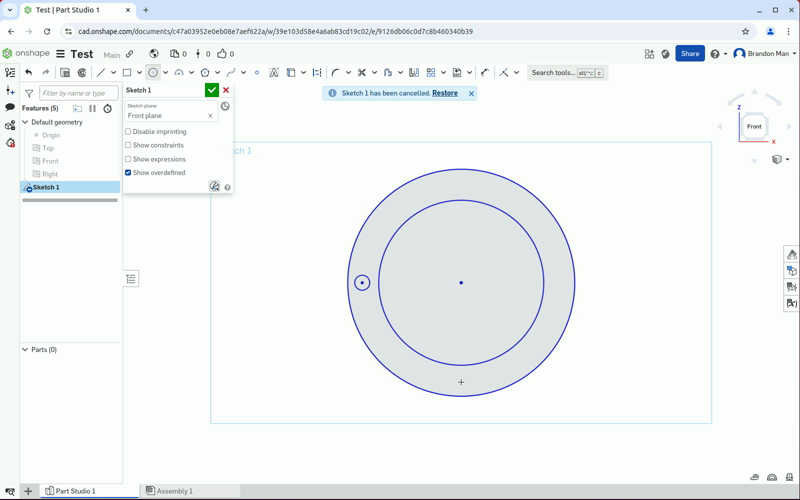
mouse_move(470, 381)
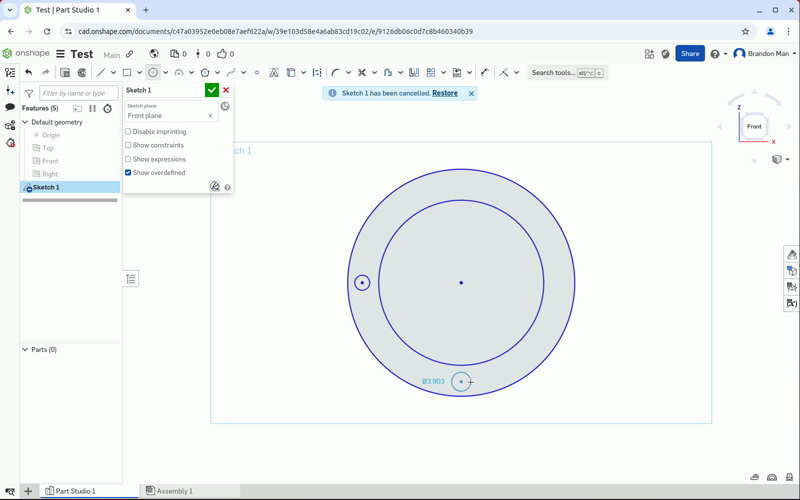
click(470, 381)
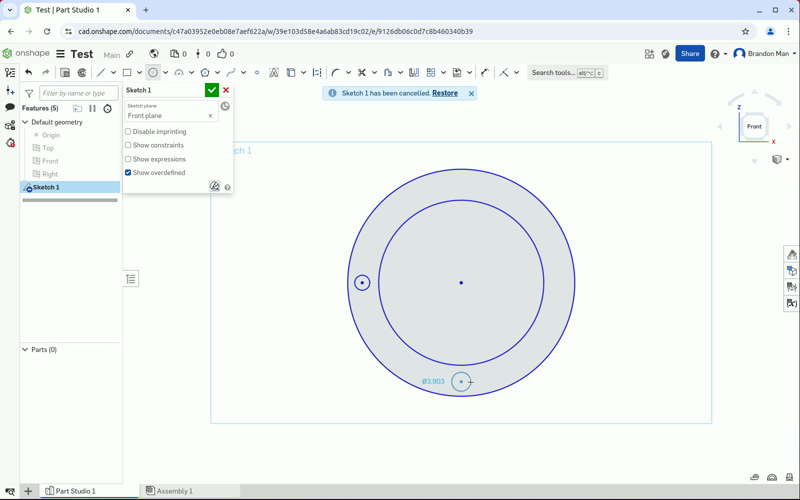
key(esc)
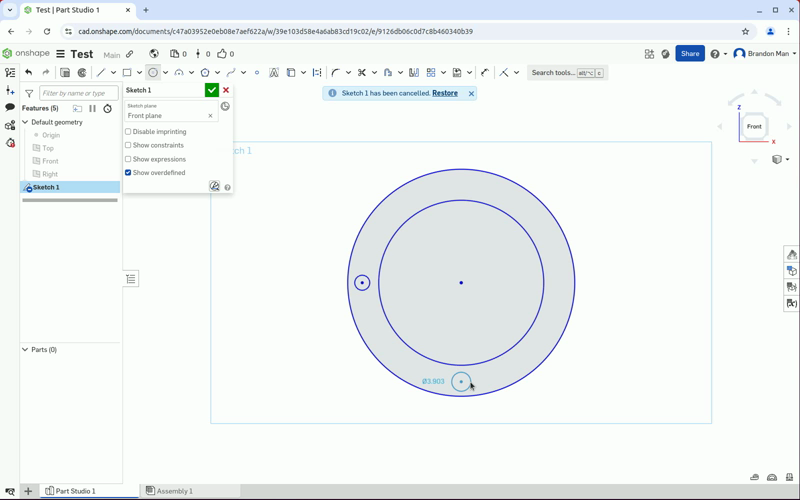
key(c)
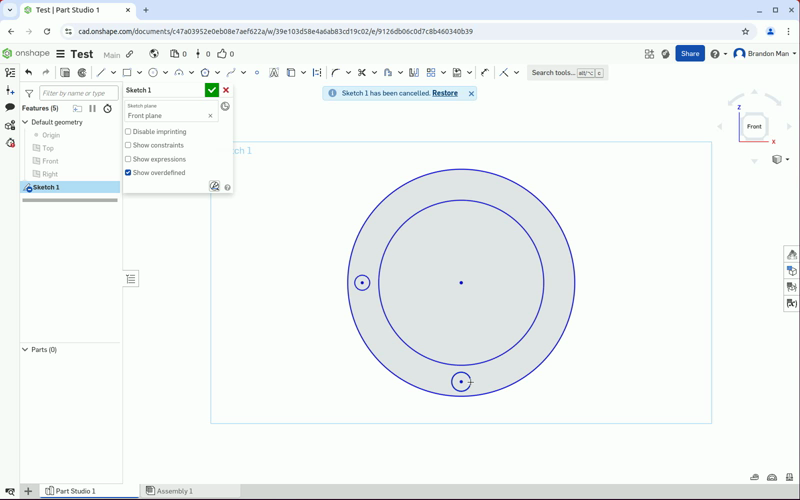
key_down(shift)
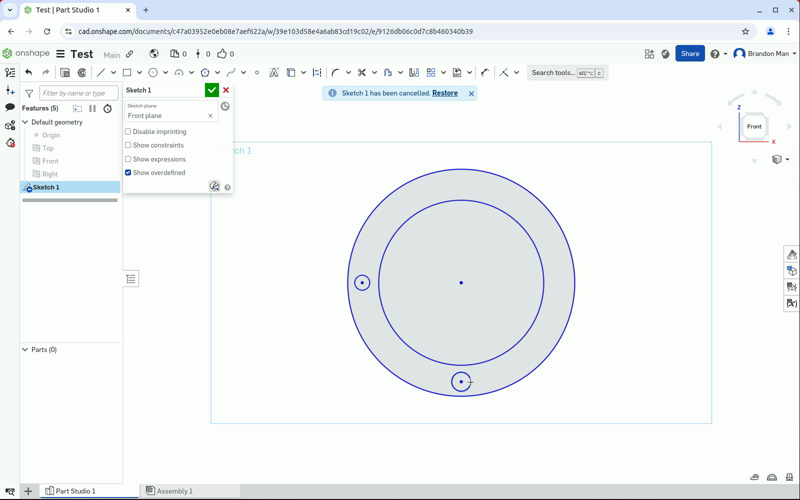
mouse_move(525, 207)
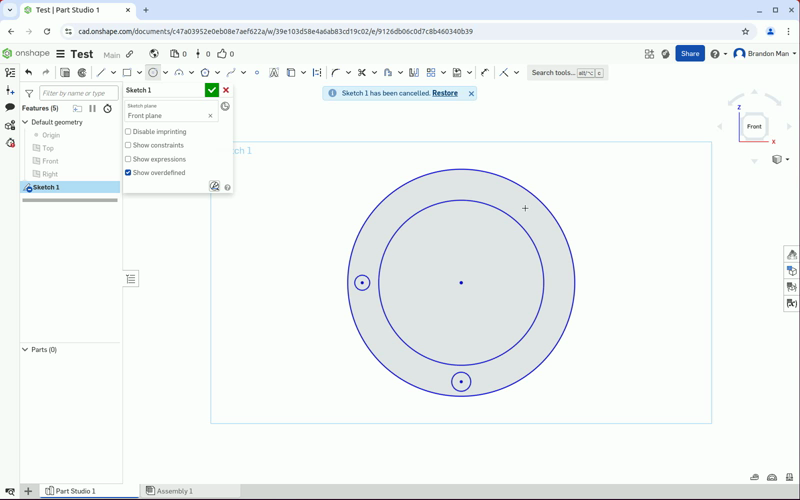
click(525, 207)
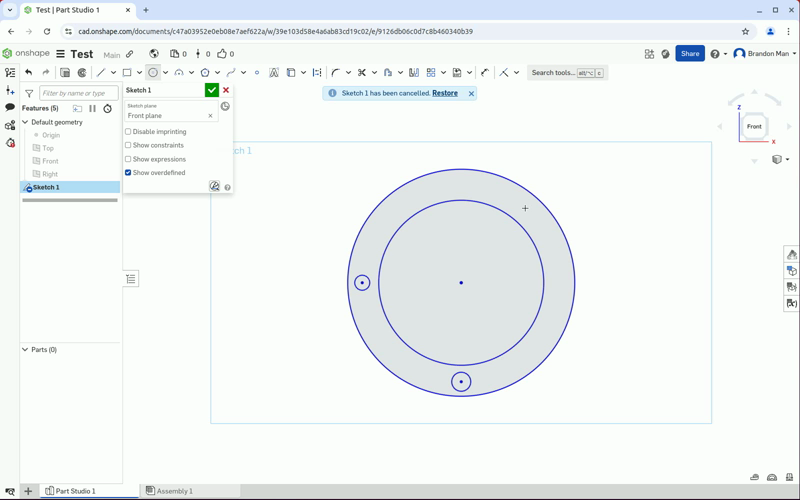
key_up(shift)
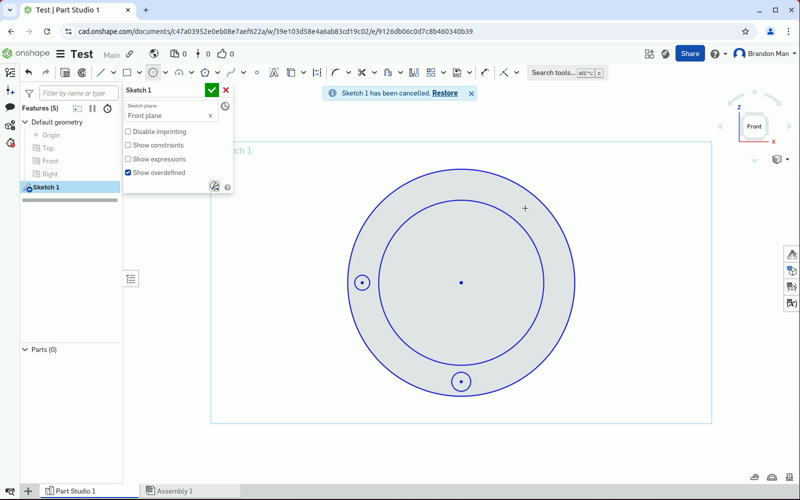
mouse_move(532, 207)
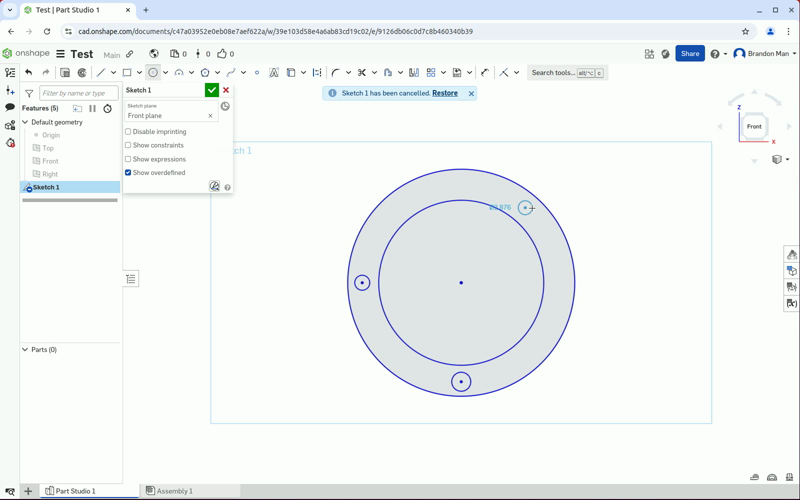
click(532, 207)
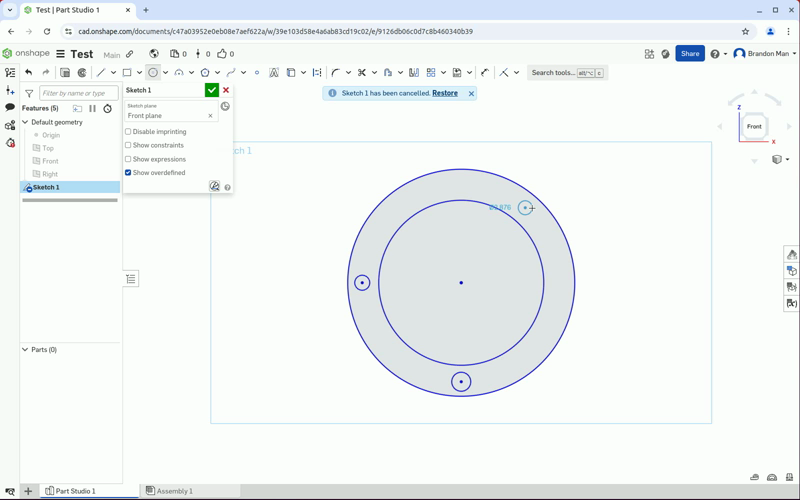
key(esc)
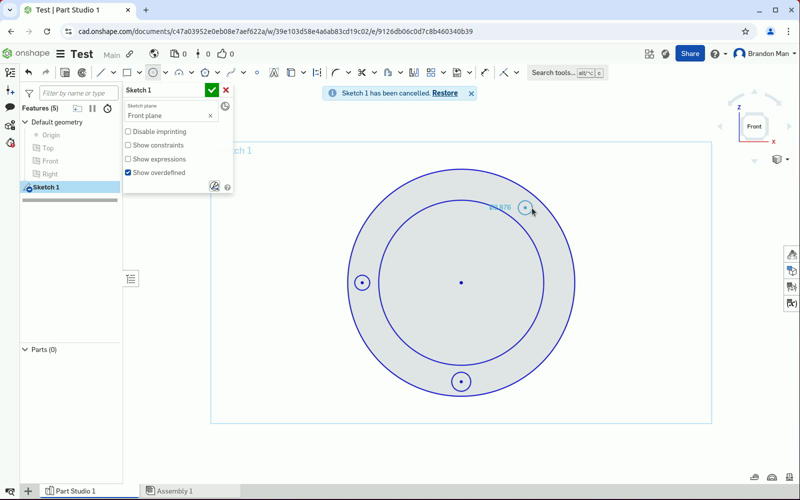
mouse_move(443, 185)
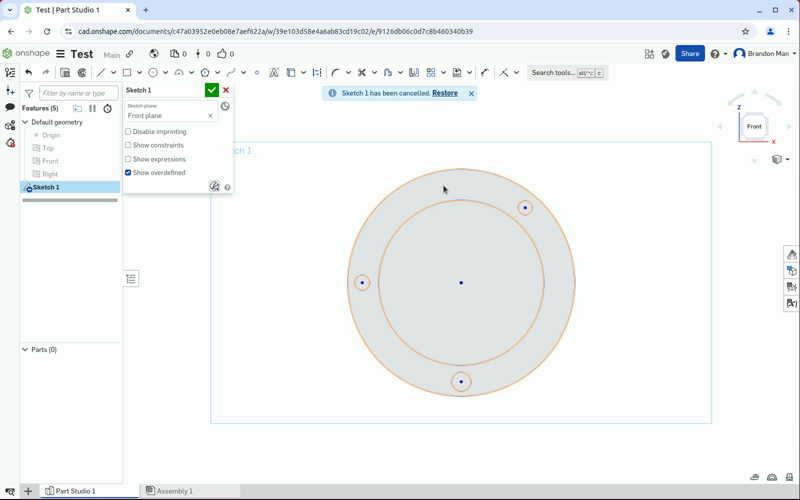
click(443, 185)
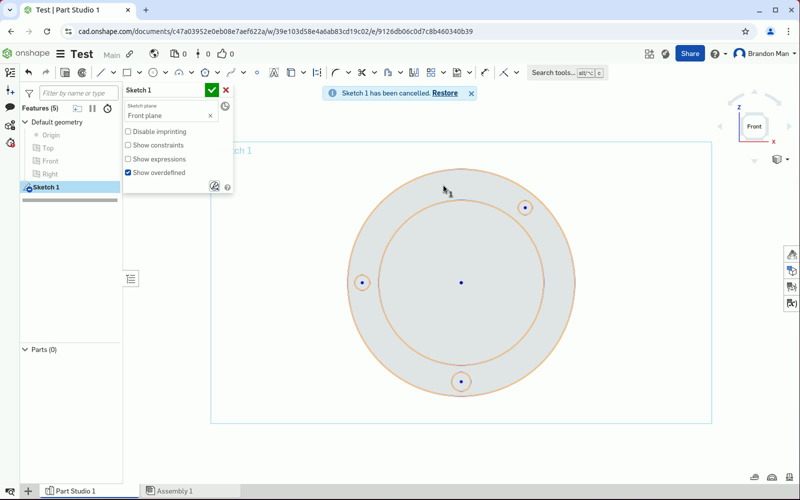
mouse_move(73, 352)
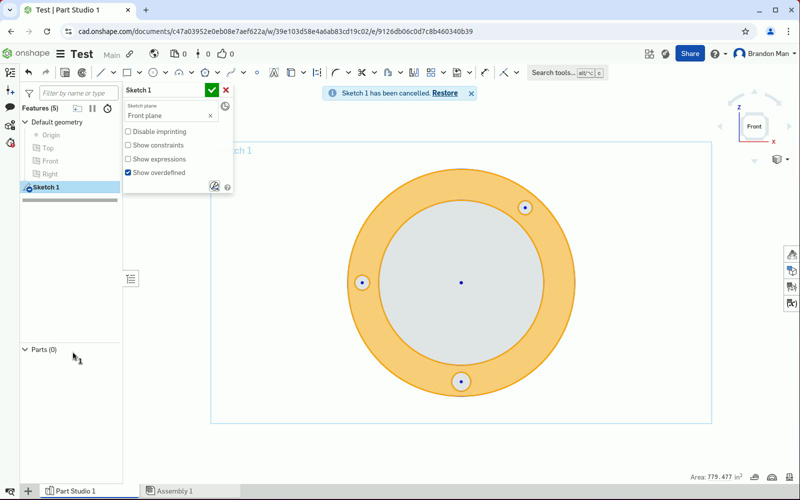
key(shift+y)
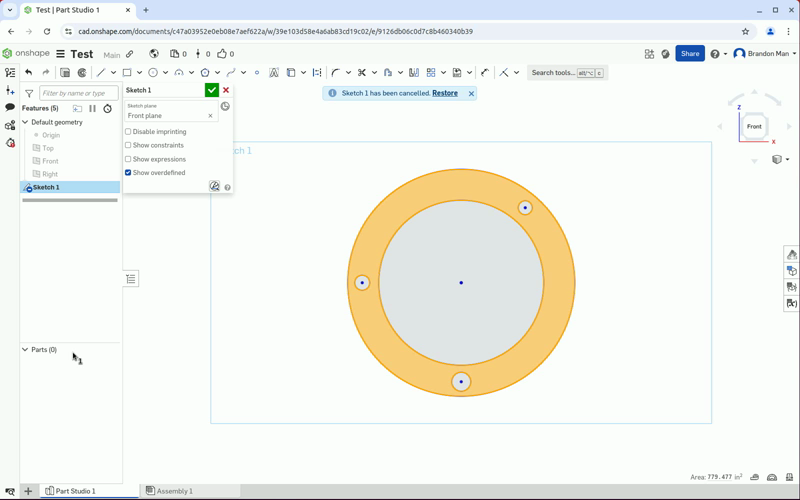
key(shift+e)
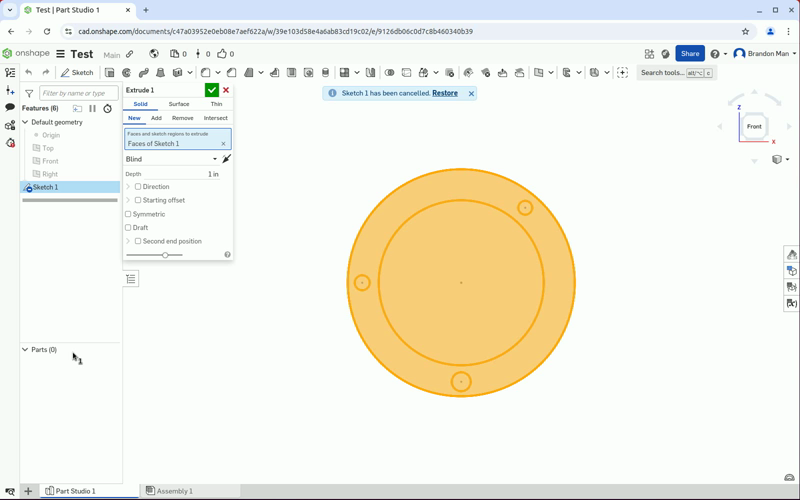
mouse_move(143, 106)
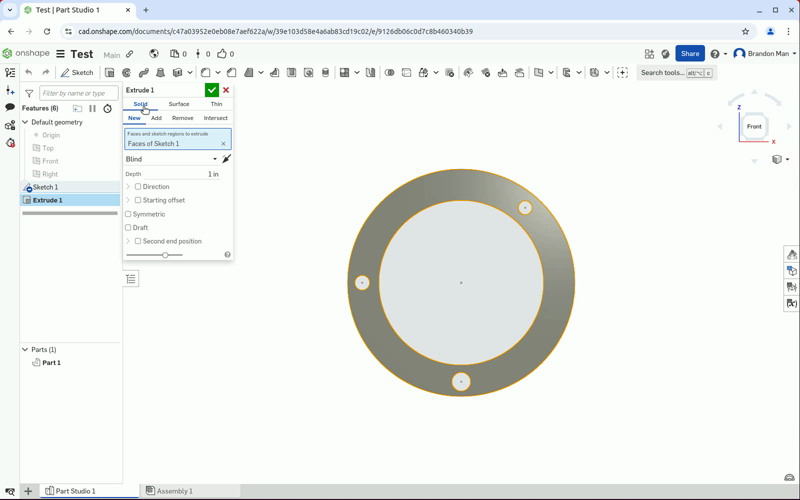
click(143, 106)
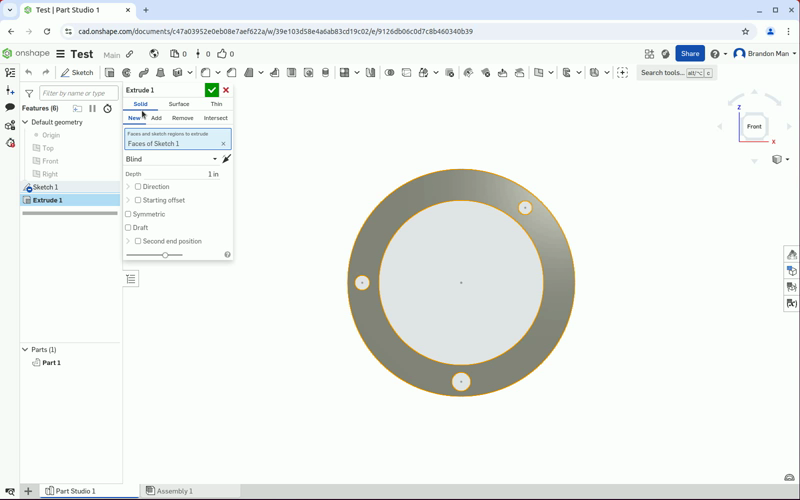
mouse_move(137, 120)
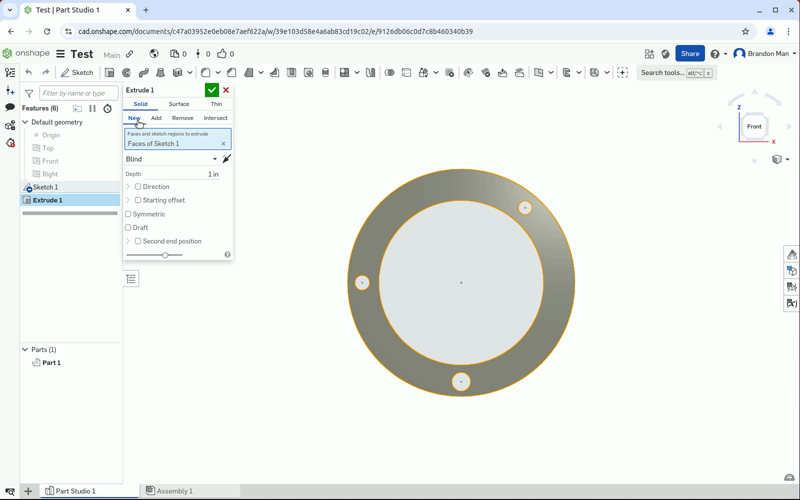
click(137, 120)
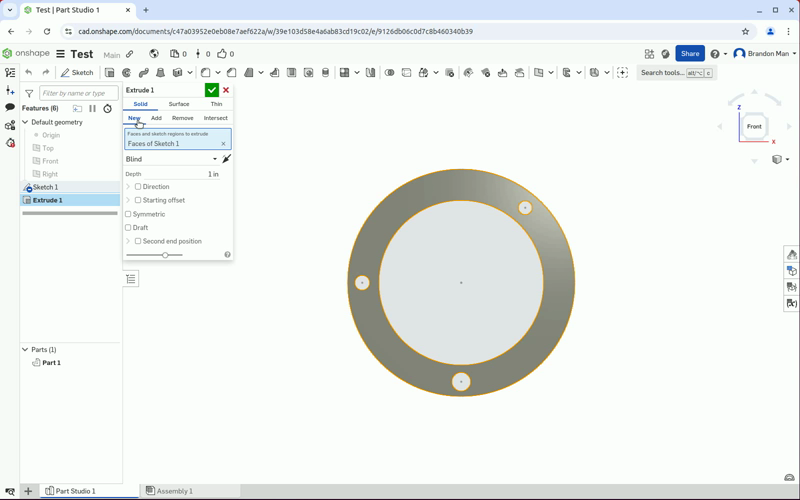
key(tab, 4)
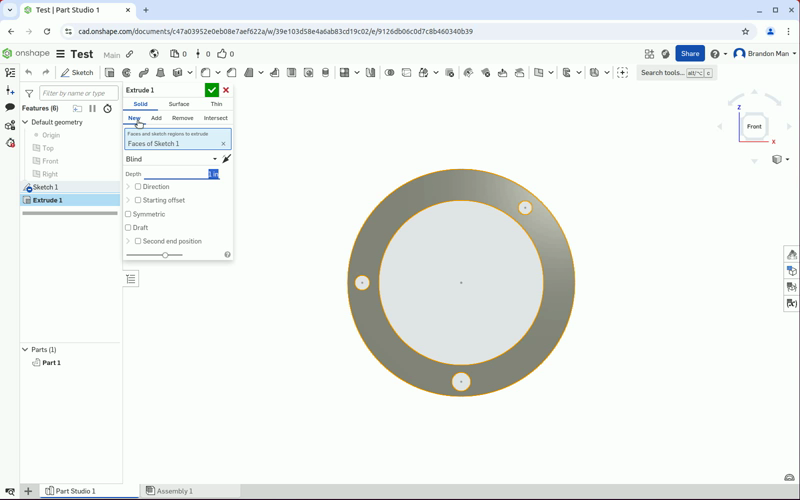
text(2.648)
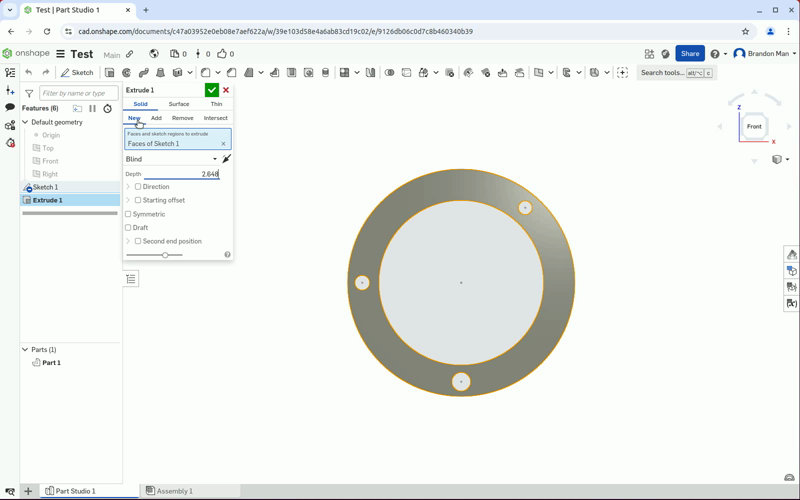
key(enter)
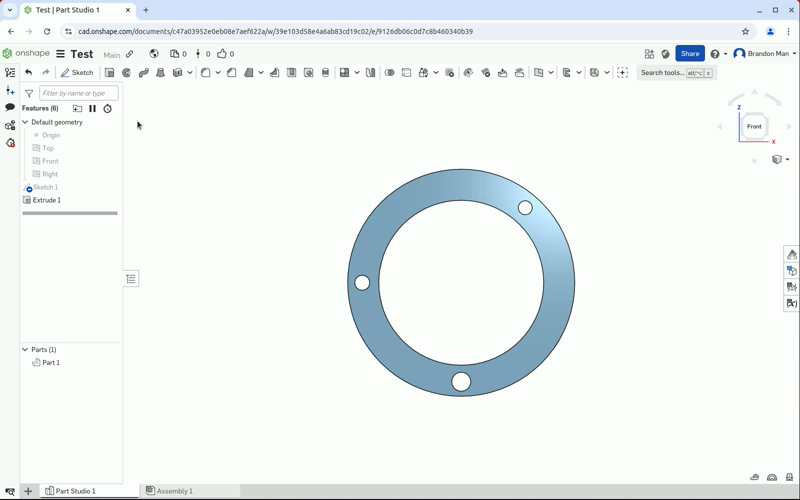
key(shift+h)
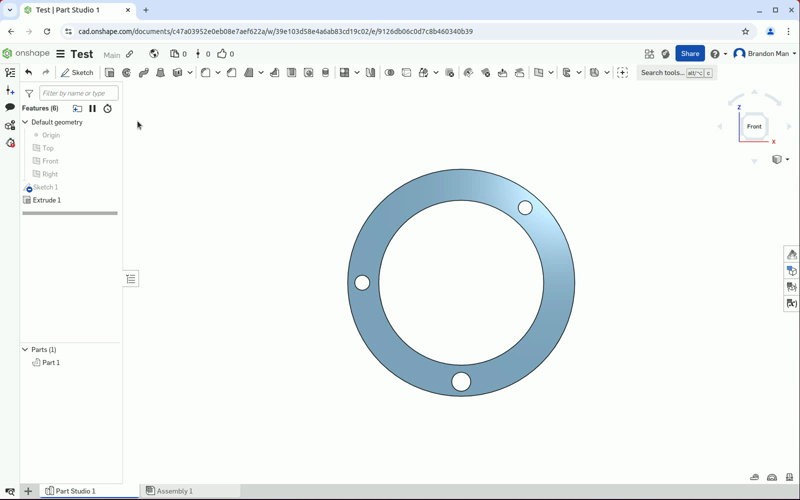
key(shift+h)
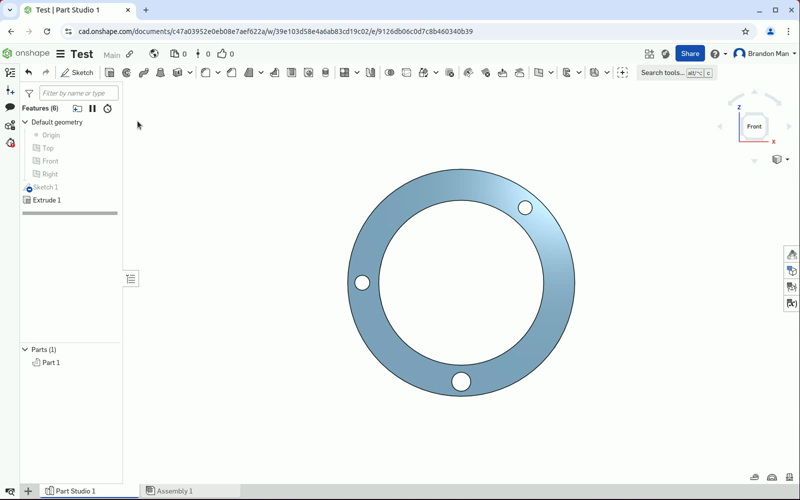
mouse_move(73, 189)
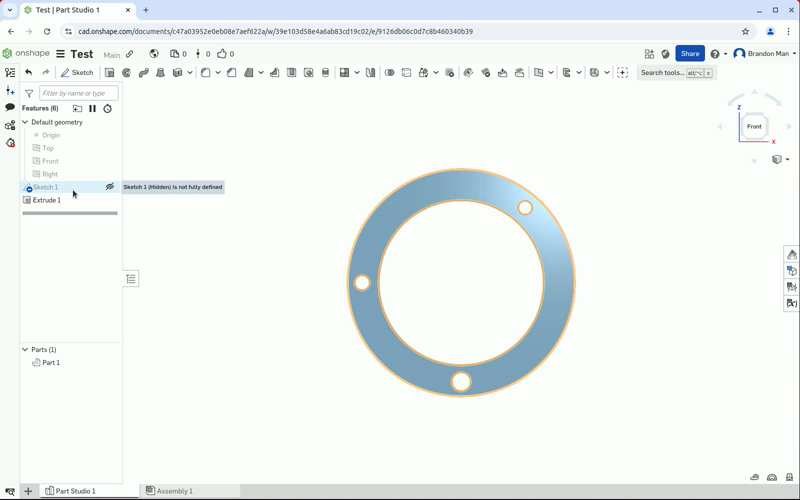
click(73, 189)
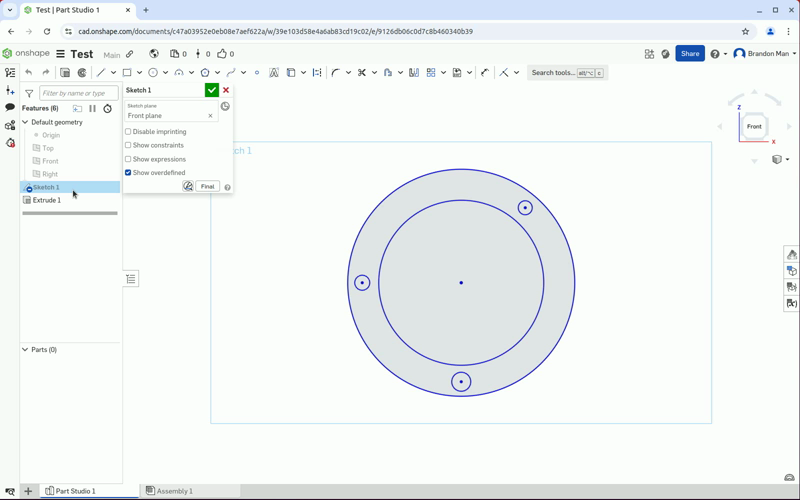
mouse_move(229, 92)
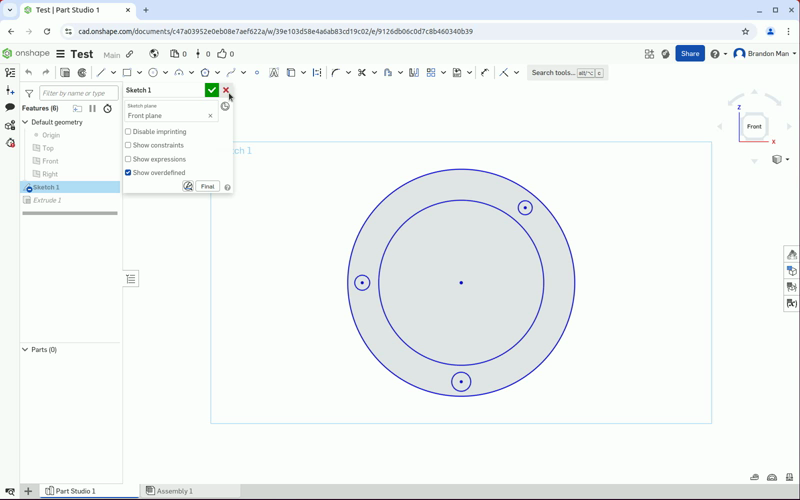
click(229, 92)
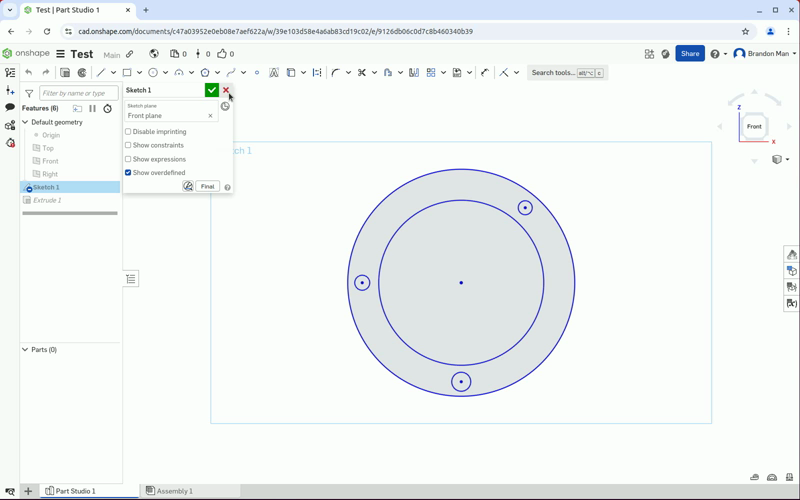
key(shift+s)
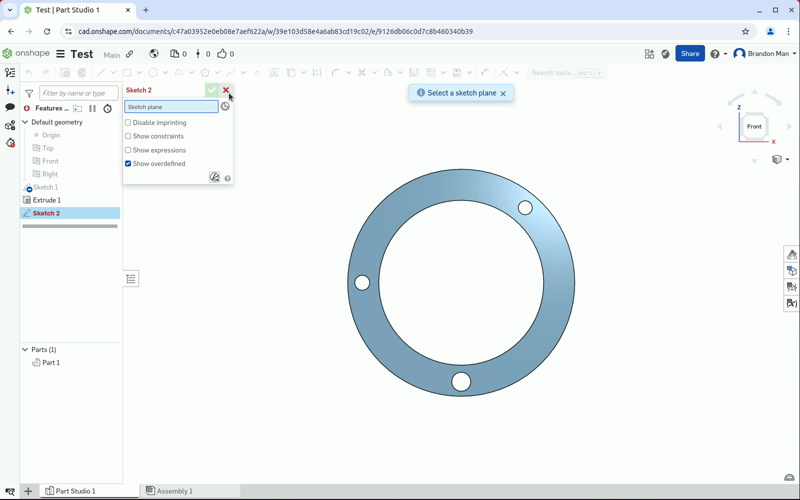
mouse_move(73, 163)
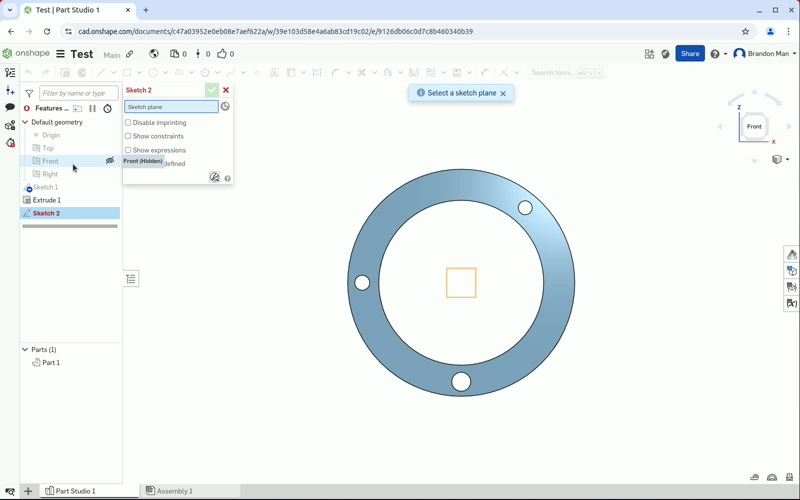
click(73, 163)
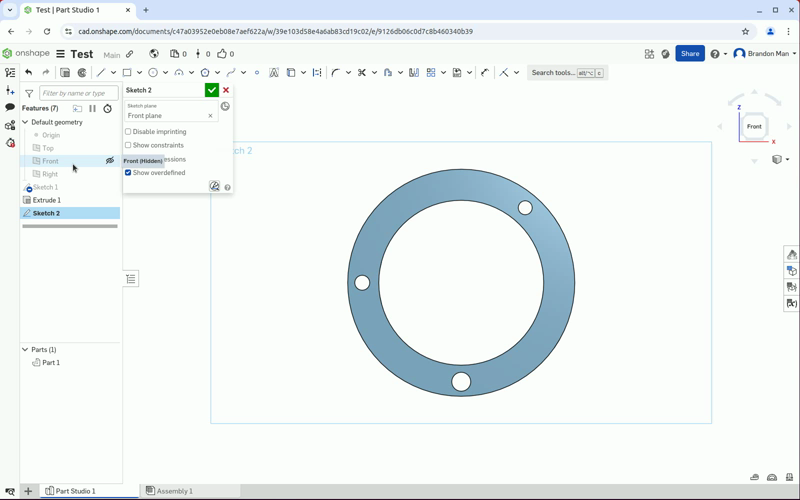
mouse_move(73, 352)
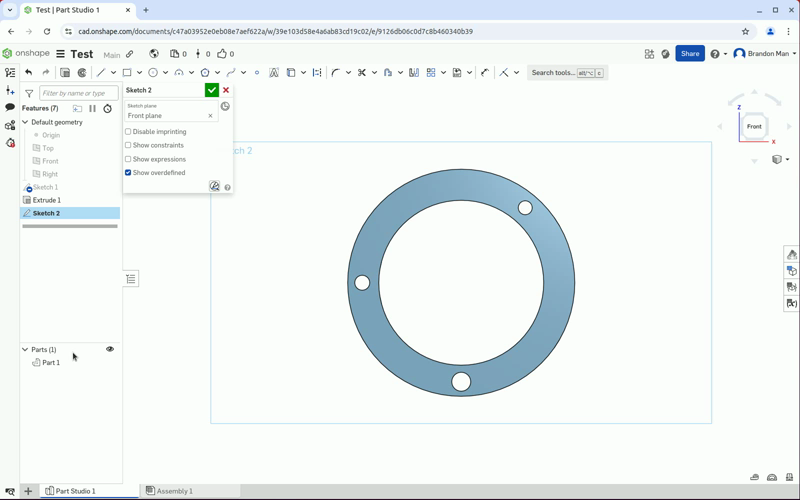
key(y)
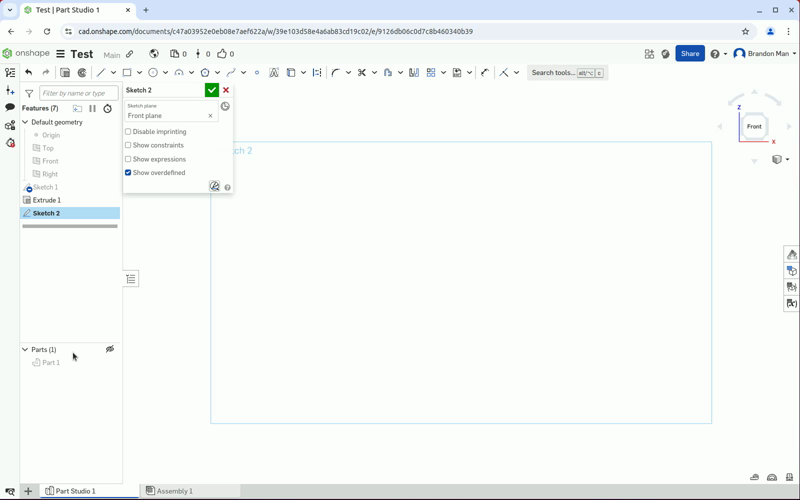
key(c)
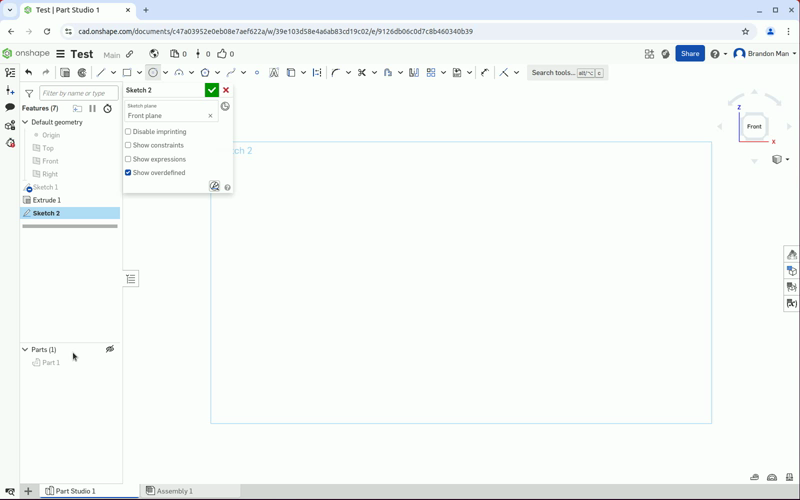
key_down(shift)
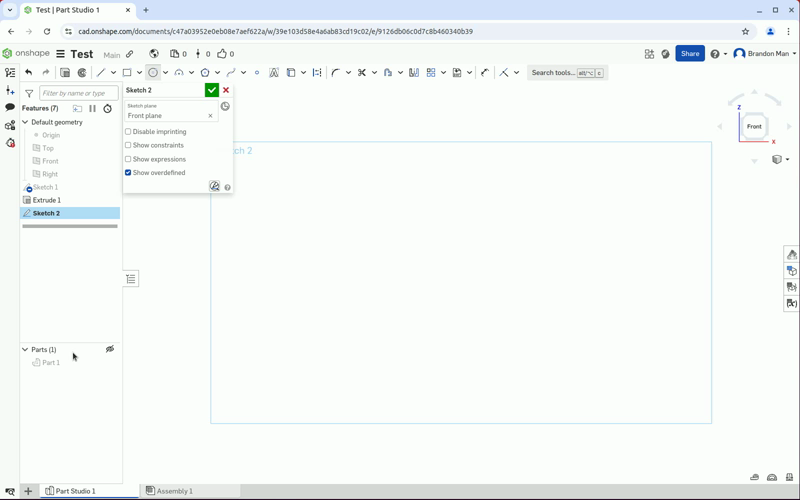
mouse_move(460, 282)
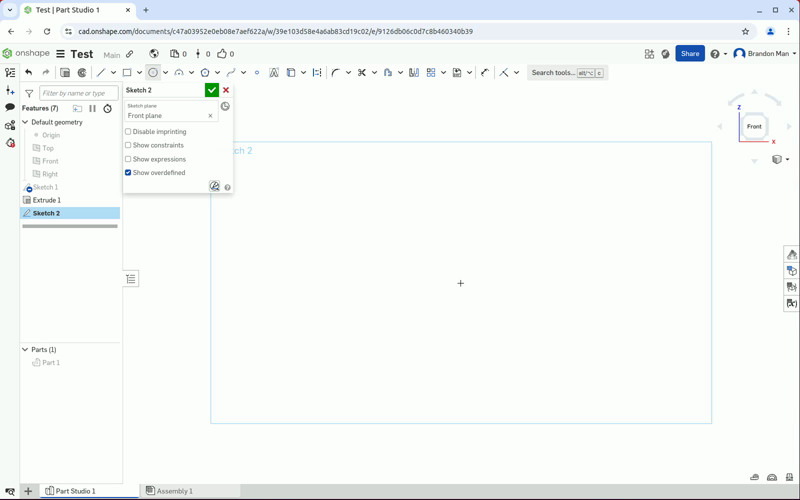
click(460, 282)
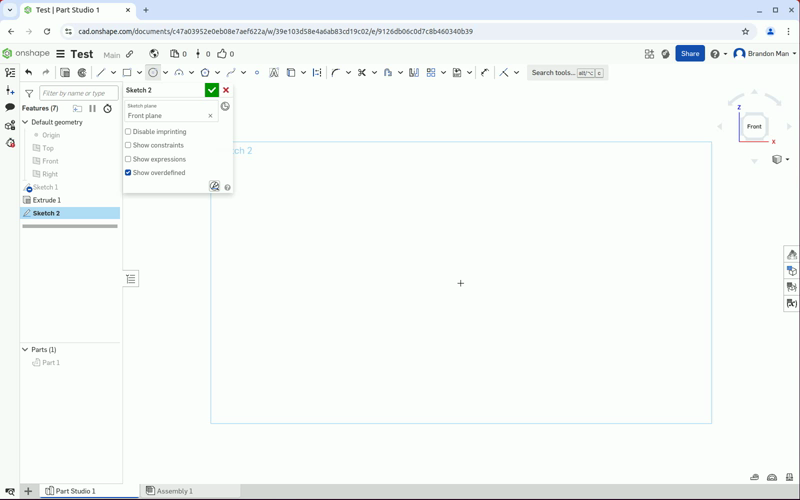
key_up(shift)
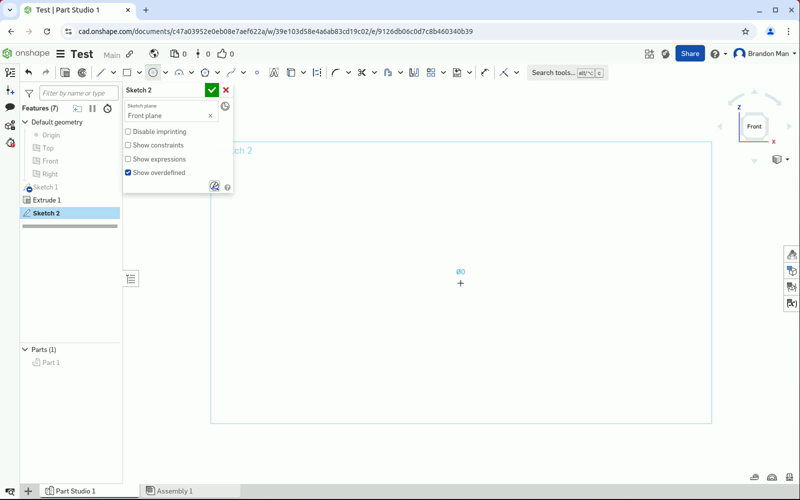
mouse_move(545, 282)
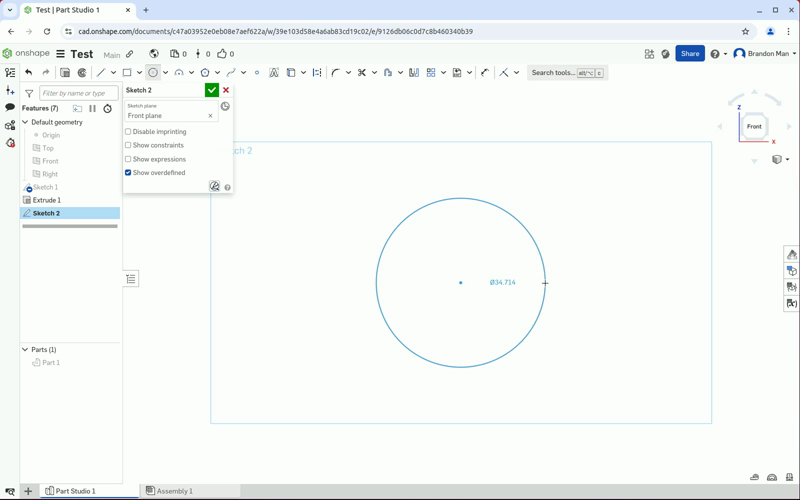
click(545, 282)
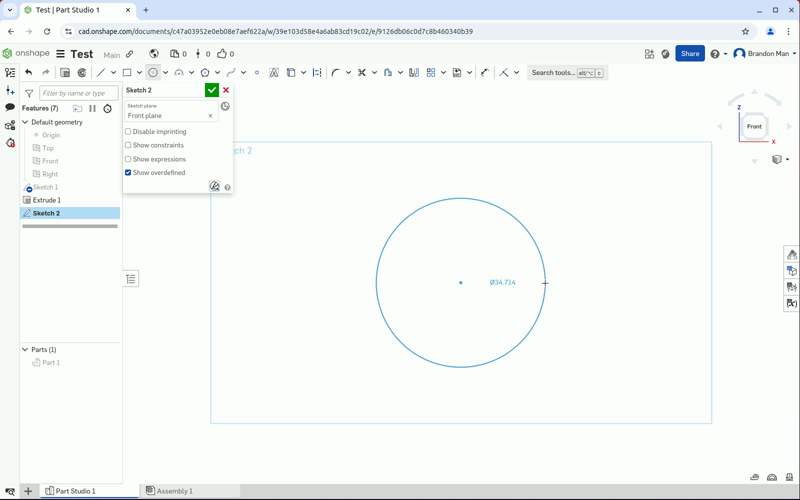
key(esc)
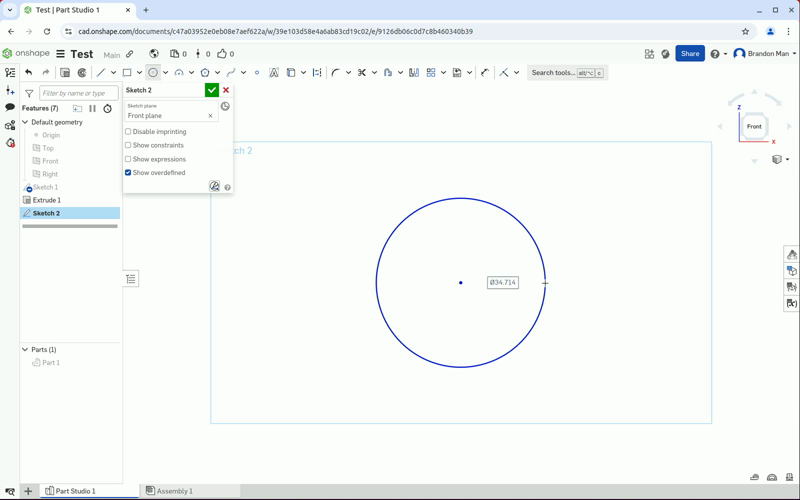
key(c)
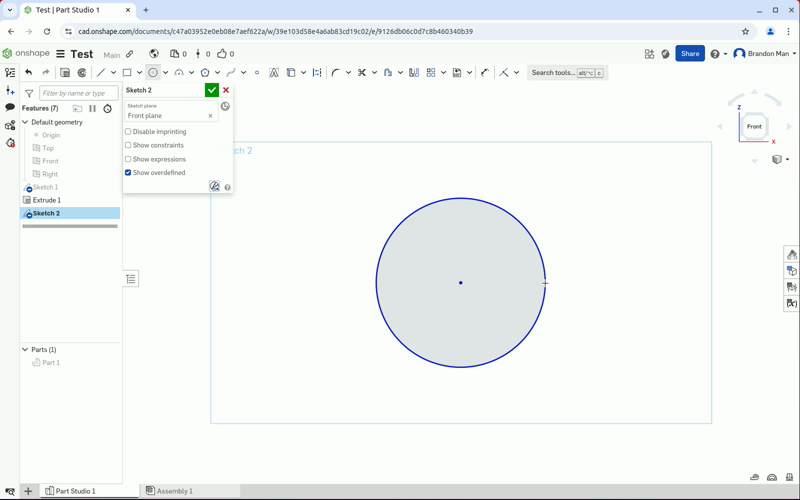
key_down(shift)
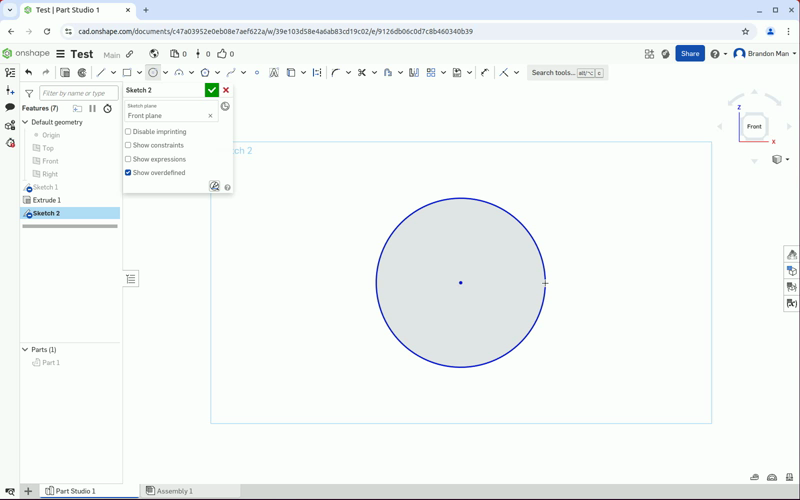
mouse_move(474, 295)
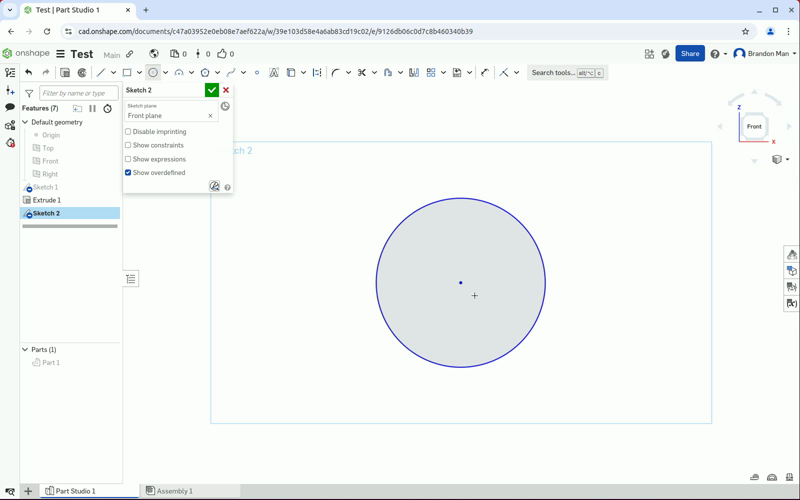
click(474, 295)
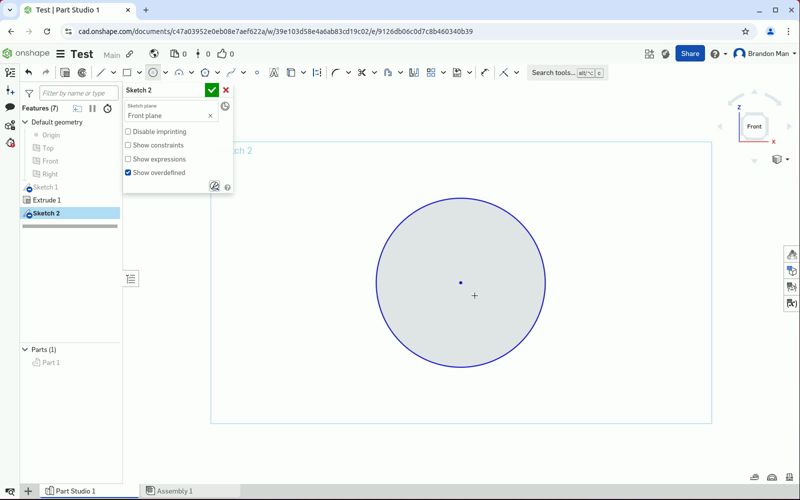
key_up(shift)
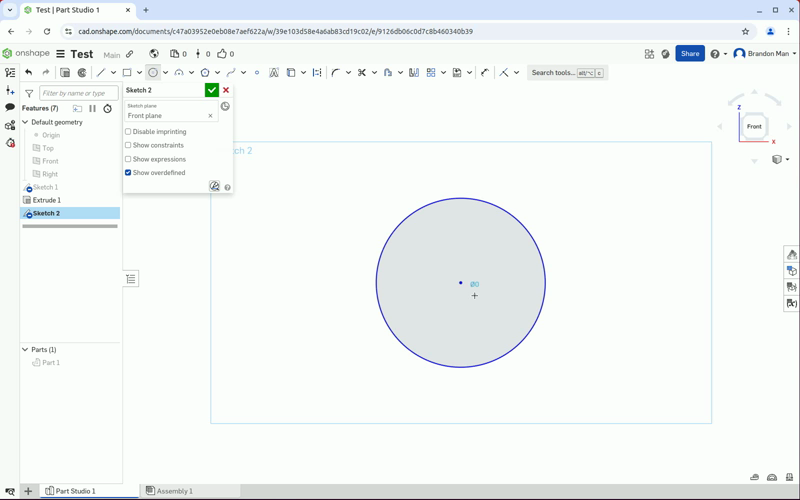
mouse_move(485, 295)
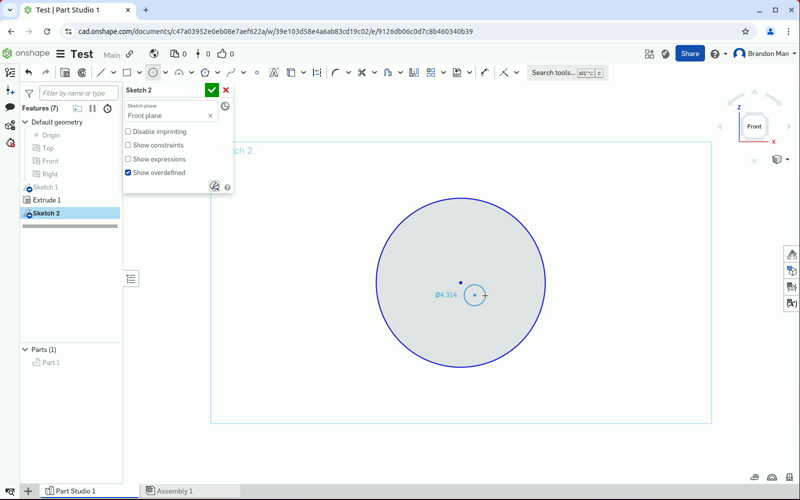
click(485, 295)
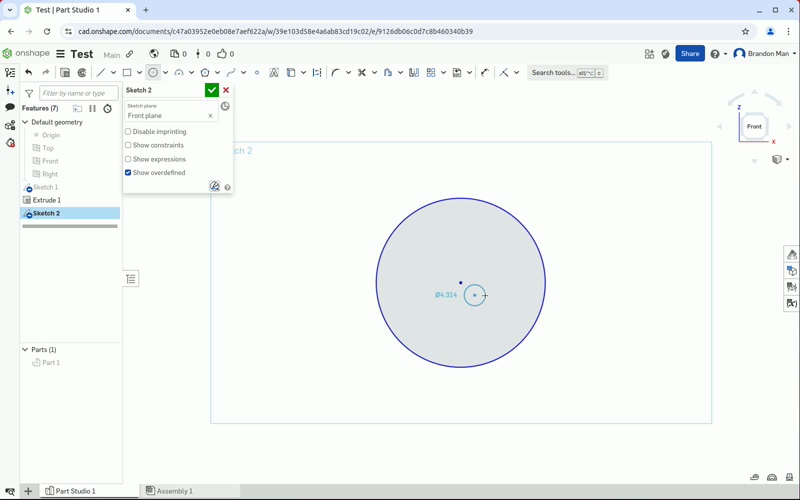
key(esc)
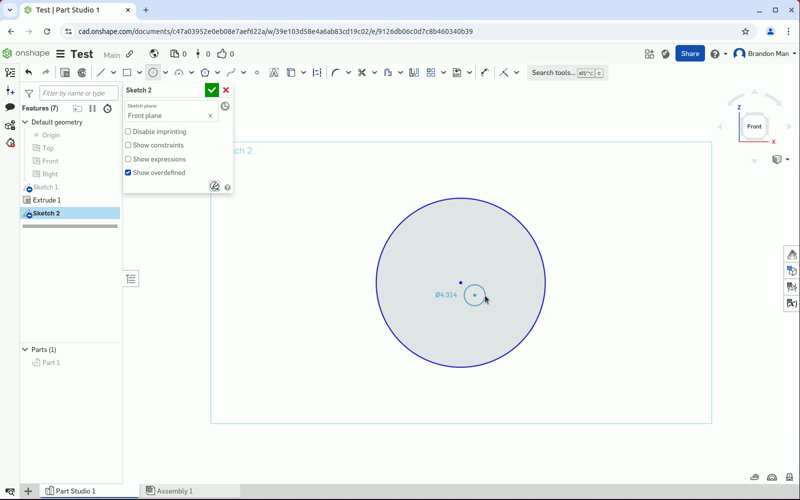
key(c)
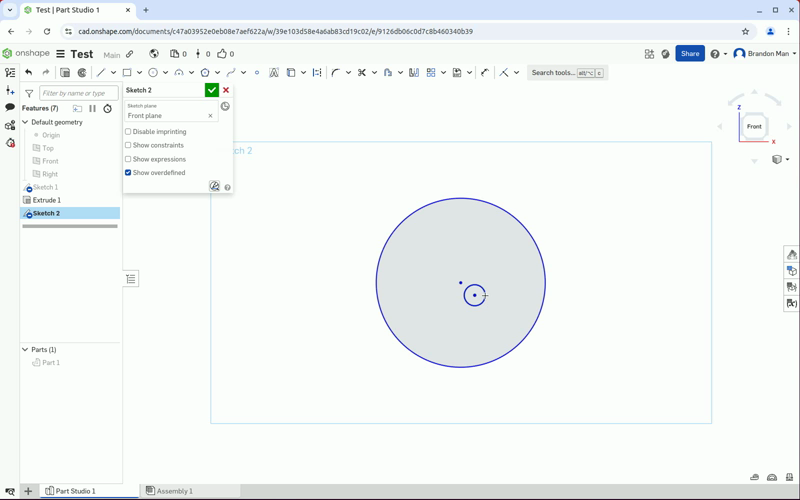
key_down(shift)
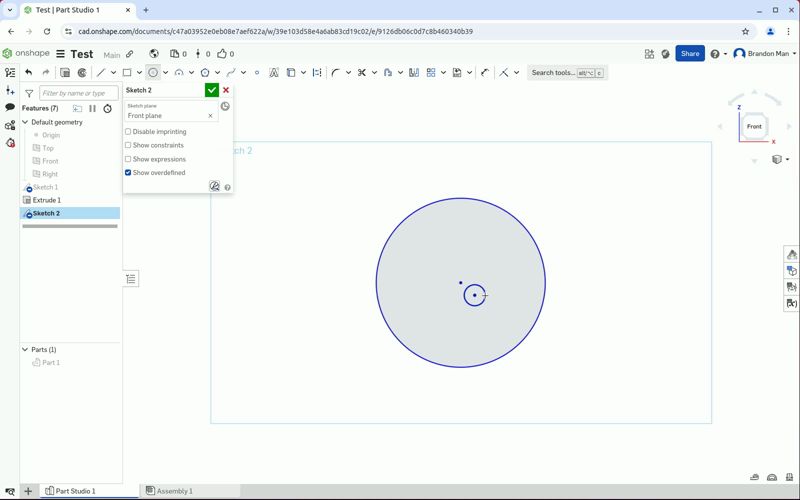
mouse_move(485, 247)
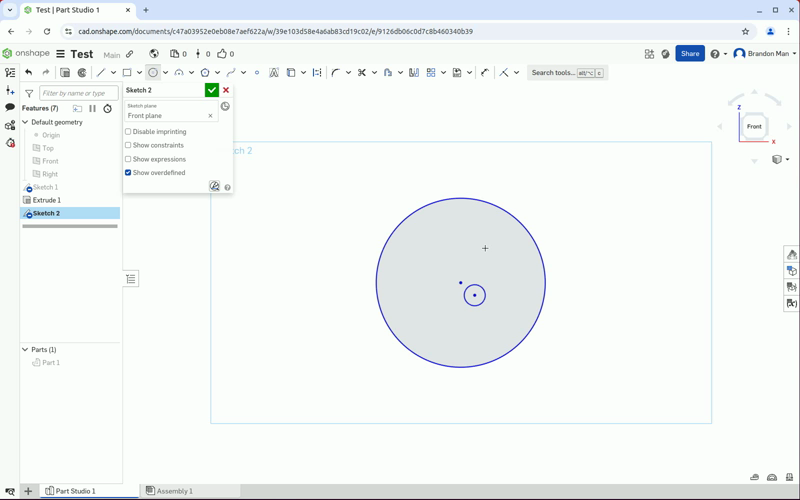
click(485, 247)
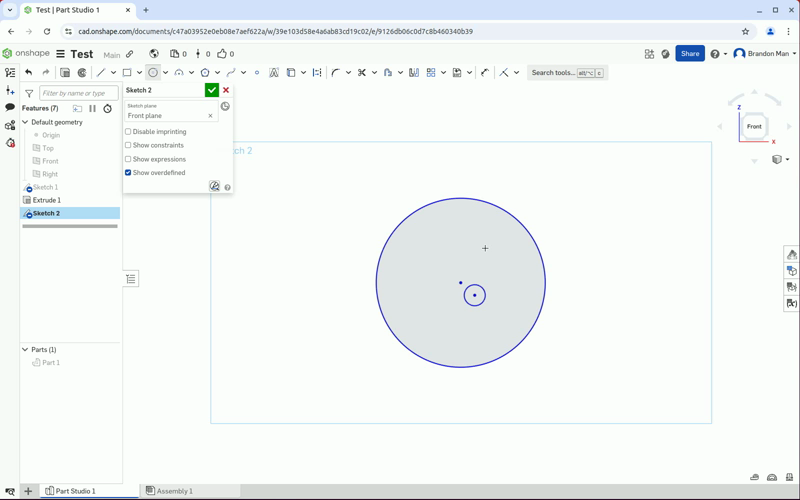
key_up(shift)
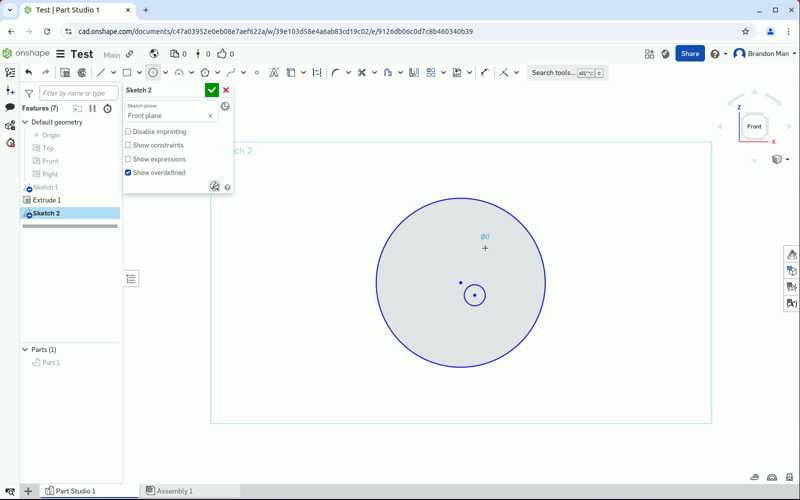
mouse_move(494, 247)
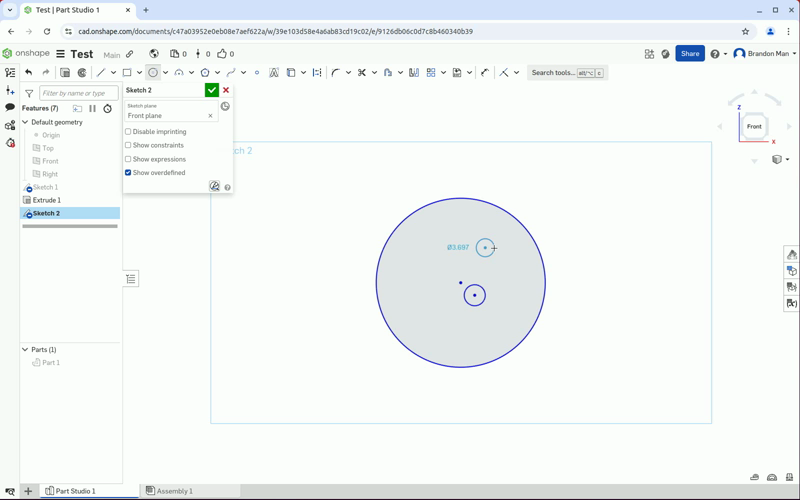
click(494, 247)
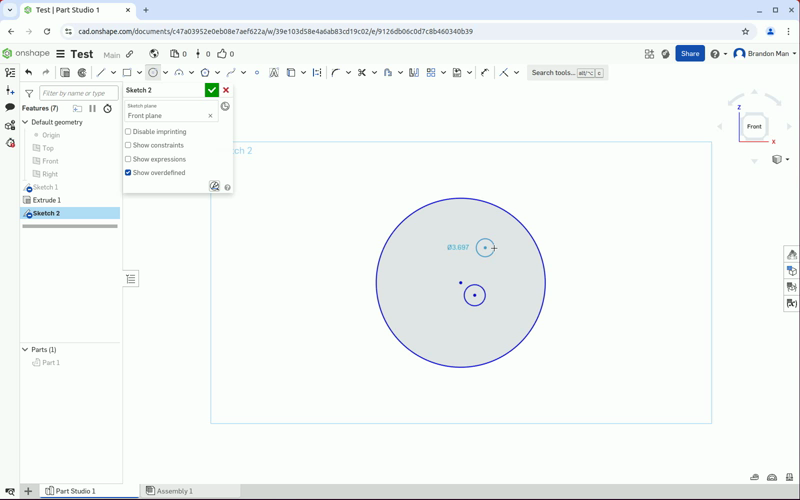
key(esc)
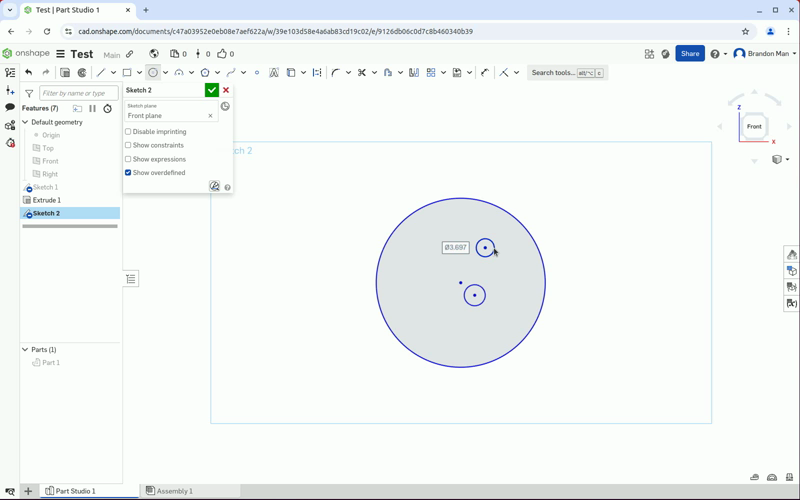
mouse_move(420, 270)
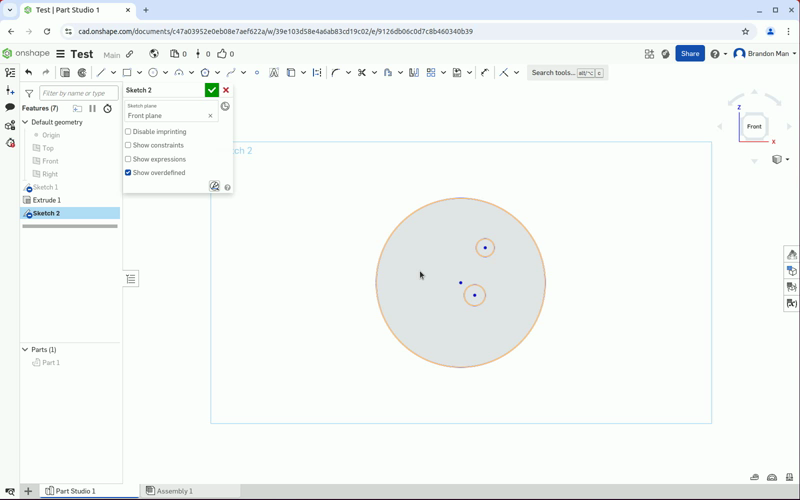
click(420, 270)
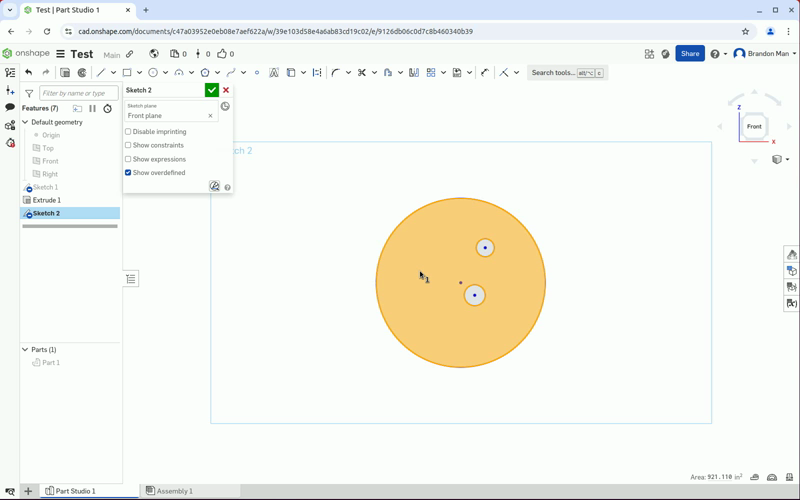
mouse_move(73, 352)
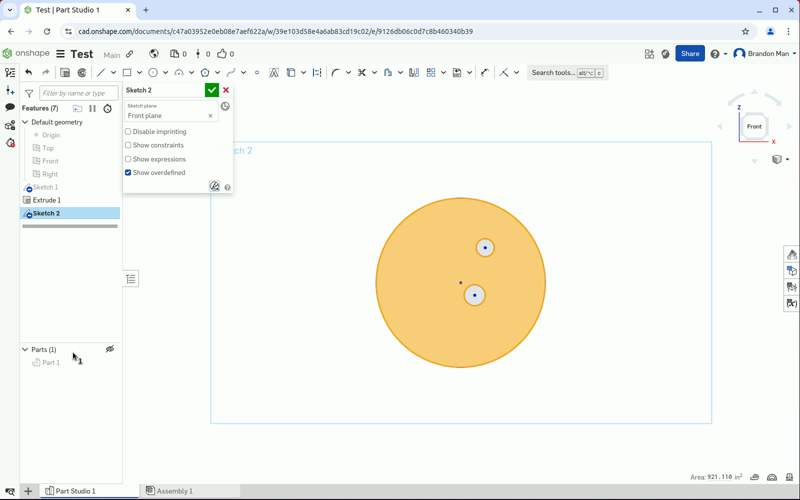
key(shift+y)
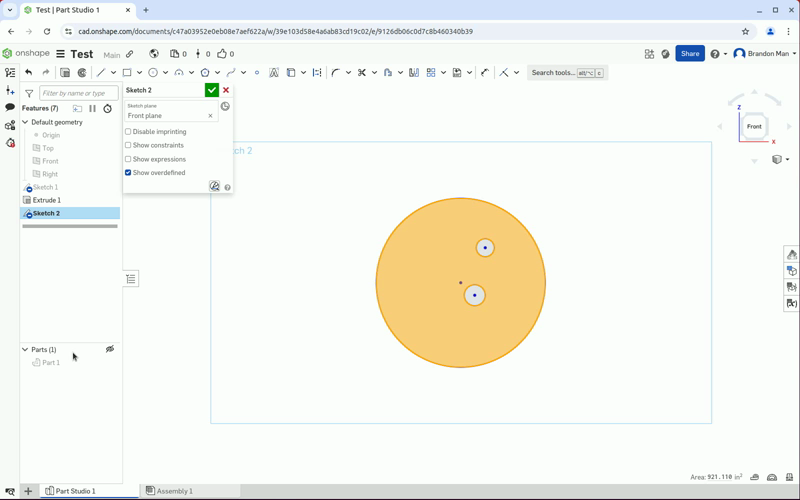
key(shift+e)
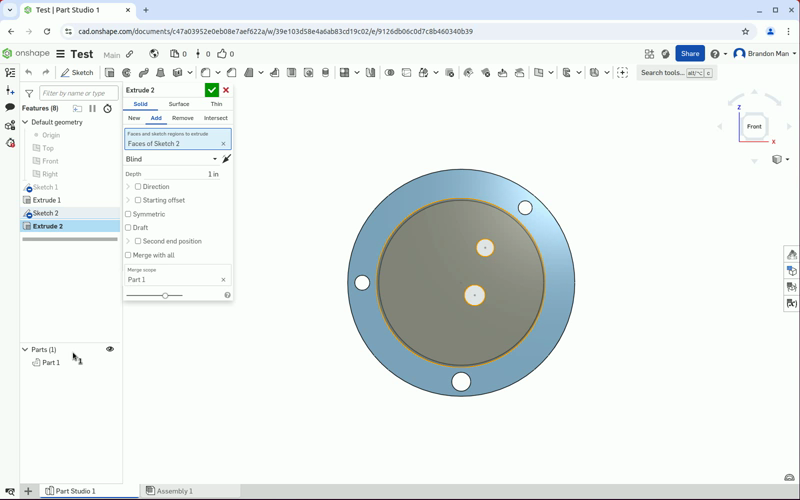
mouse_move(143, 106)
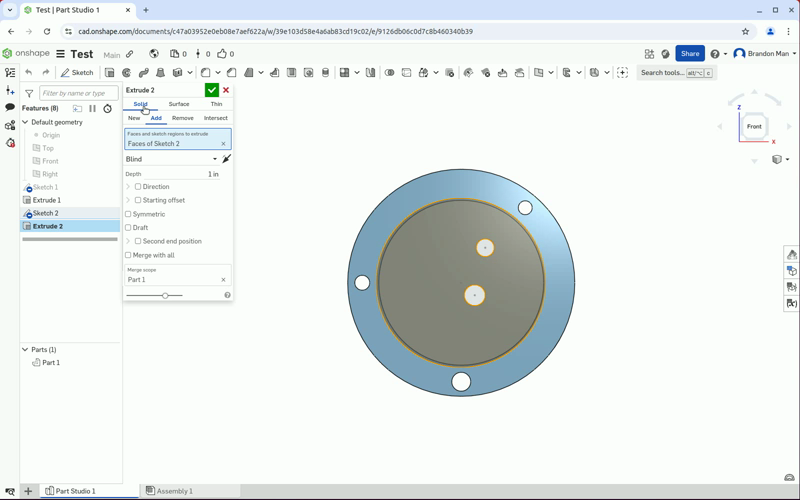
click(143, 106)
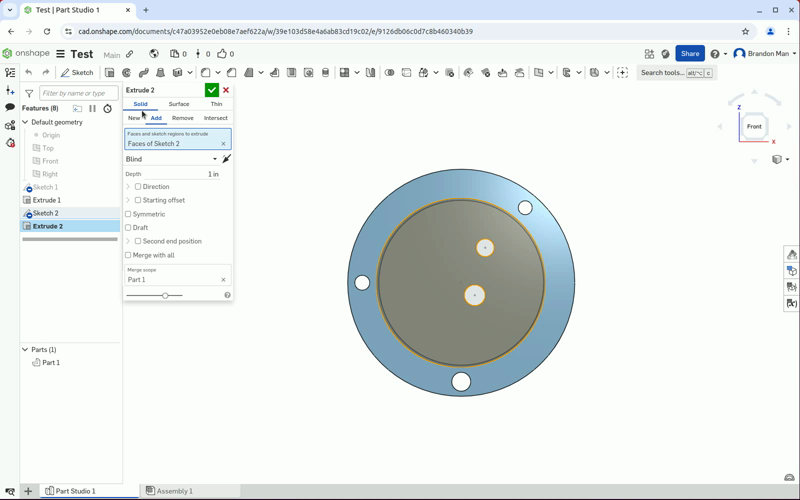
mouse_move(137, 120)
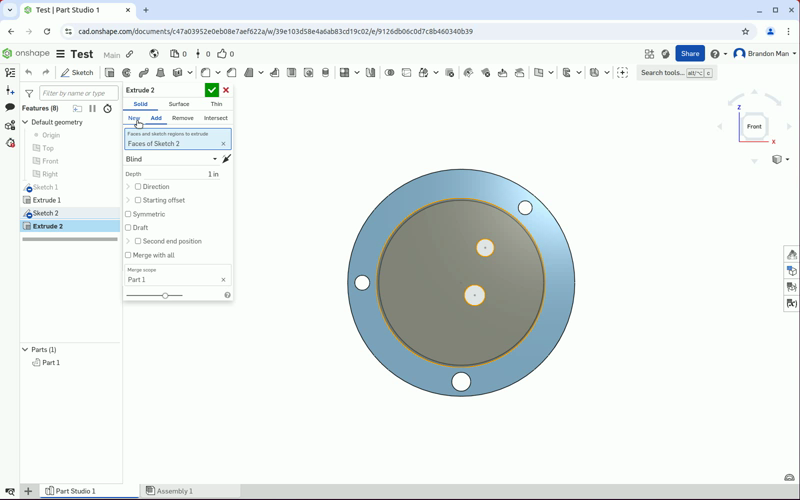
click(137, 120)
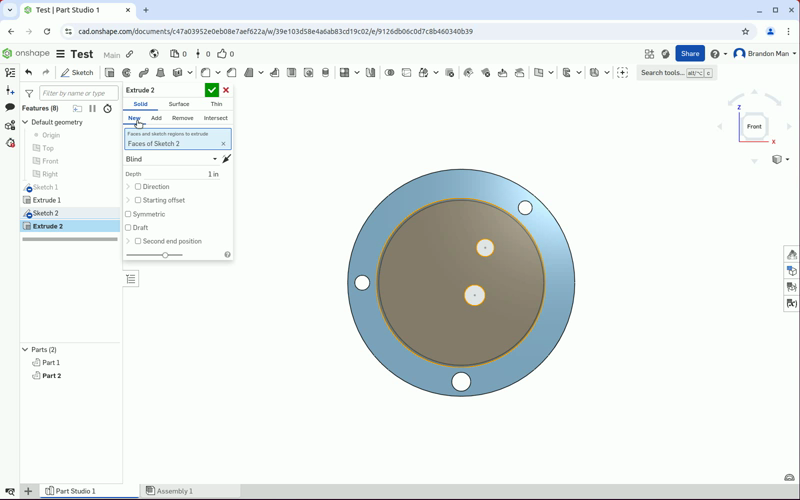
key(tab, 4)
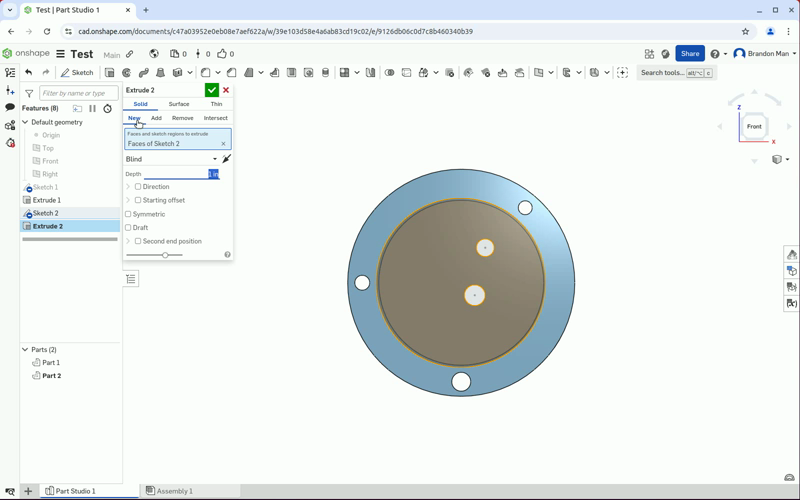
text(1.926)
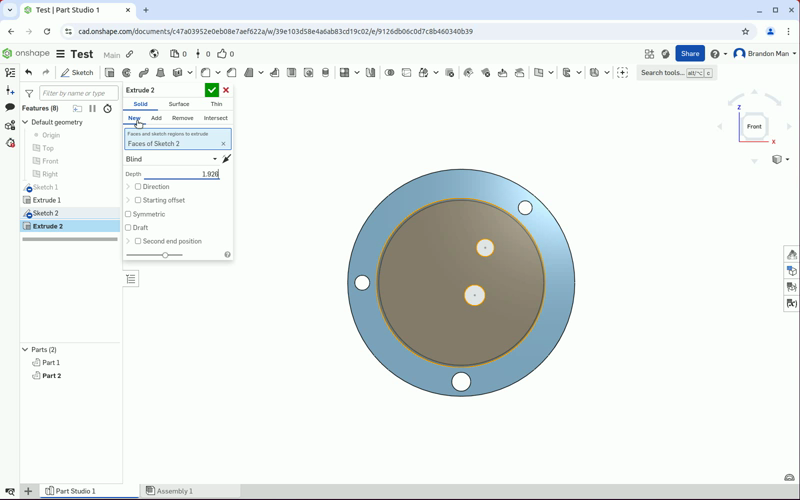
key(enter)
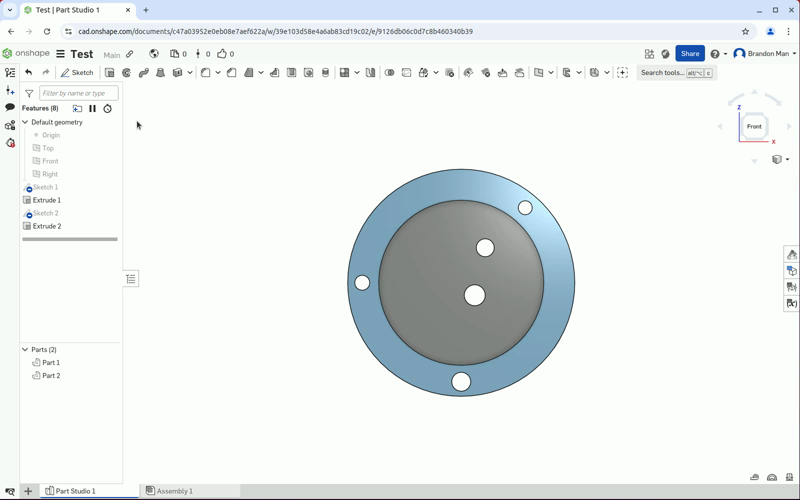
key(shift+h)
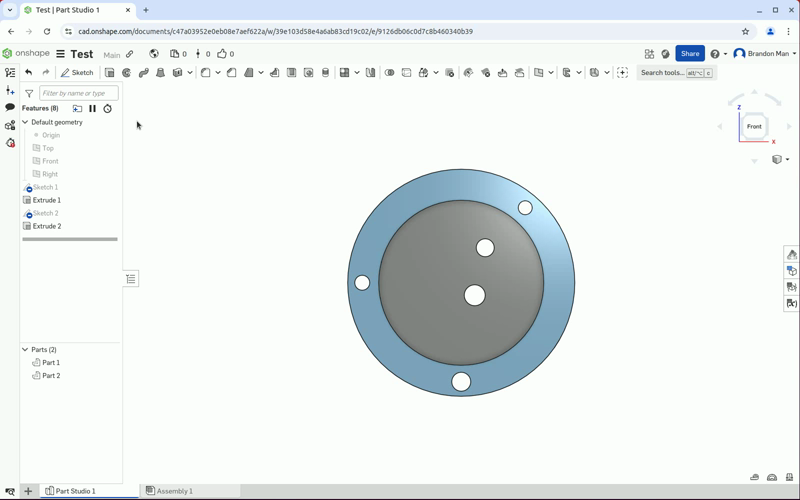
key(shift+h)
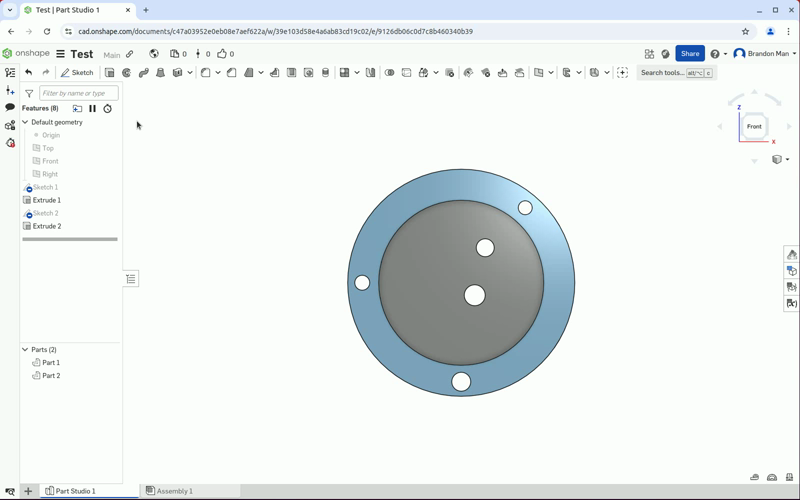
mouse_move(73, 189)
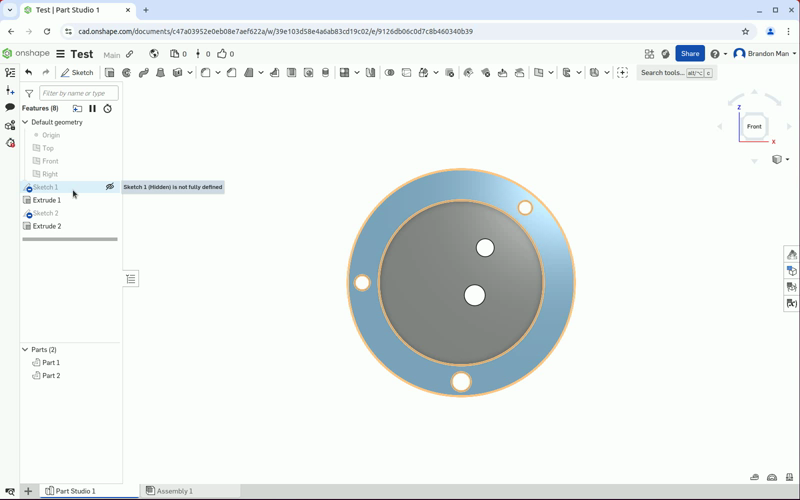
click(73, 189)
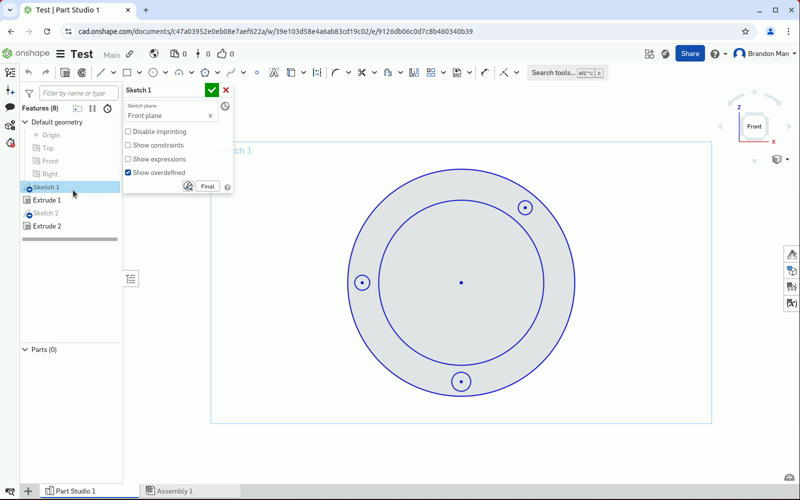
mouse_move(229, 92)
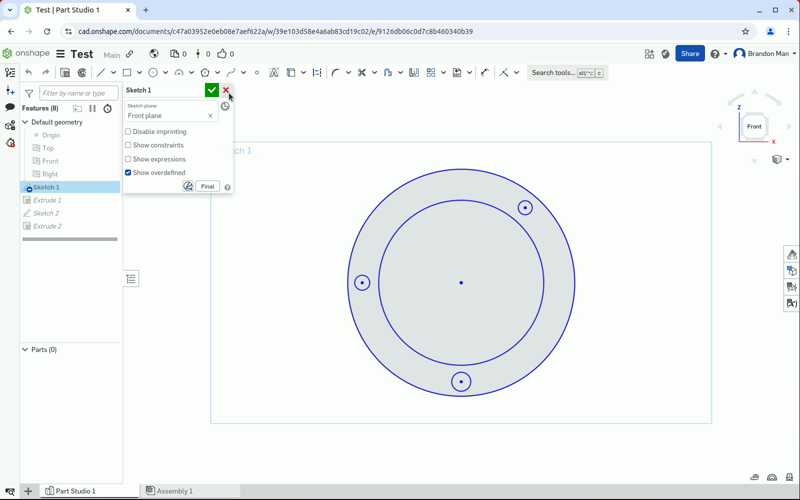
click(229, 92)
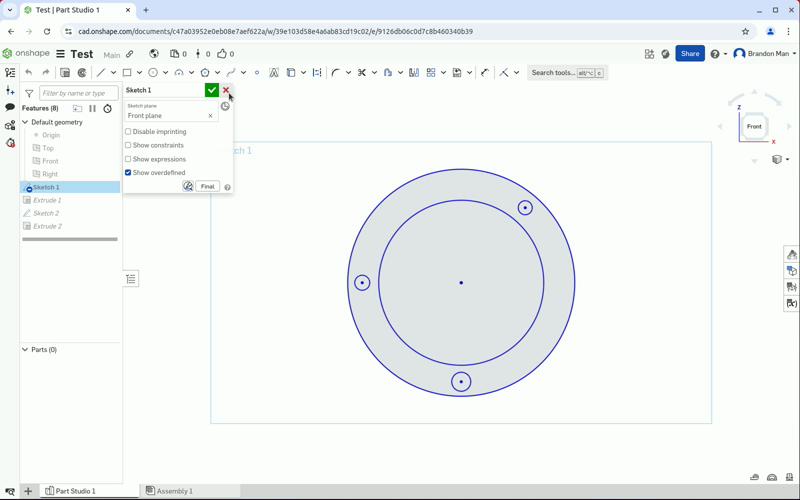
key(shift+s)
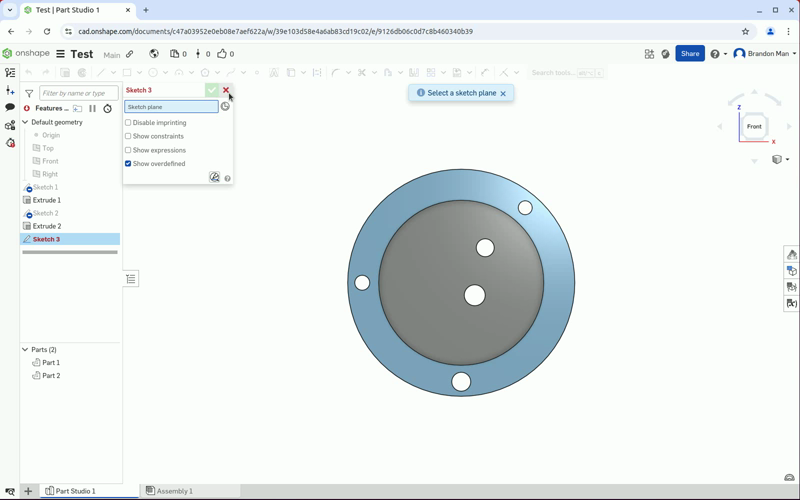
mouse_move(73, 163)
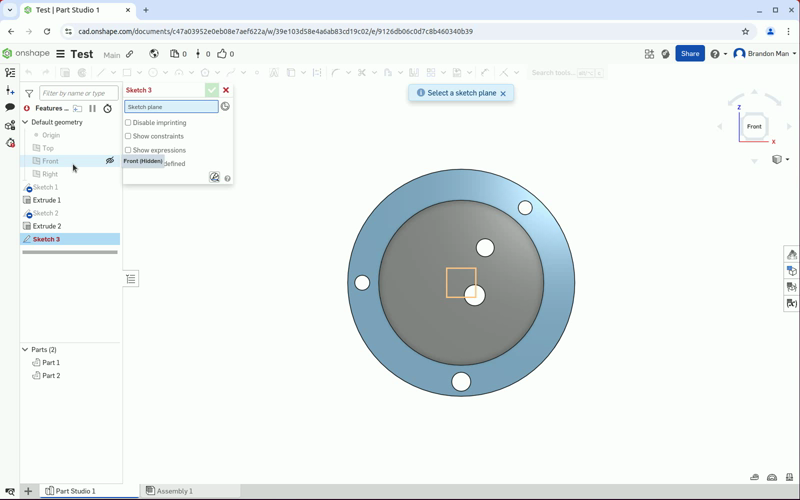
click(73, 163)
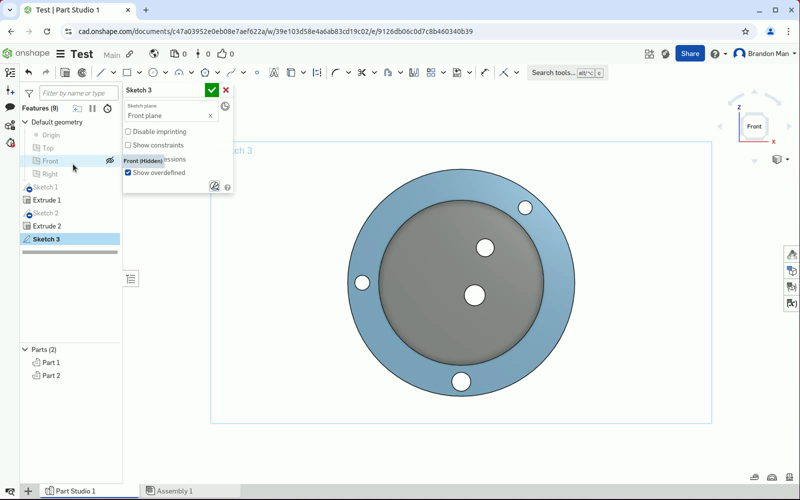
mouse_move(73, 352)
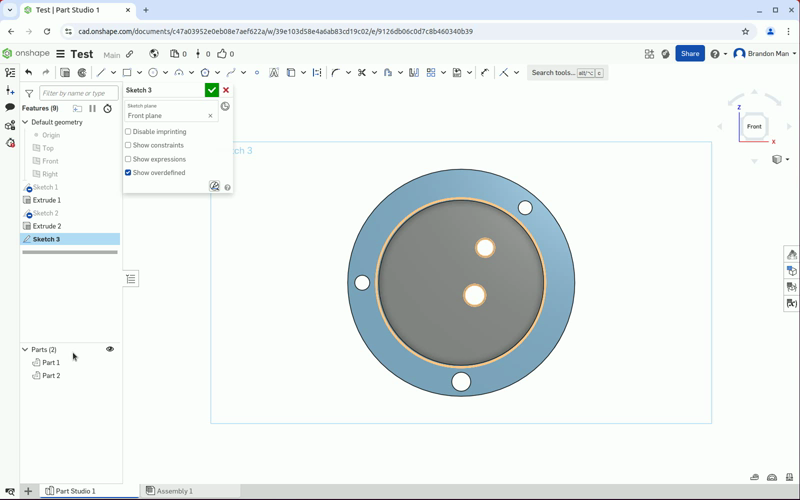
key(y)
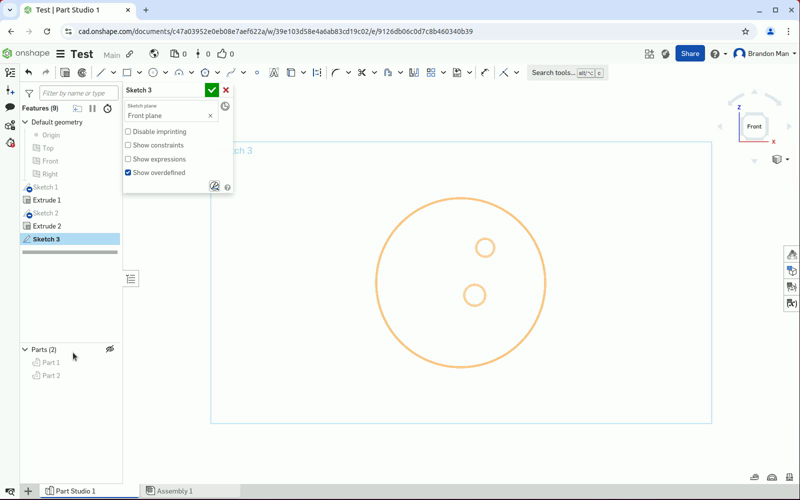
key(c)
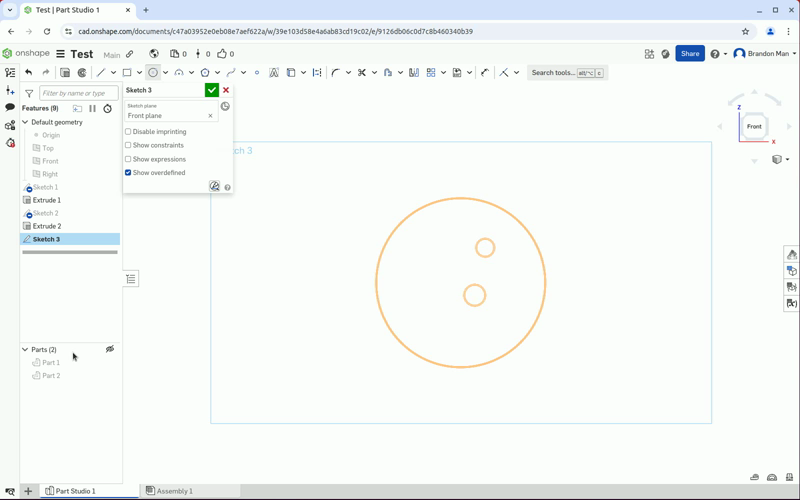
key_down(shift)
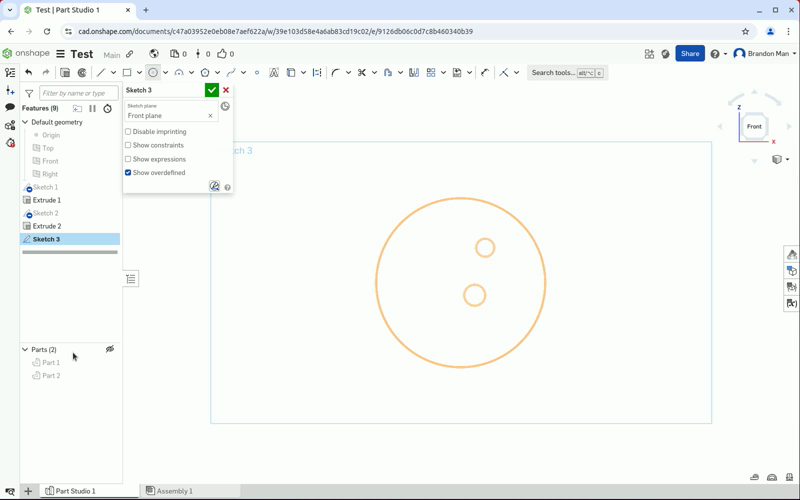
mouse_move(362, 282)
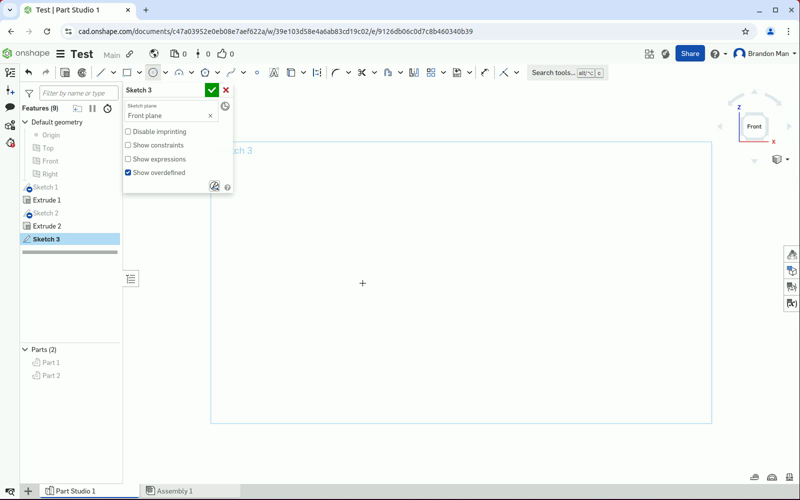
click(362, 282)
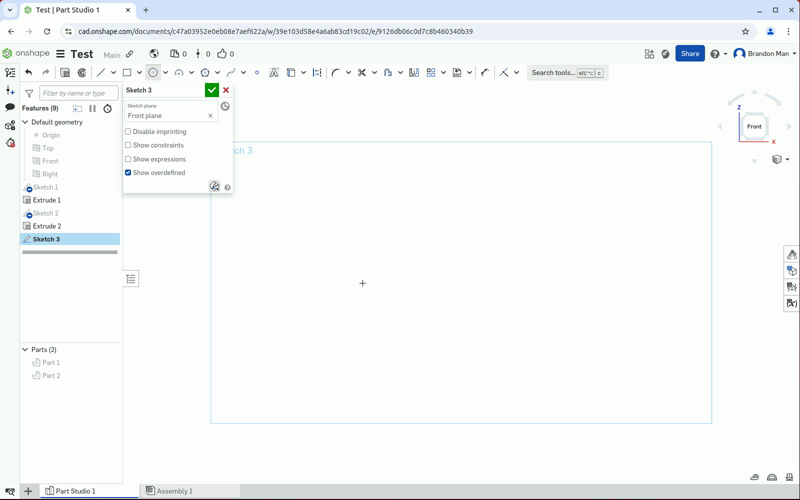
key_up(shift)
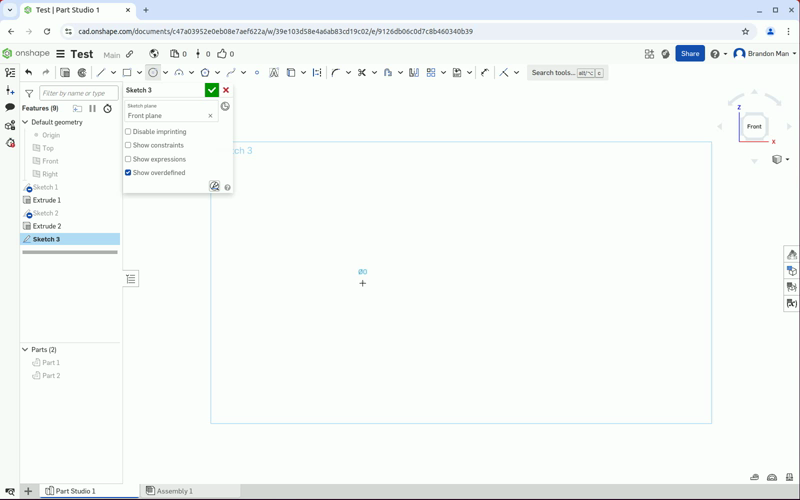
mouse_move(371, 282)
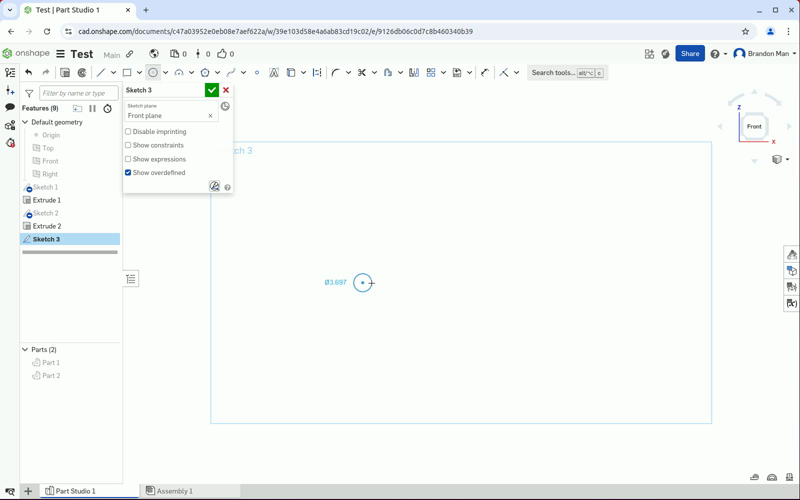
click(371, 282)
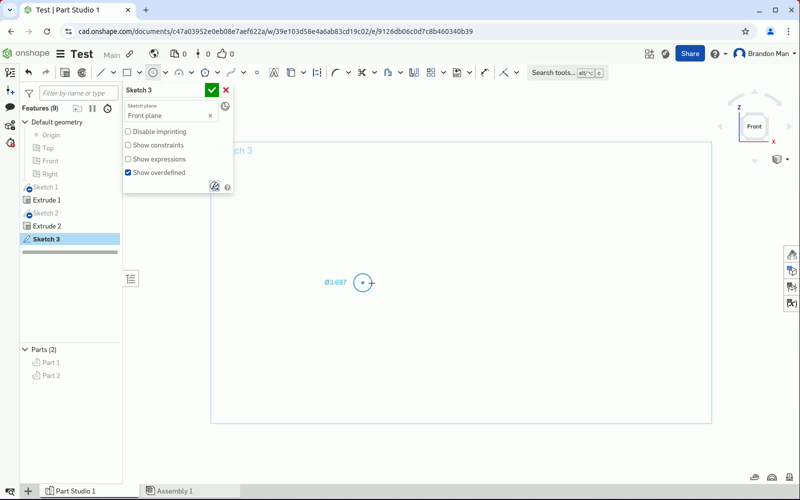
key(esc)
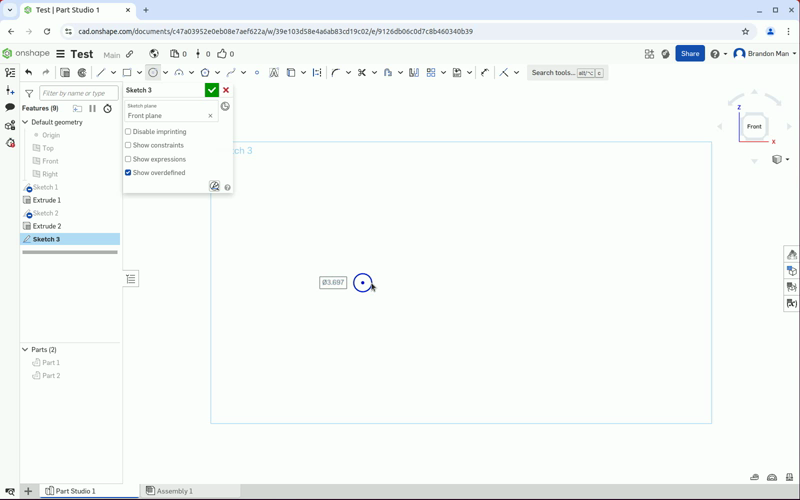
mouse_move(363, 277)
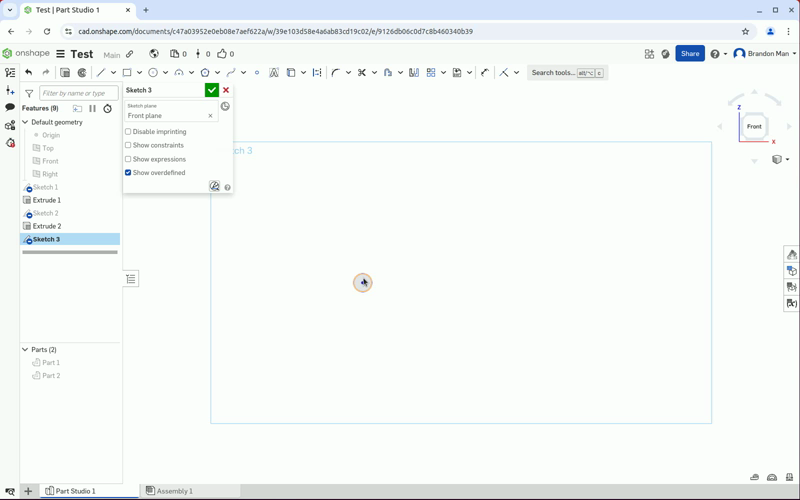
scroll(6)
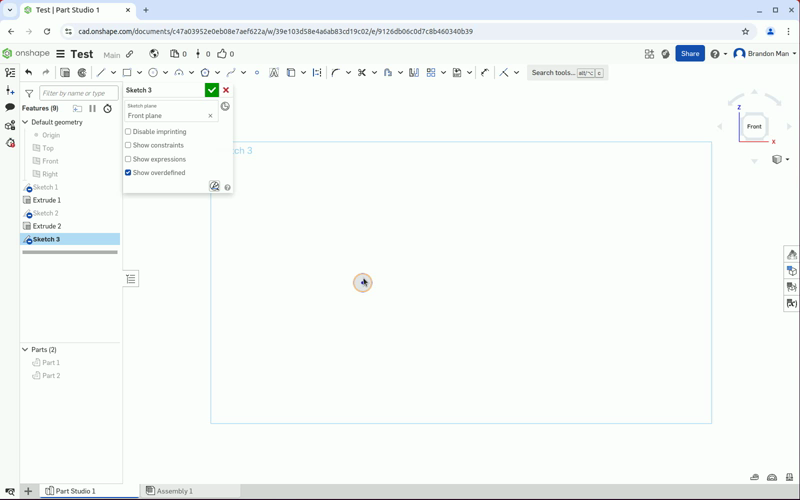
scroll(6)
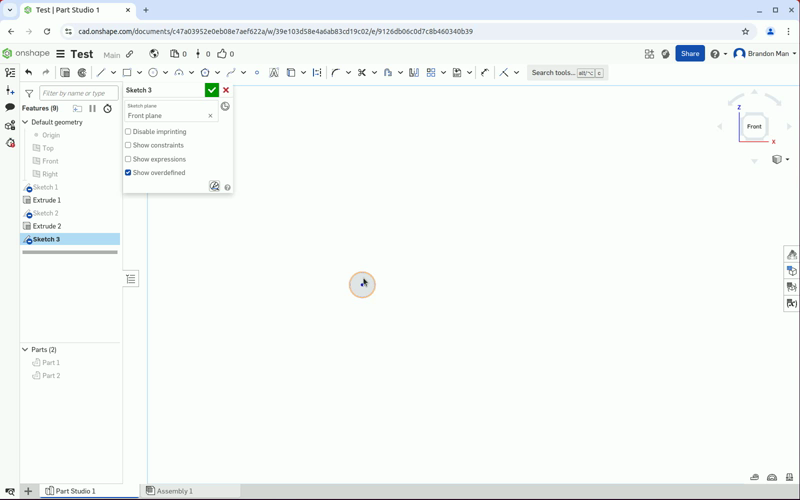
scroll(6)
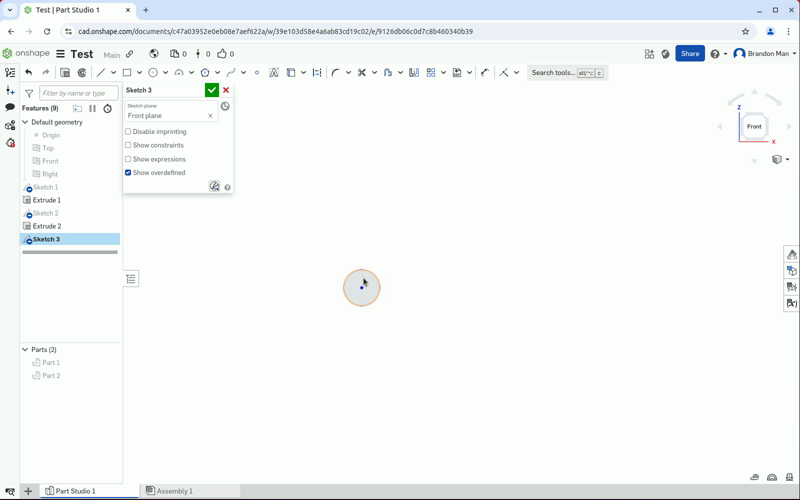
scroll(6)
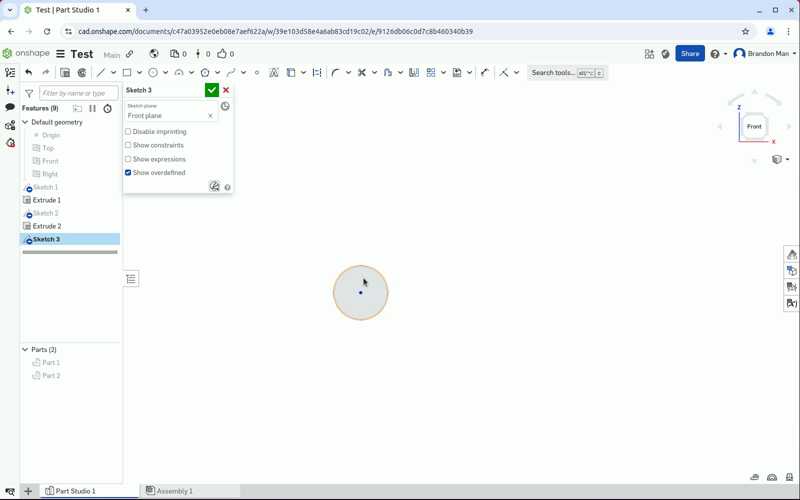
scroll(6)
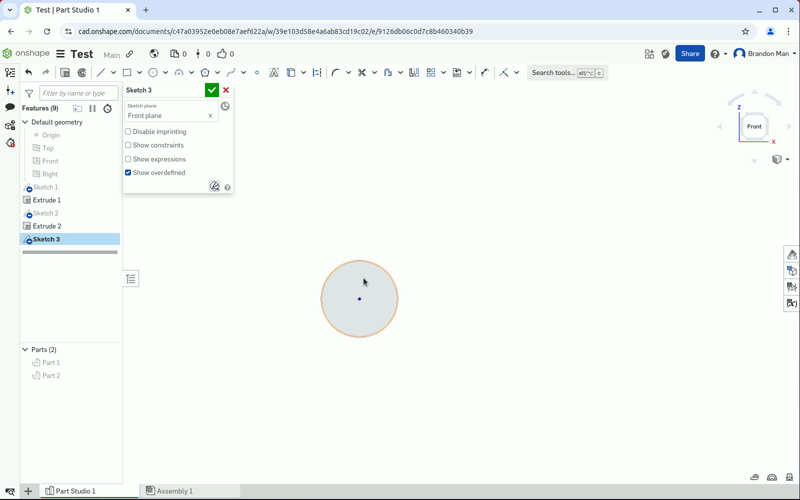
scroll(6)
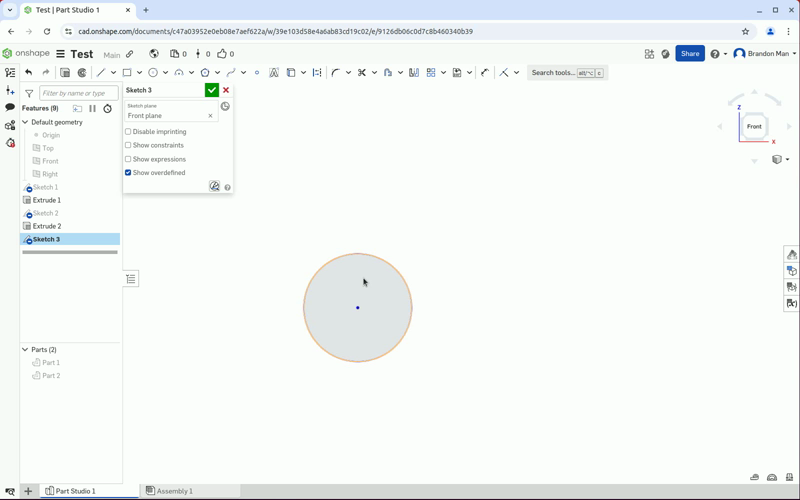
scroll(6)
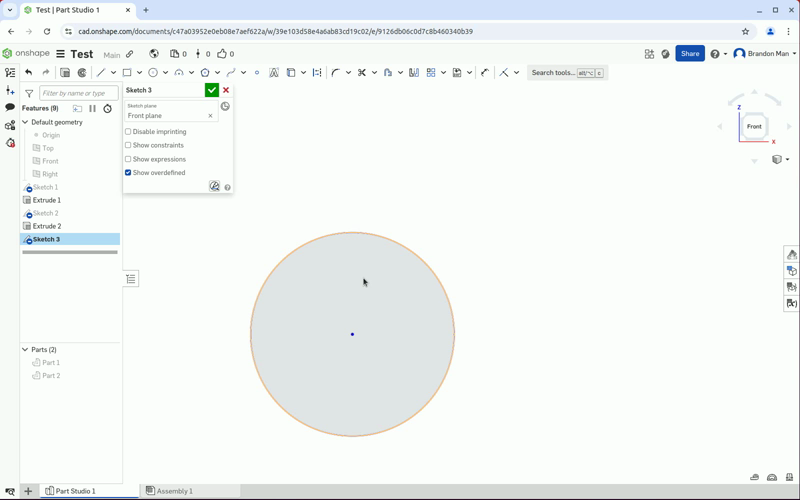
click(363, 277)
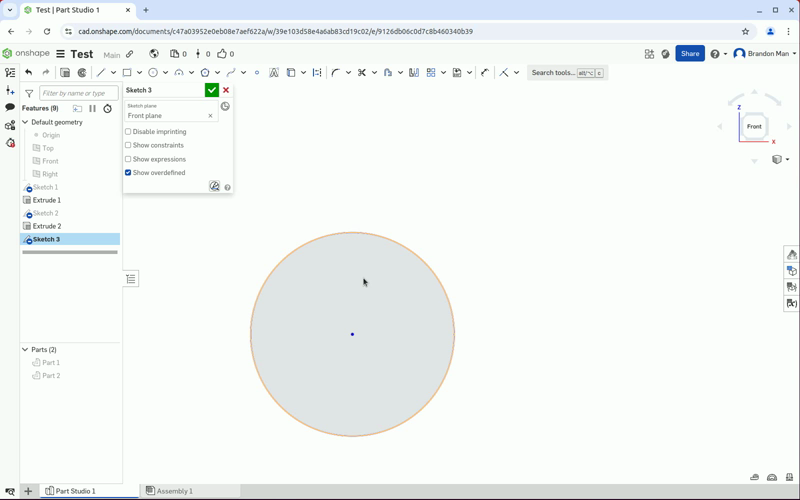
scroll(-6)
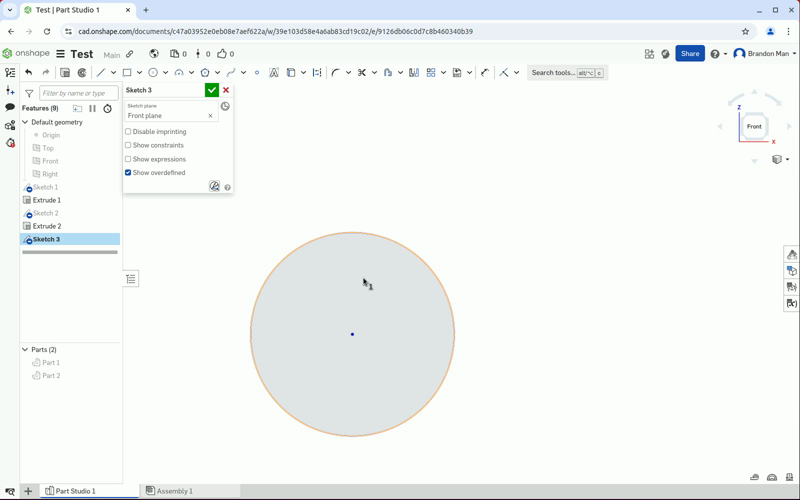
scroll(-6)
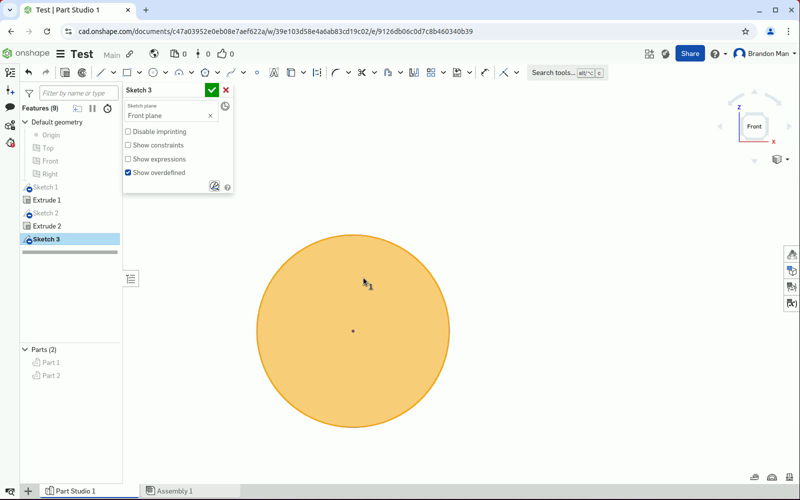
scroll(-6)
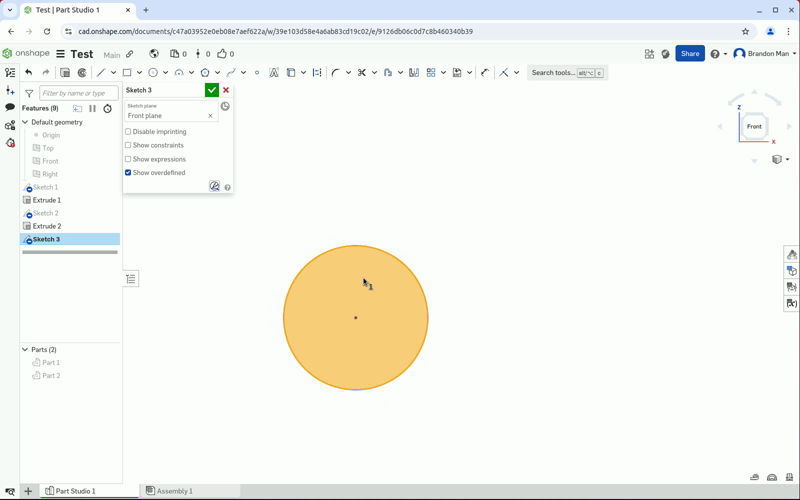
scroll(-6)
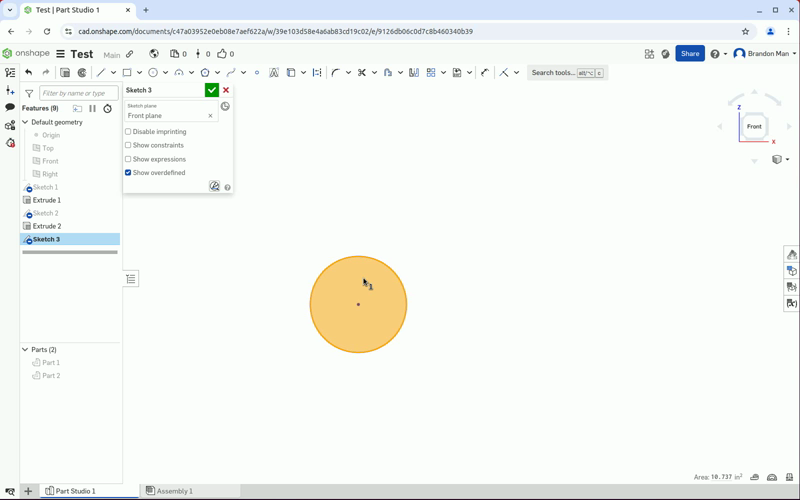
scroll(-6)
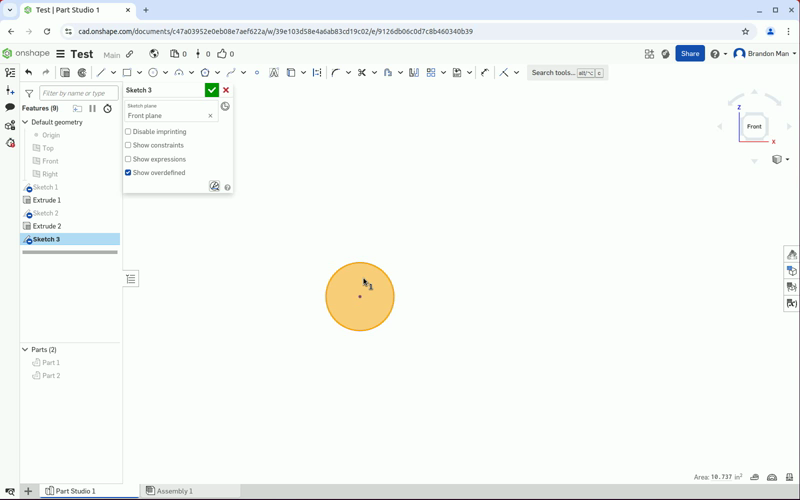
scroll(-6)
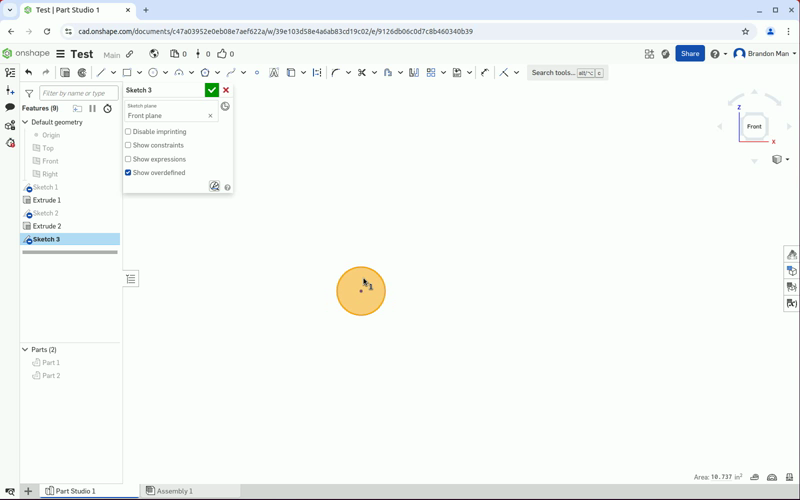
scroll(-6)
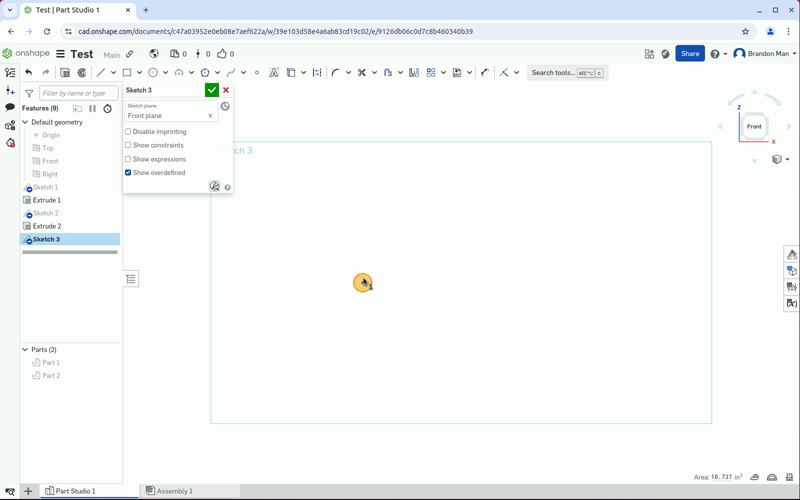
mouse_move(73, 352)
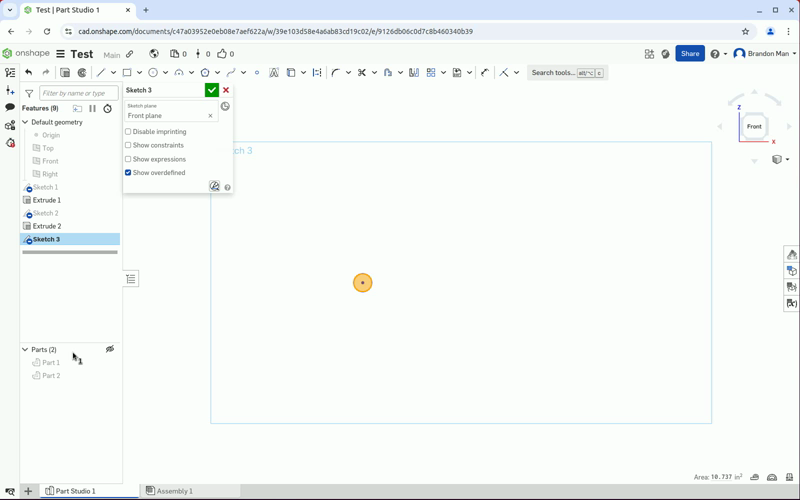
key(shift+y)
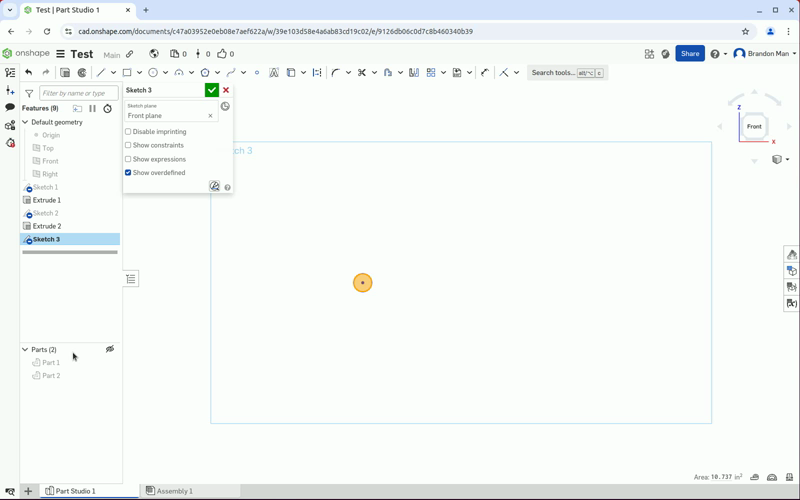
key(shift+e)
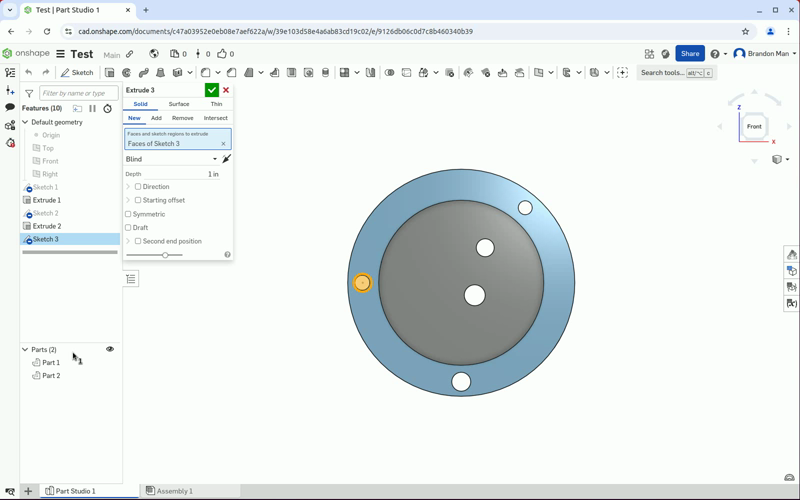
mouse_move(143, 106)
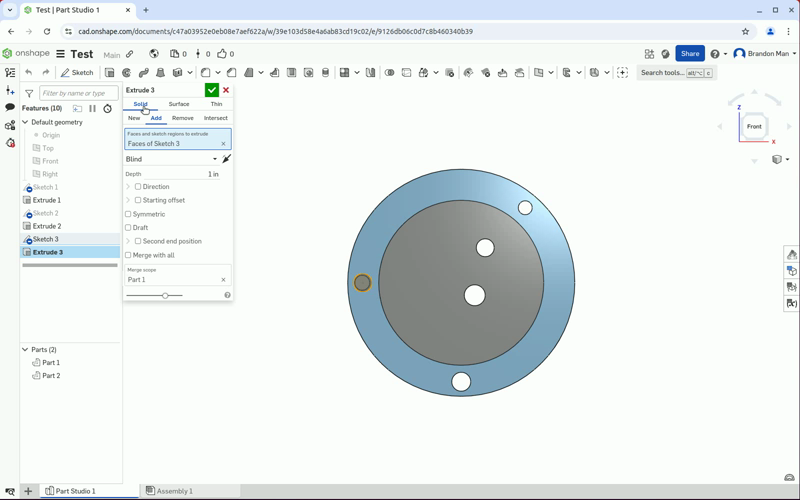
click(143, 106)
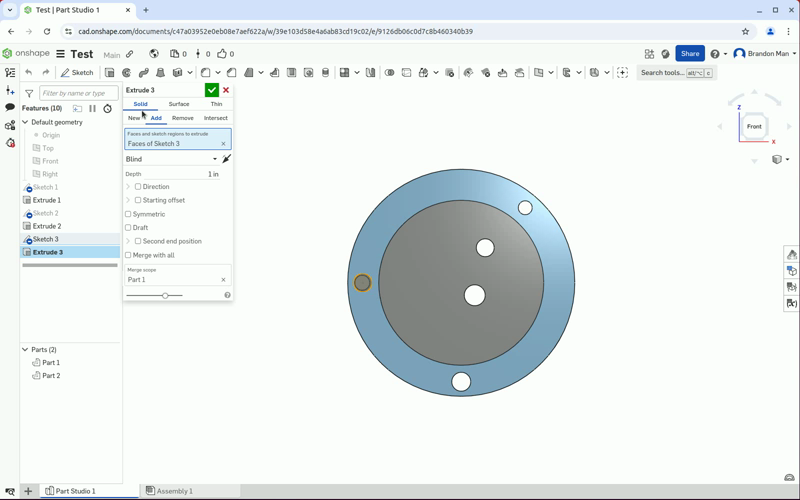
mouse_move(137, 120)
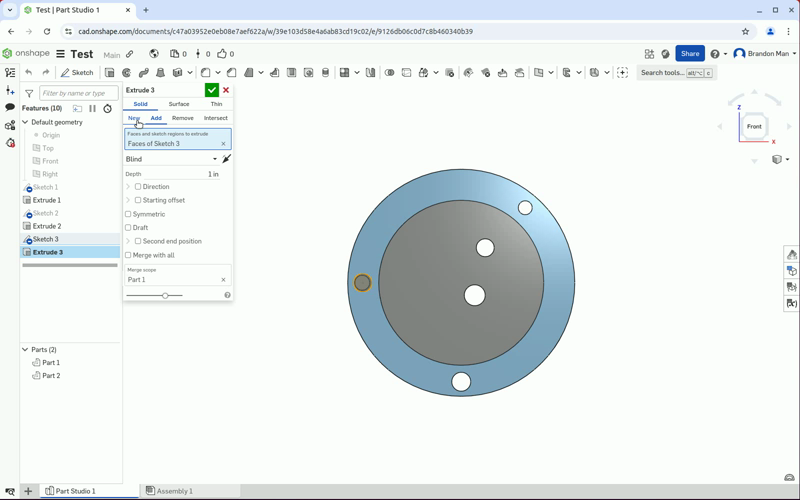
click(137, 120)
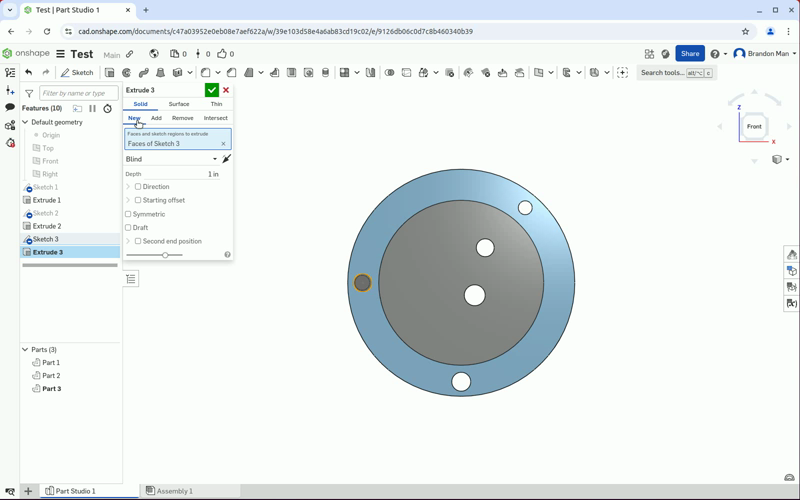
key(tab, 4)
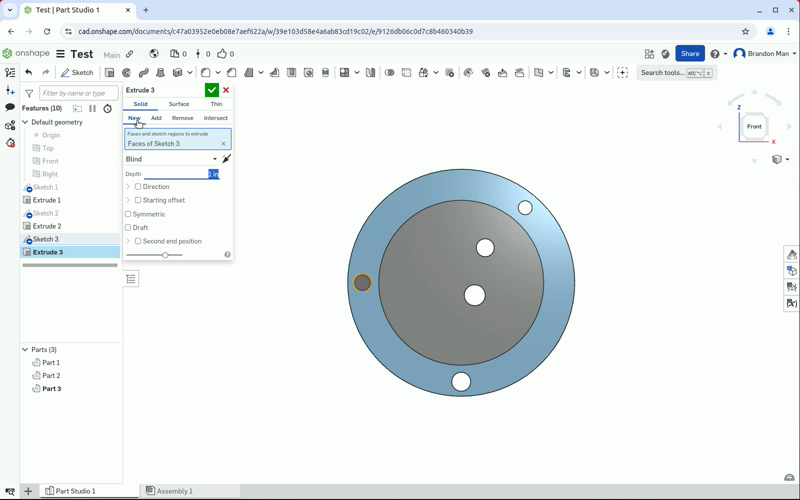
text(8.425)
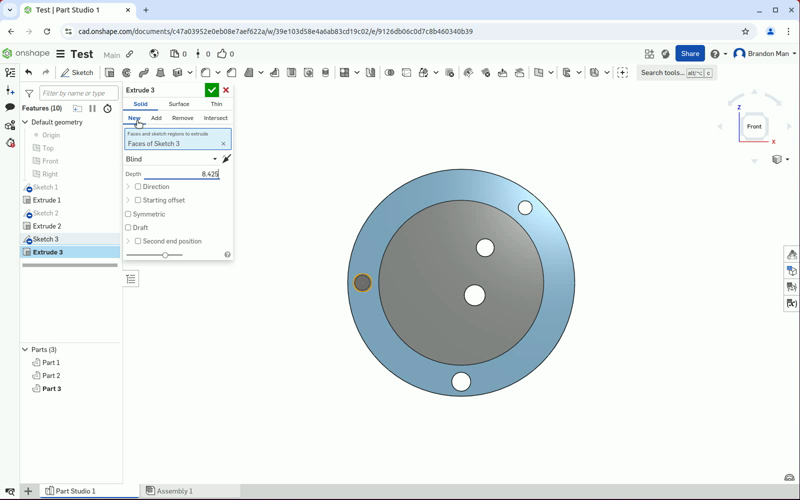
key(enter)
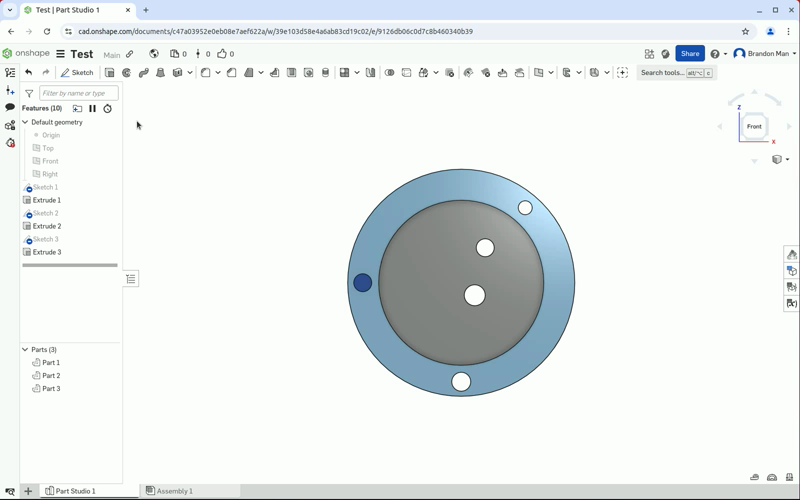
key(shift+h)
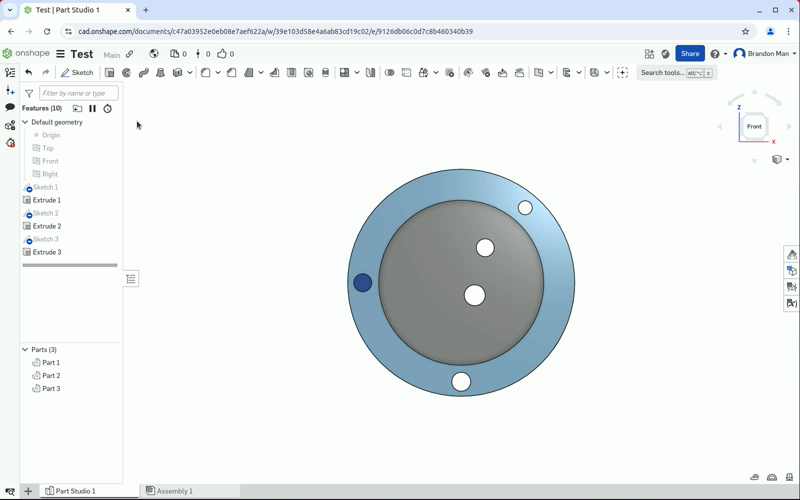
key(shift+h)
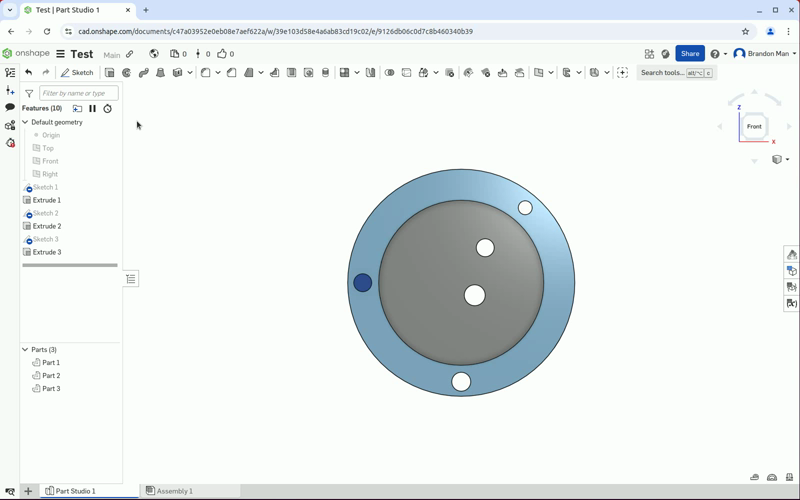
mouse_move(73, 189)
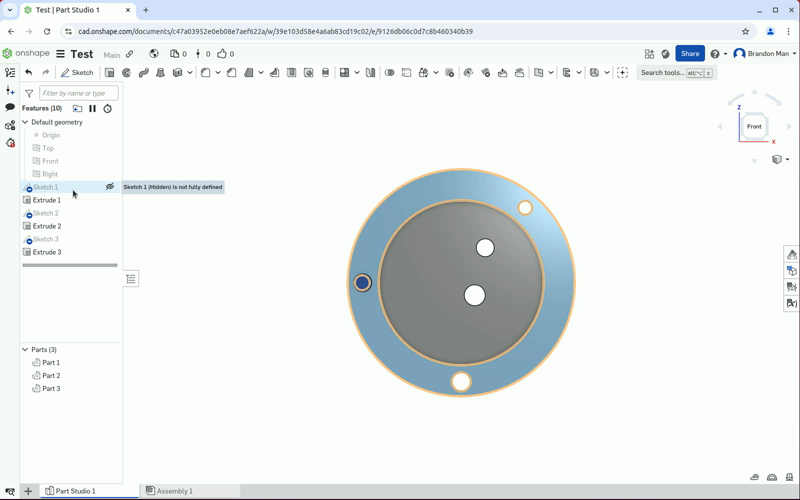
click(73, 189)
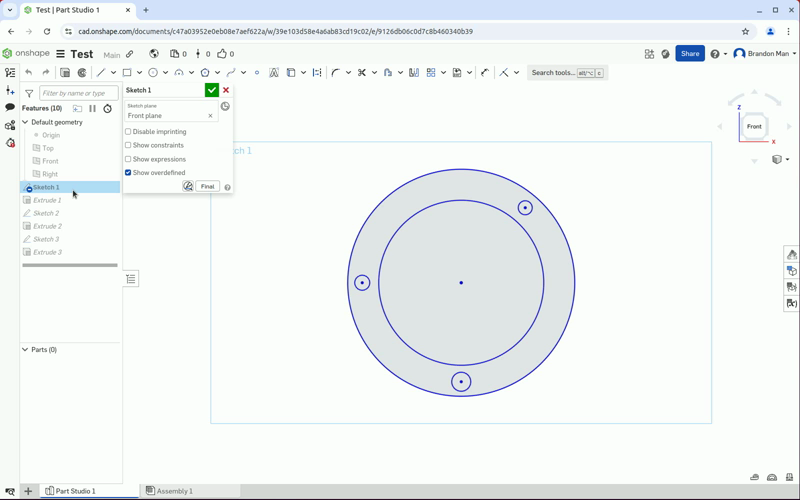
mouse_move(229, 92)
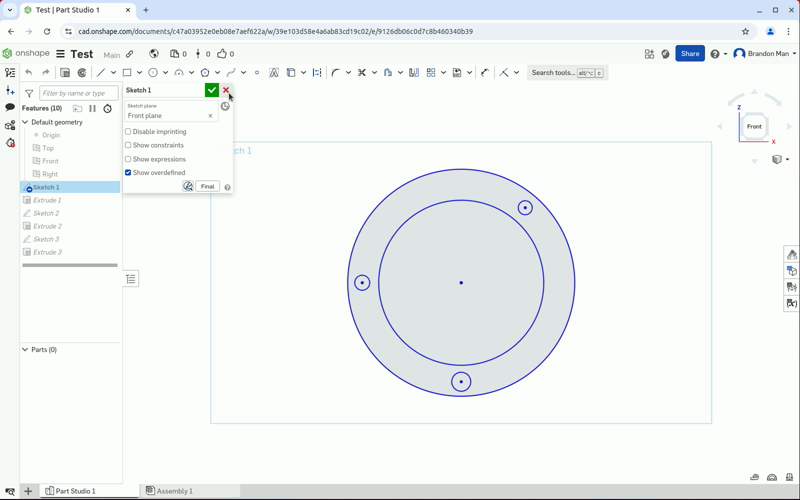
click(229, 92)
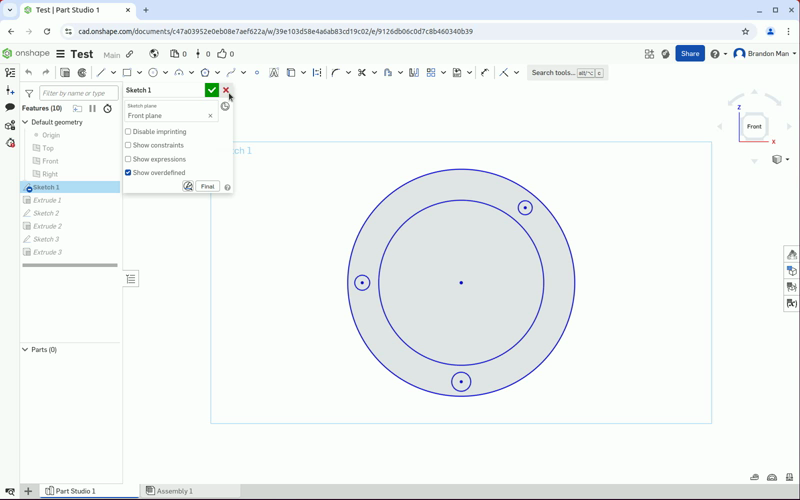
key(shift+s)
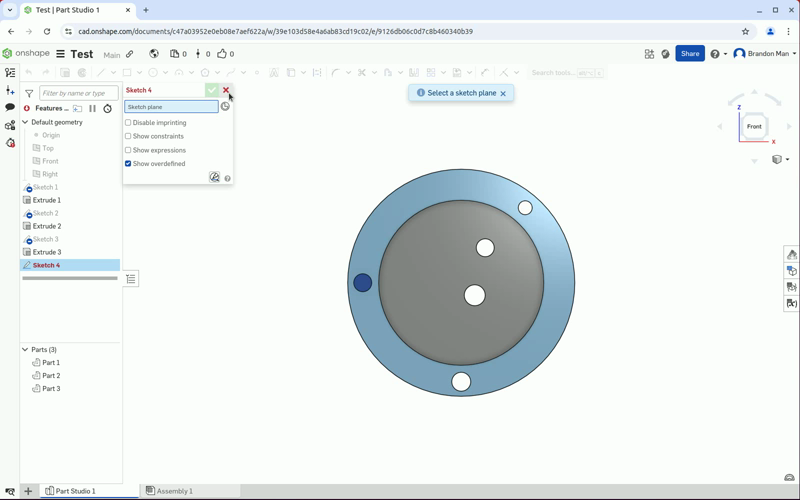
mouse_move(73, 163)
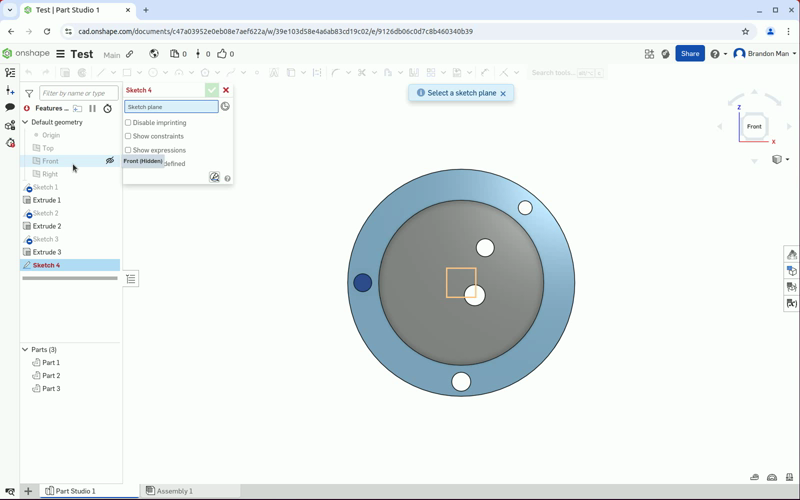
click(73, 163)
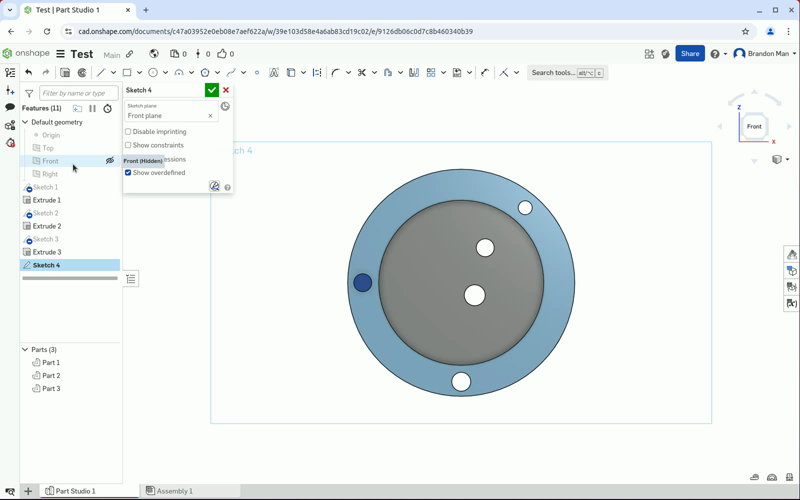
mouse_move(73, 352)
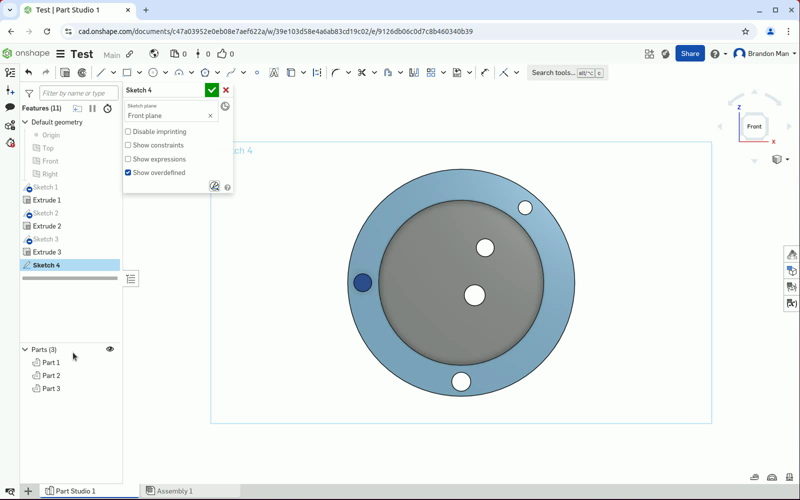
key(y)
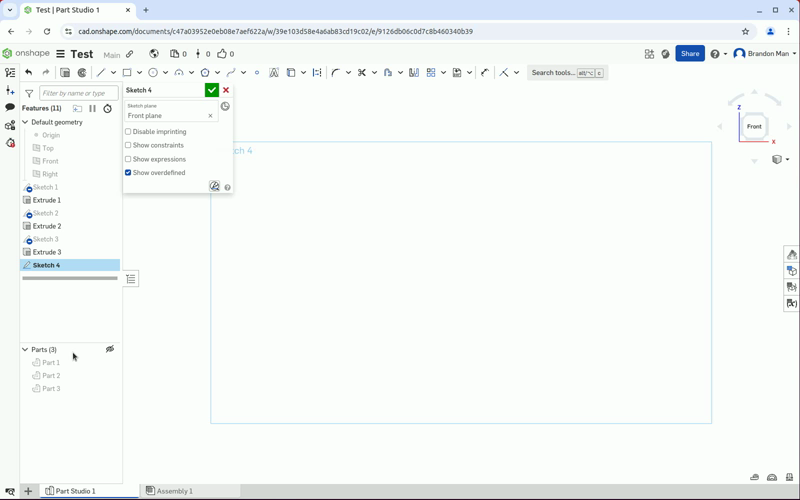
key(c)
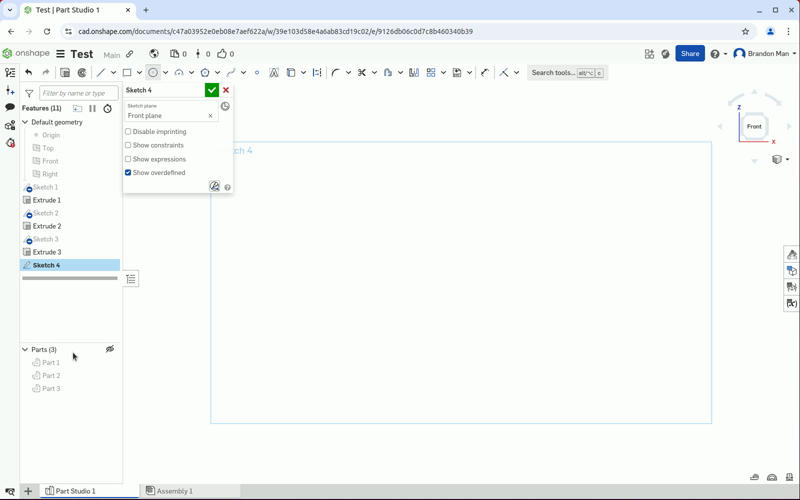
key_down(shift)
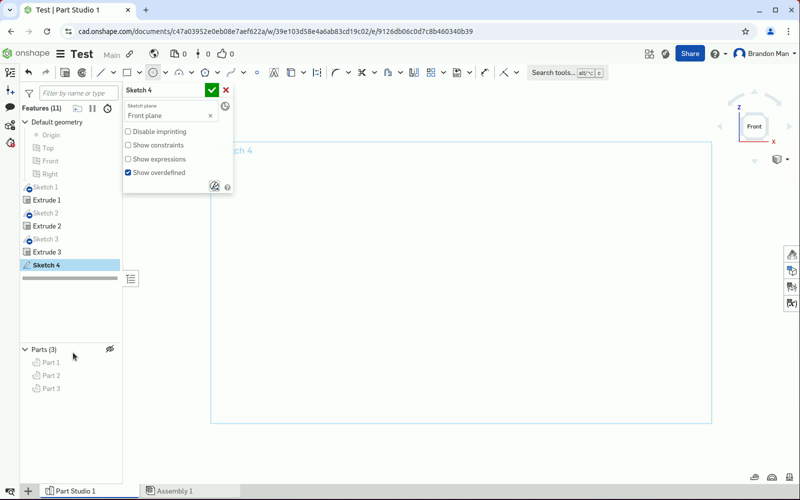
mouse_move(460, 381)
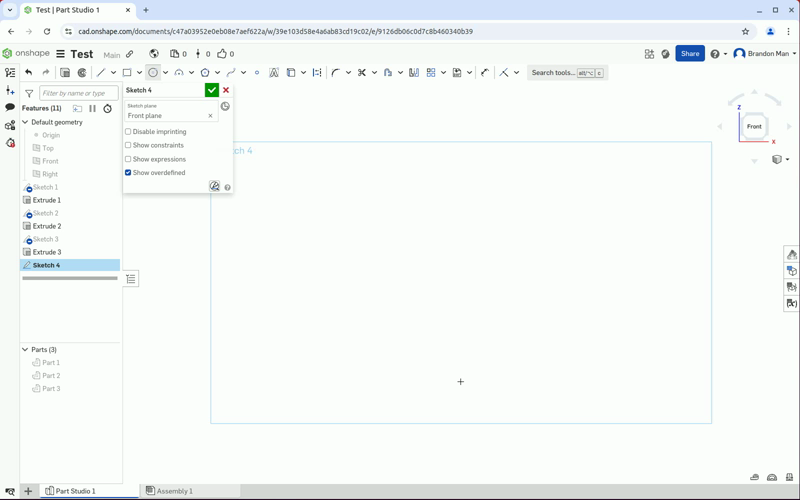
click(460, 381)
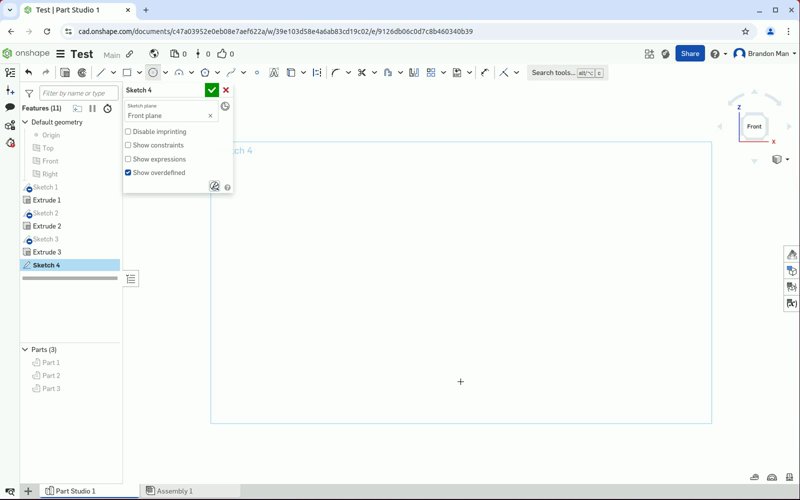
key_up(shift)
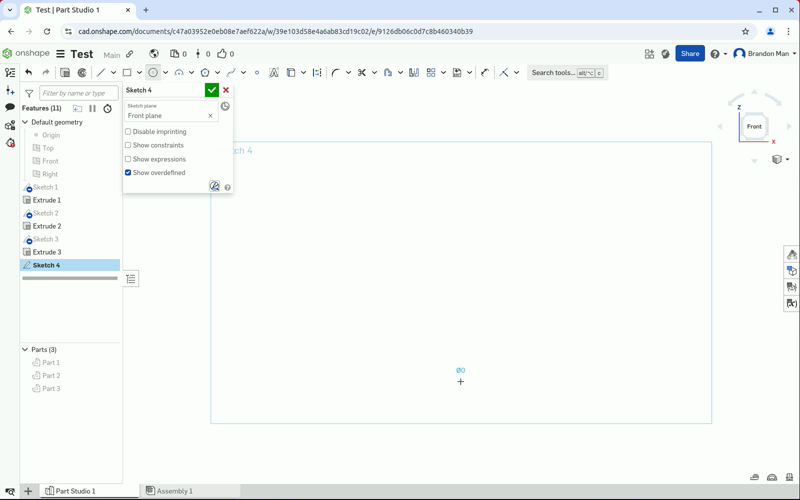
mouse_move(470, 381)
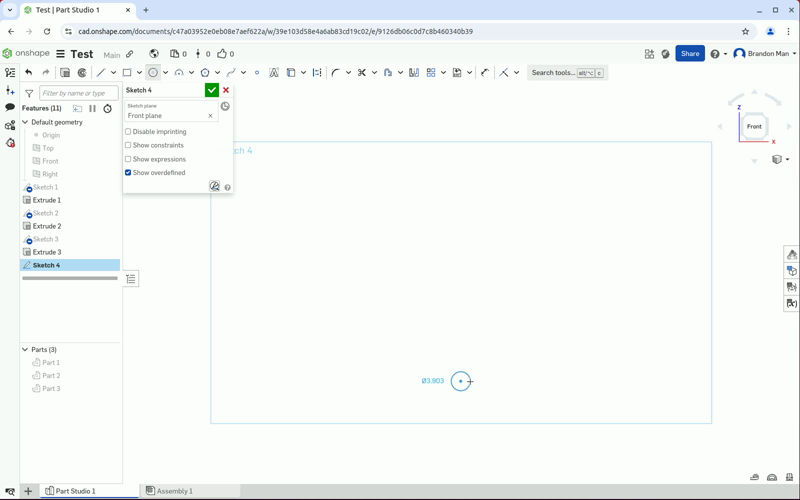
click(470, 381)
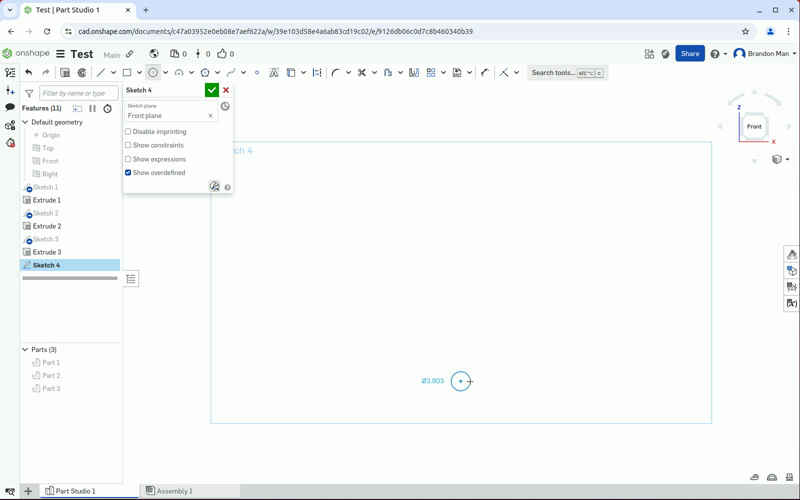
key(esc)
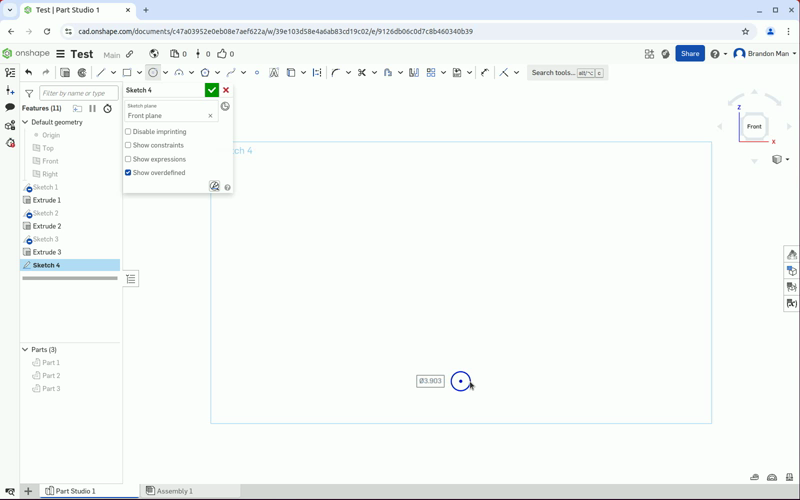
mouse_move(456, 382)
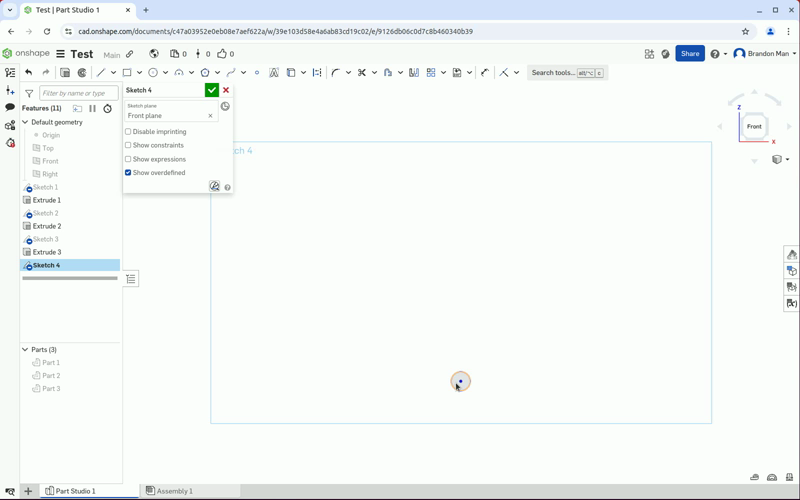
scroll(6)
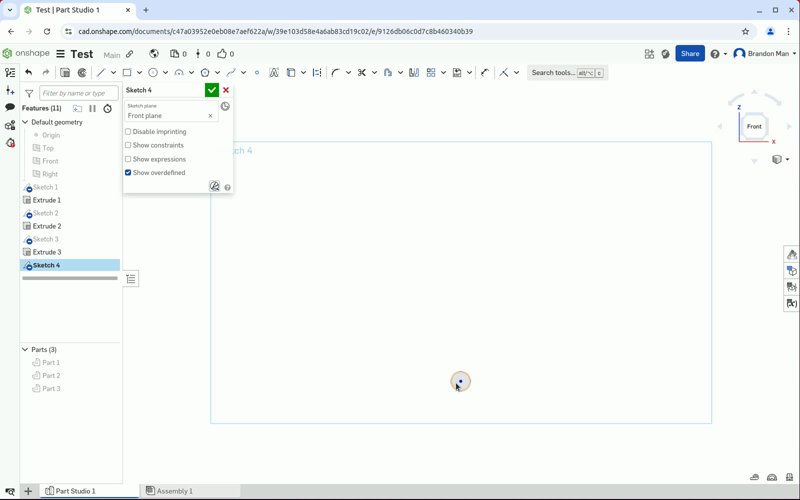
scroll(6)
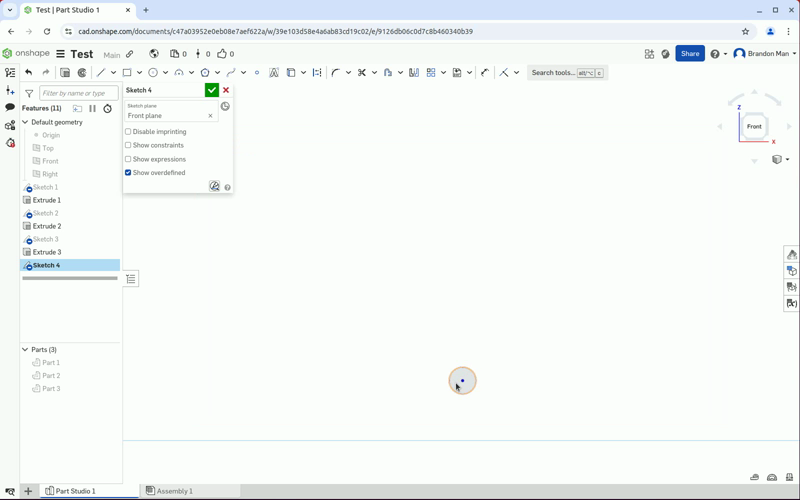
scroll(6)
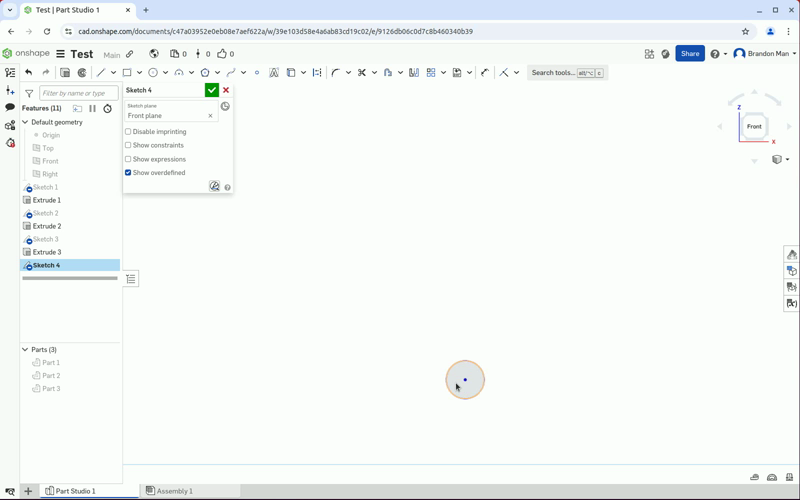
scroll(6)
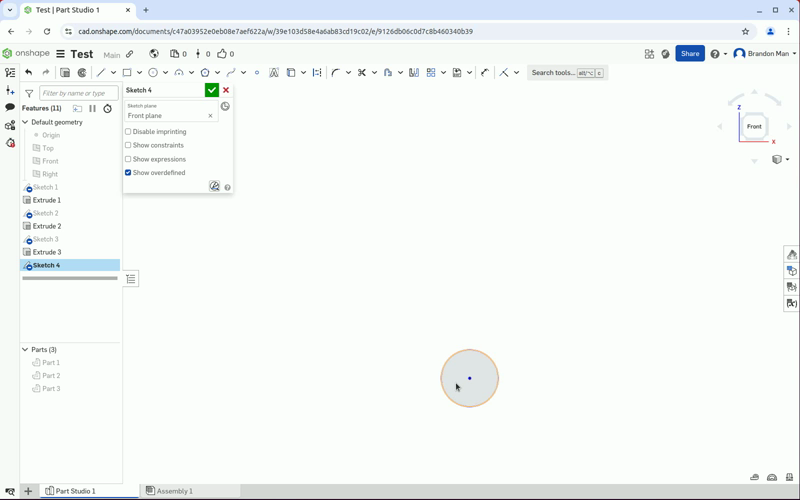
scroll(6)
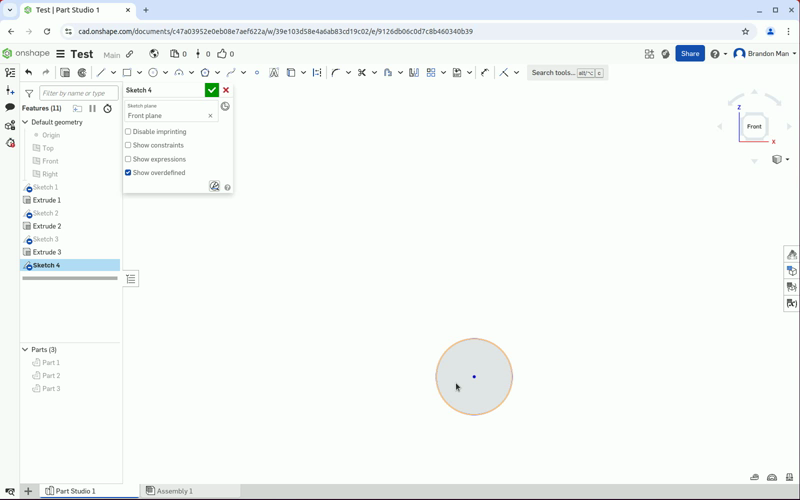
scroll(6)
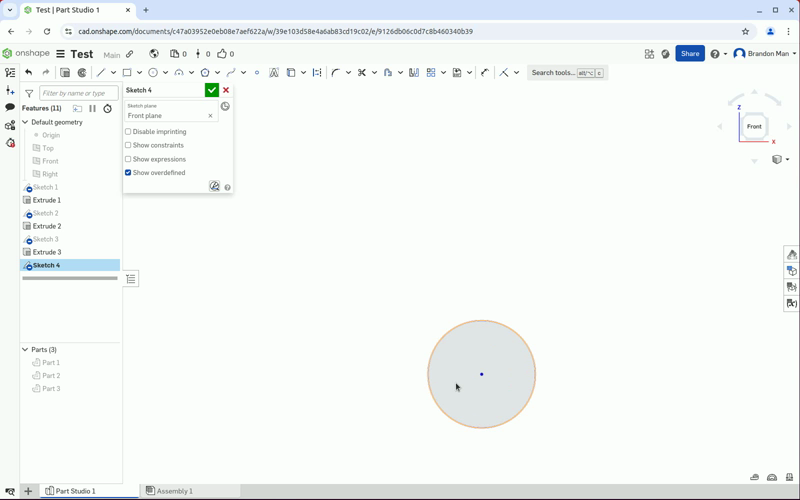
scroll(6)
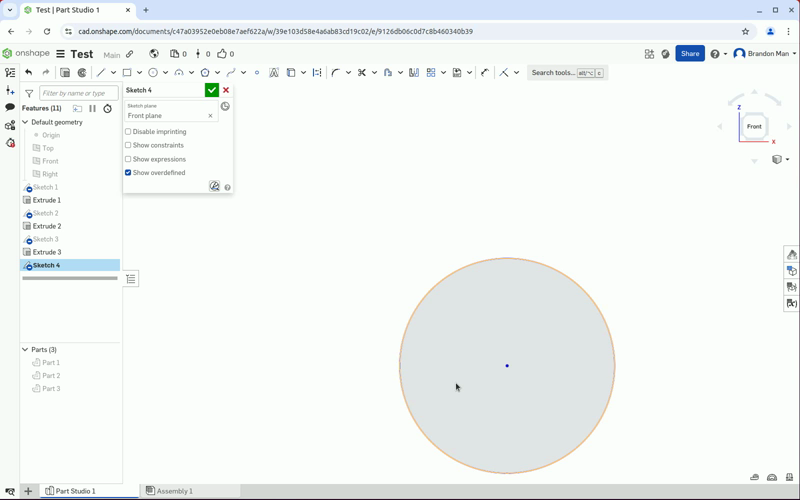
click(456, 382)
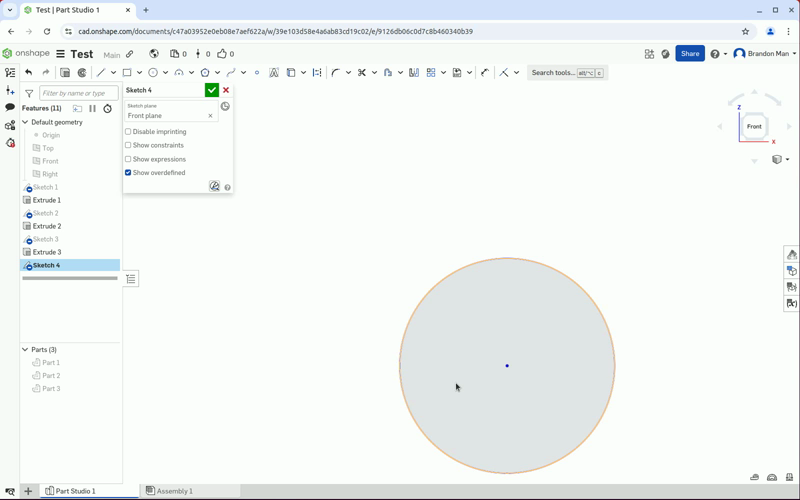
scroll(-6)
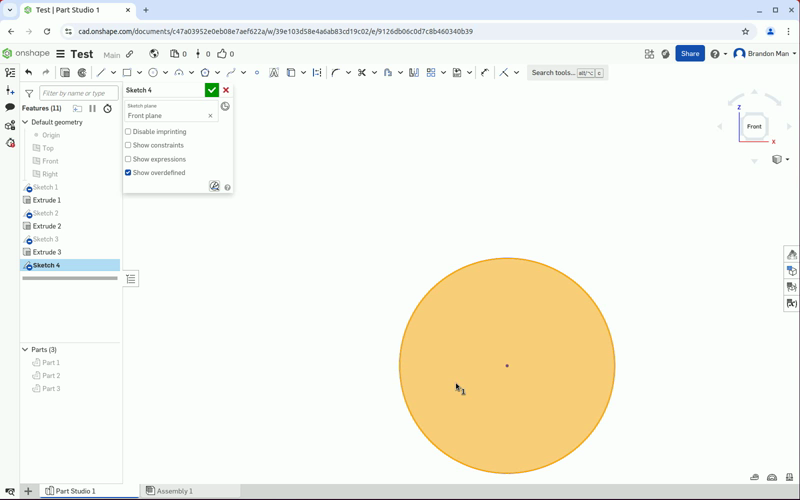
scroll(-6)
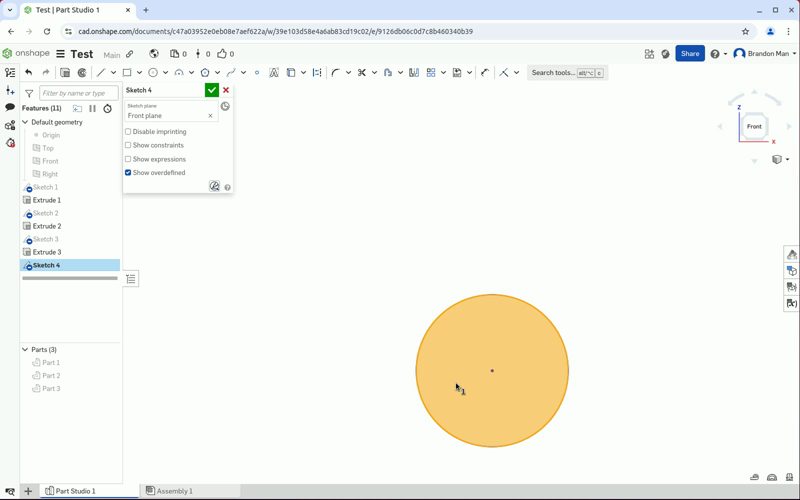
scroll(-6)
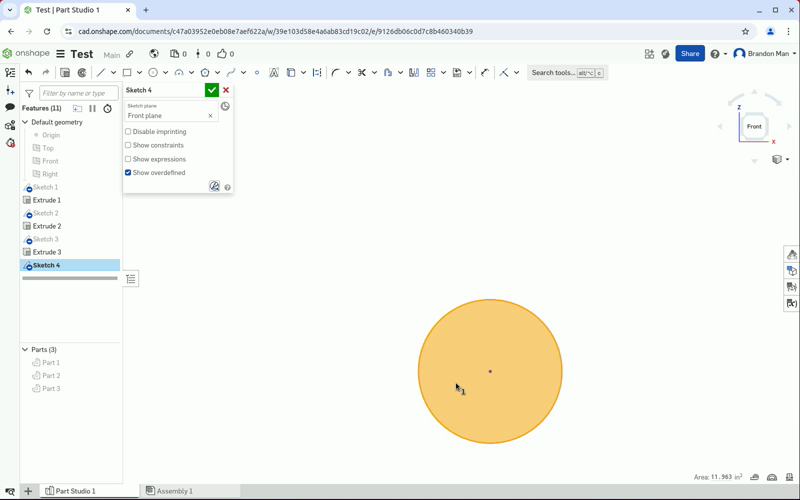
scroll(-6)
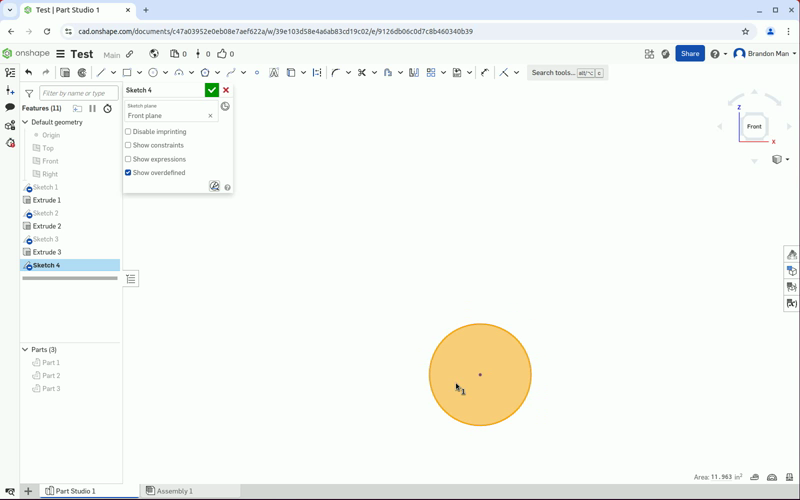
scroll(-6)
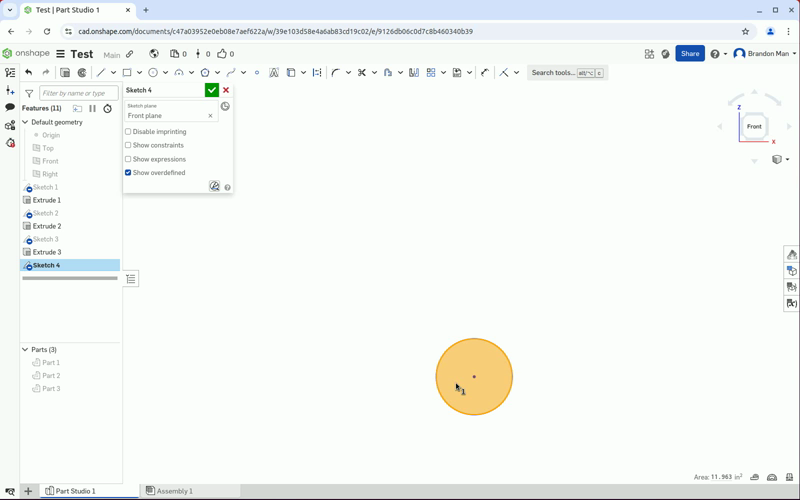
scroll(-6)
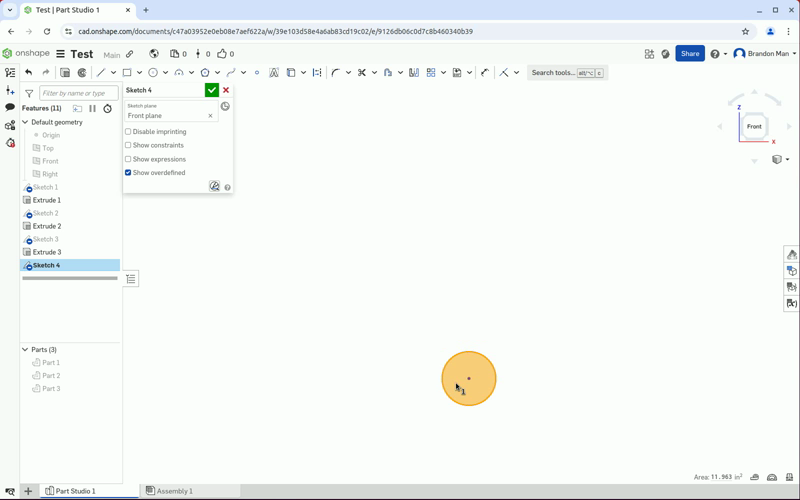
scroll(-6)
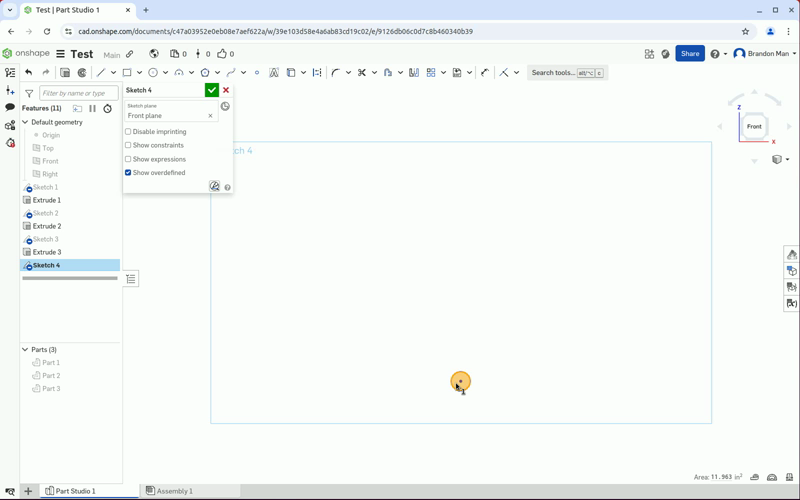
mouse_move(73, 352)
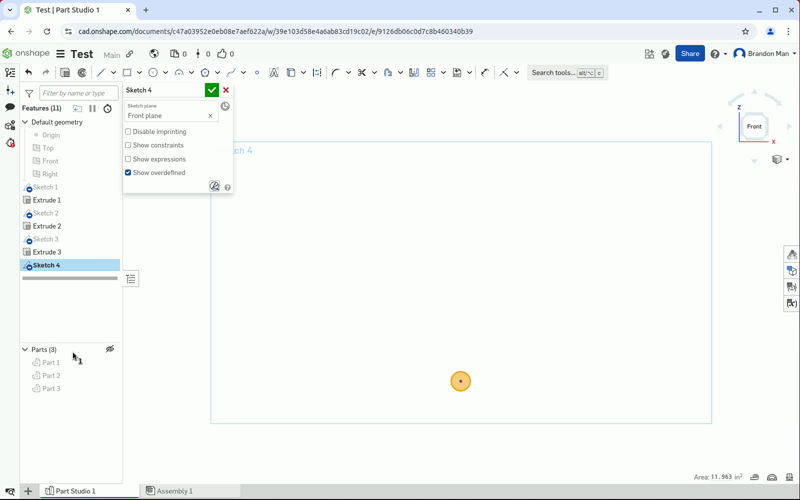
key(shift+y)
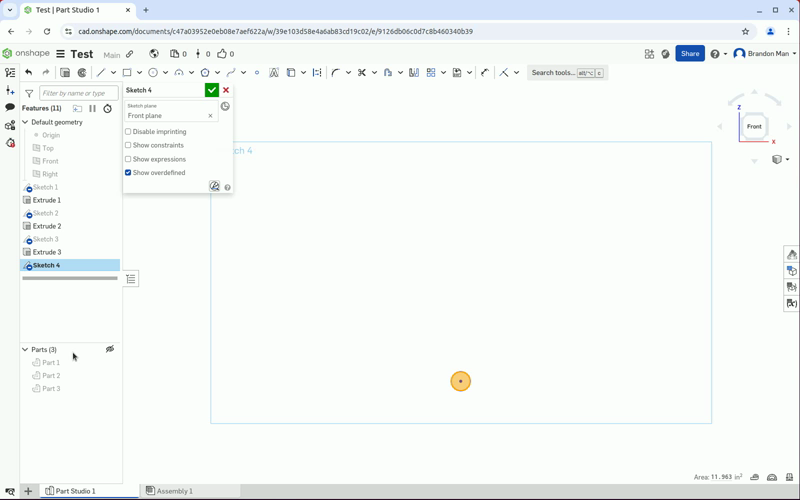
key(shift+e)
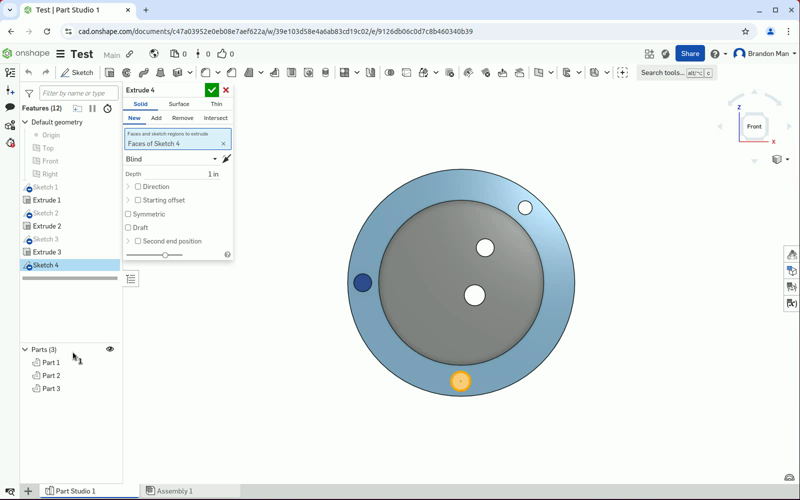
mouse_move(143, 106)
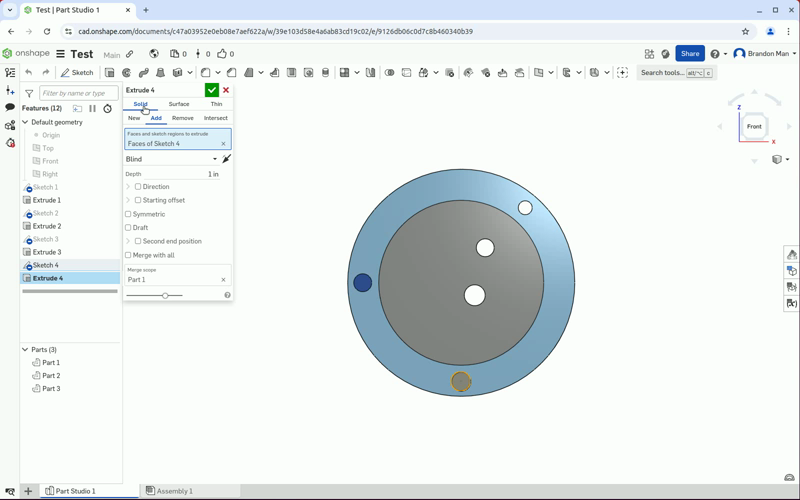
click(143, 106)
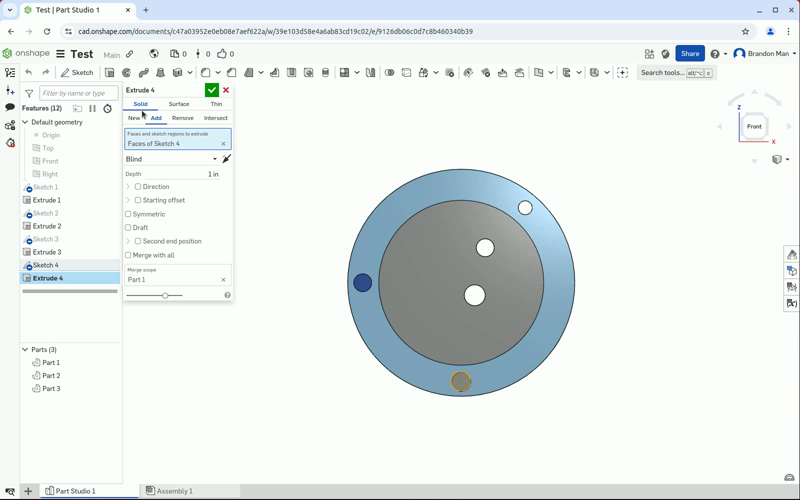
mouse_move(137, 120)
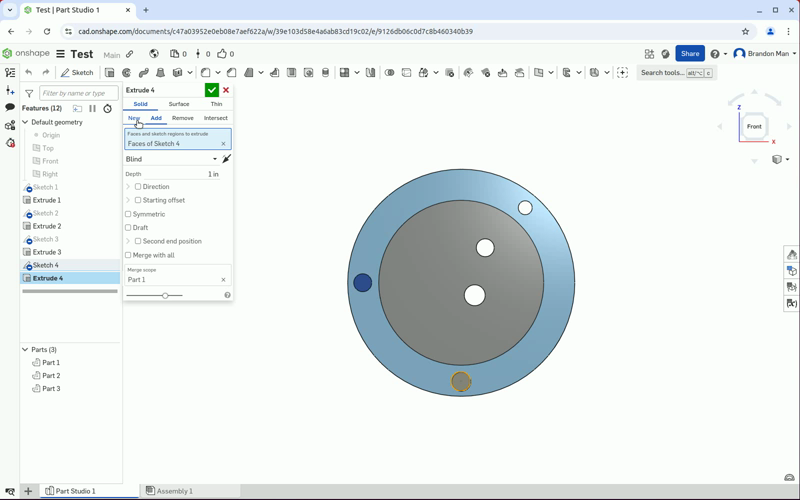
click(137, 120)
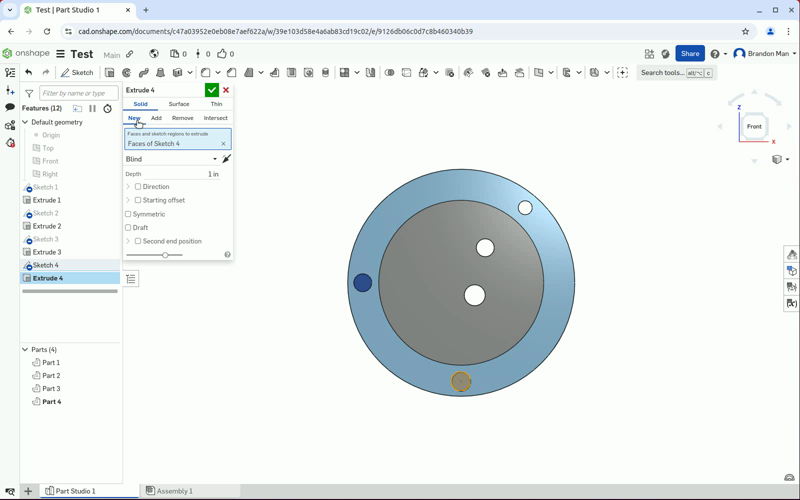
key(tab, 4)
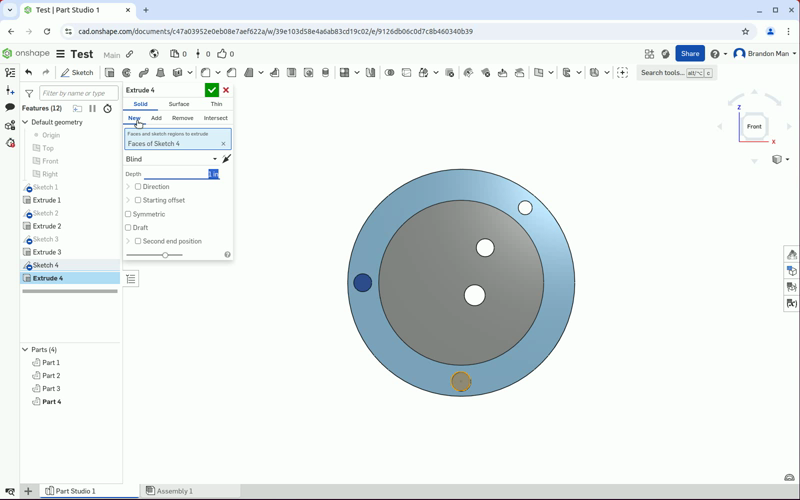
text(8.425)
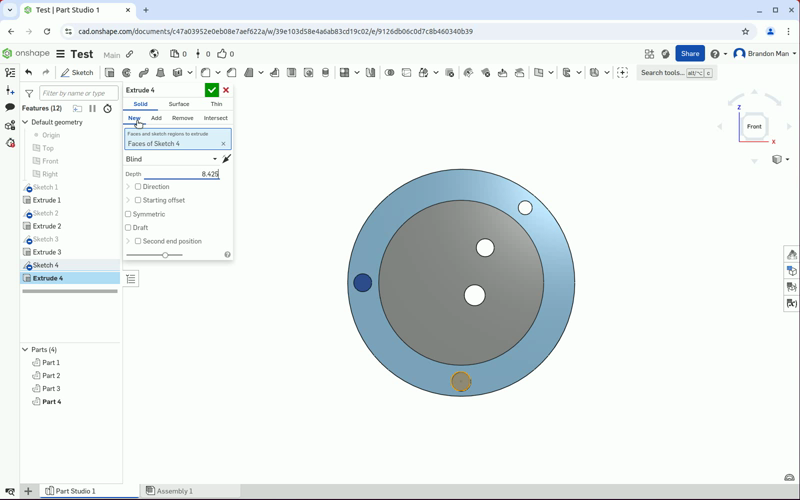
key(enter)
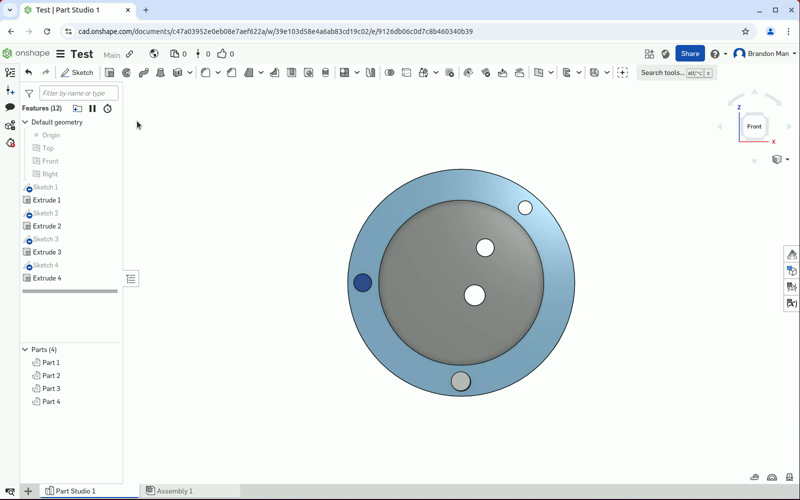
key(shift+h)
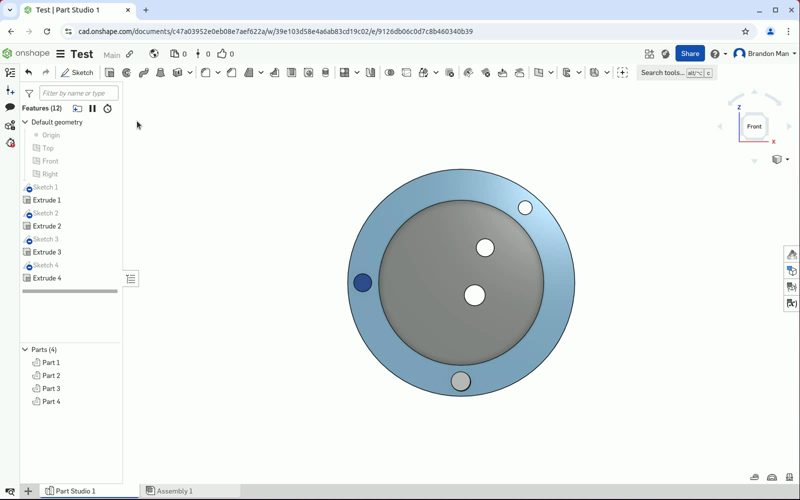
key(shift+h)
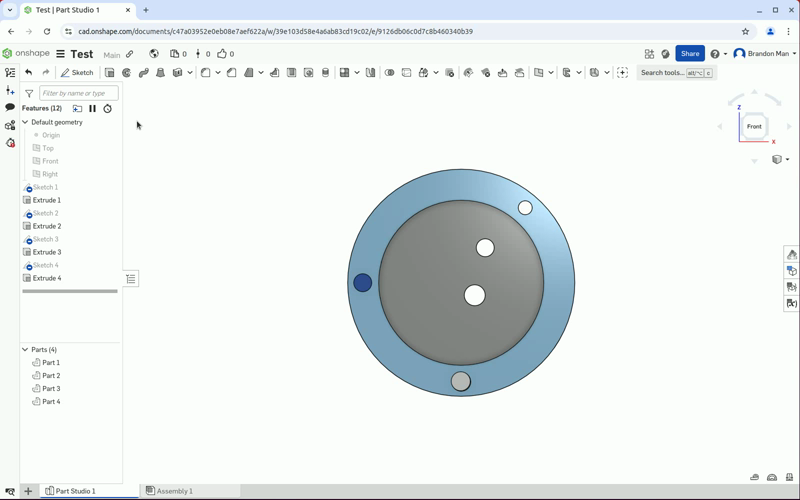
mouse_move(73, 189)
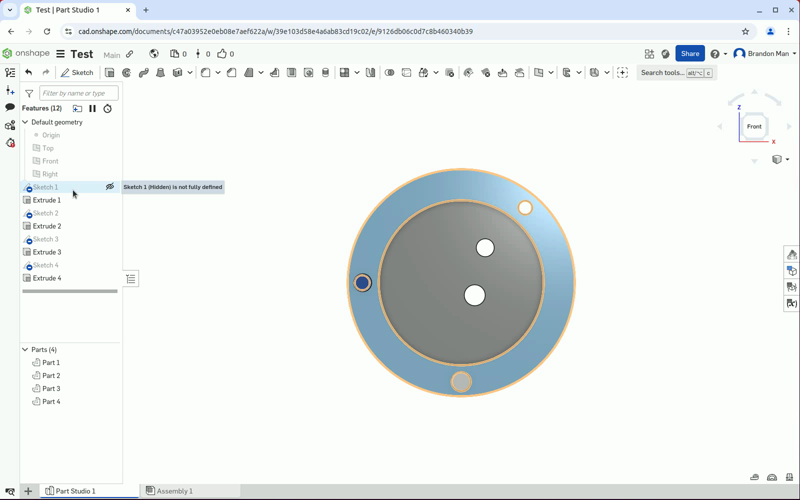
click(73, 189)
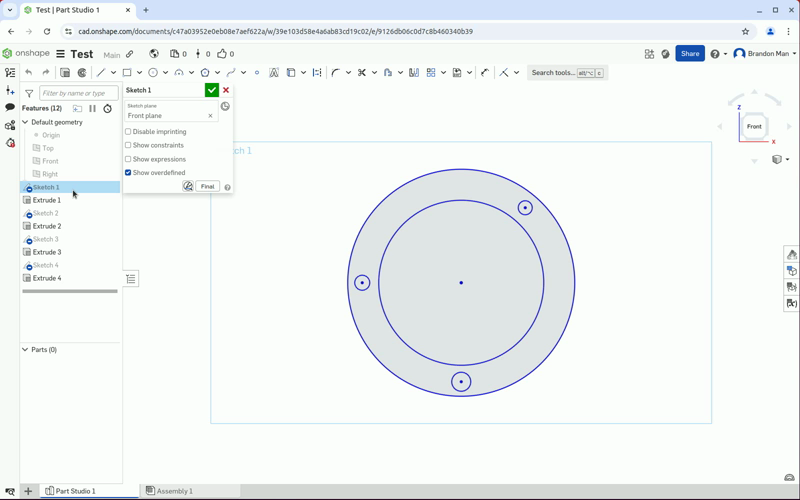
mouse_move(229, 92)
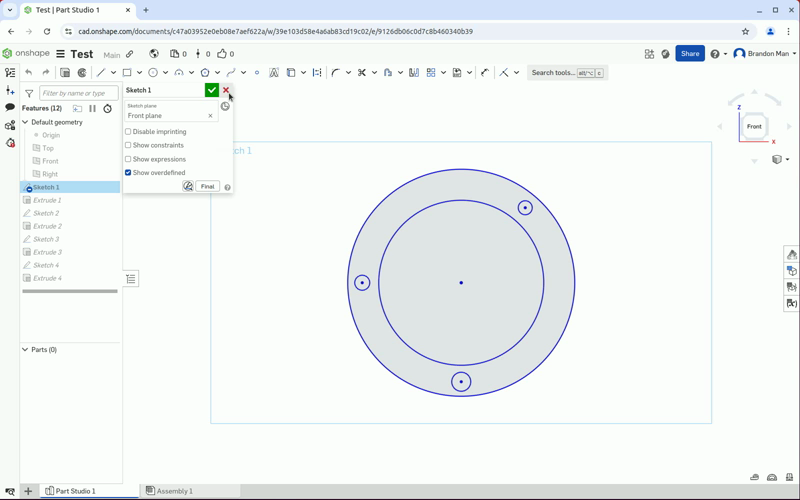
click(229, 92)
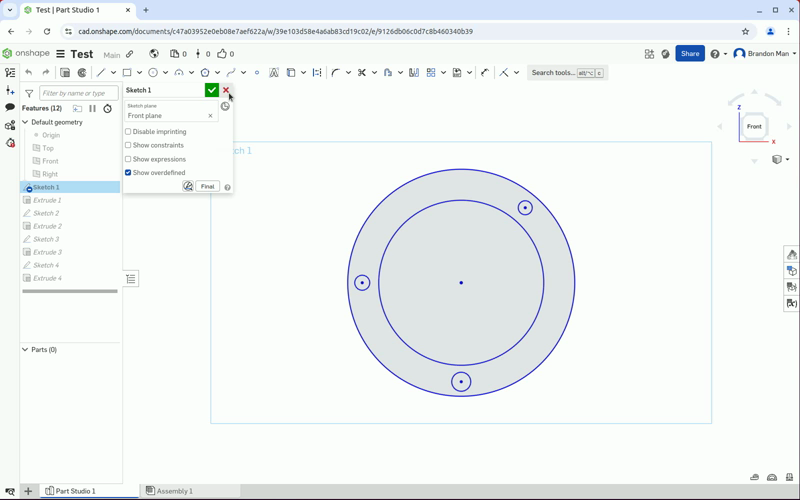
key(shift+s)
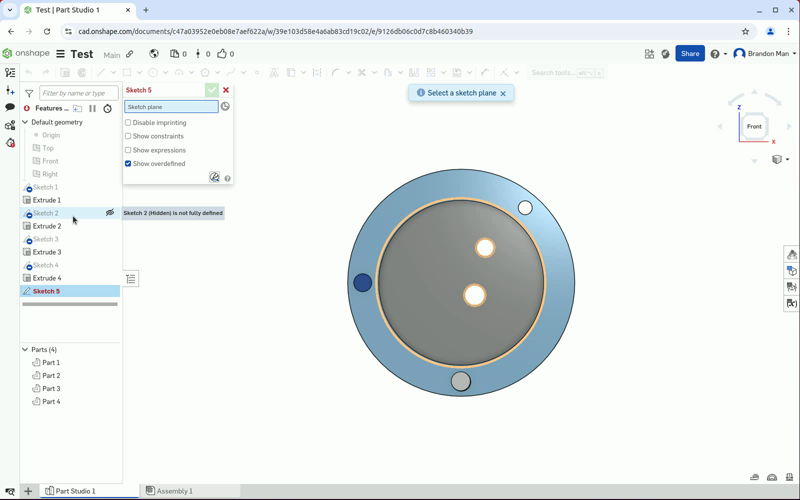
scroll(3)
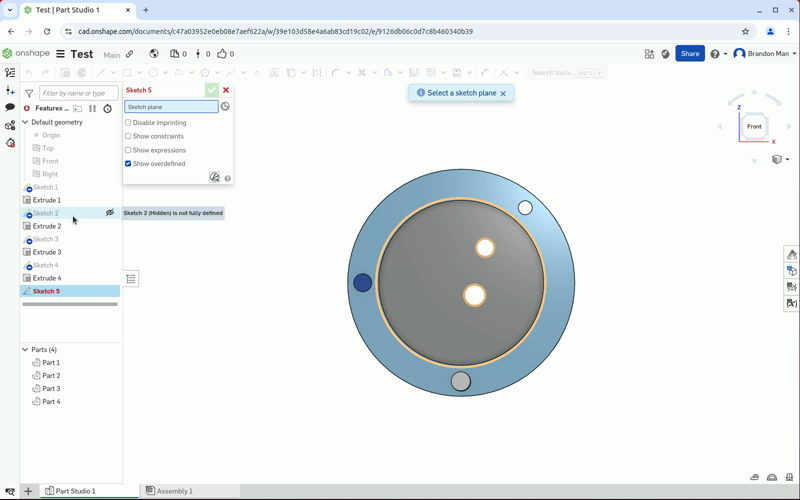
mouse_move(73, 163)
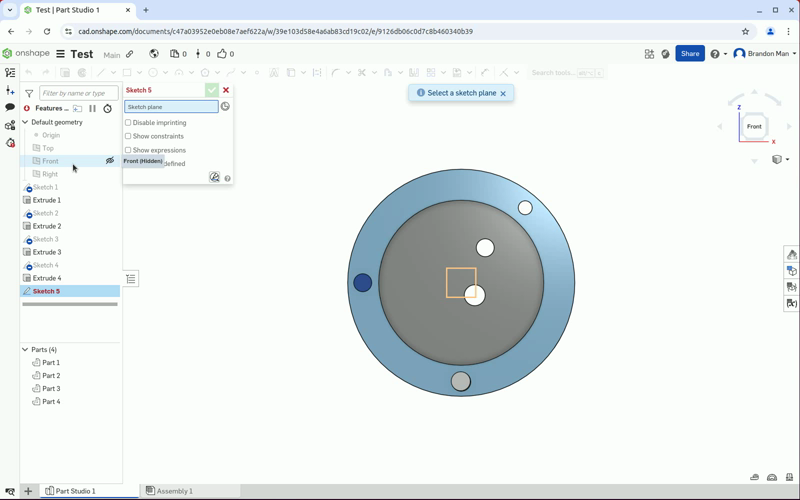
click(73, 163)
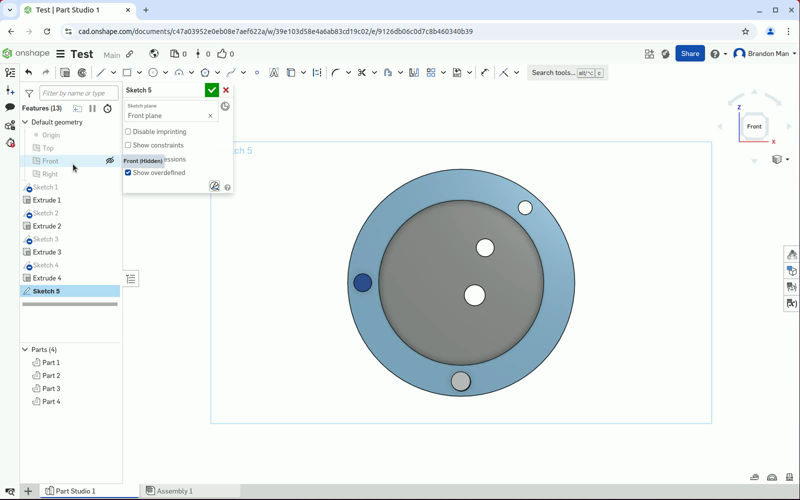
mouse_move(73, 352)
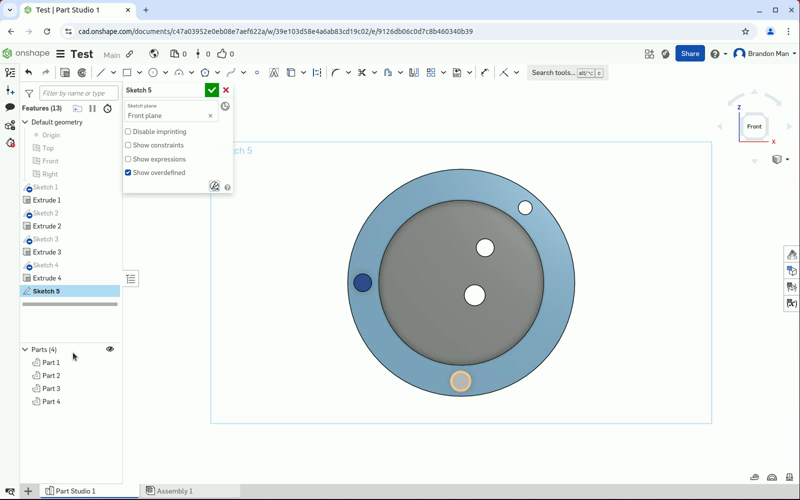
key(y)
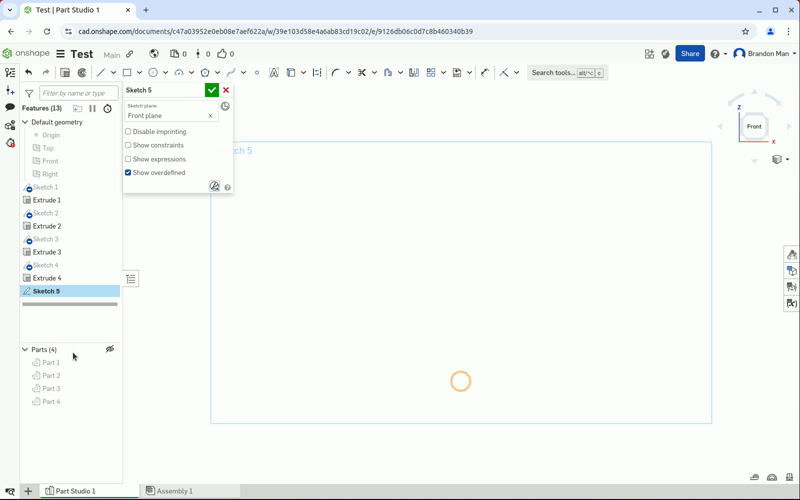
key(c)
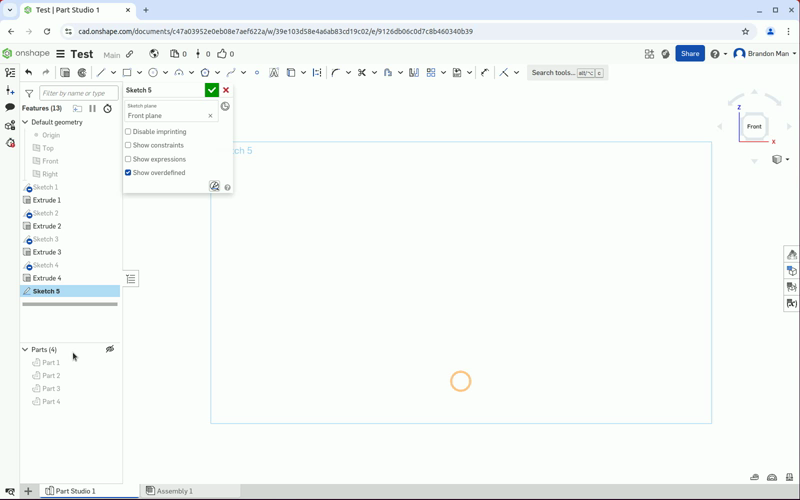
key_down(shift)
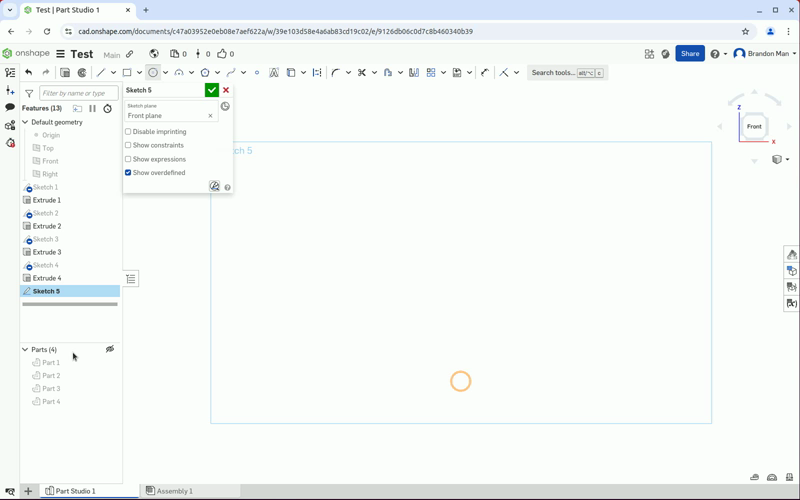
mouse_move(527, 207)
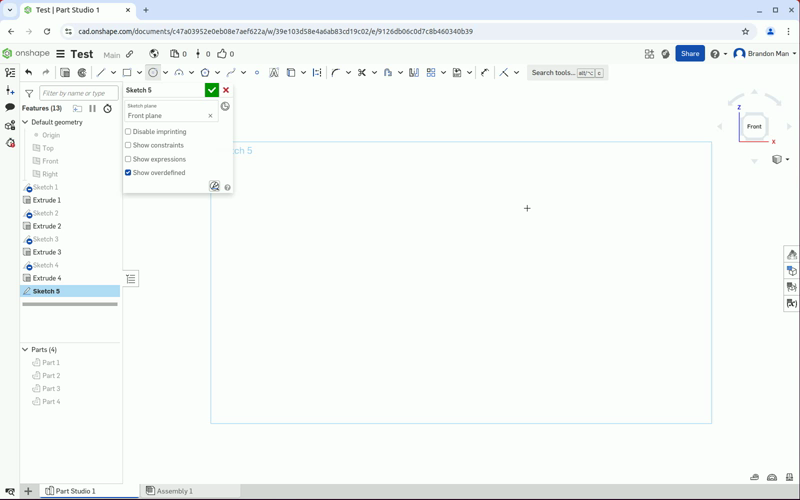
click(527, 207)
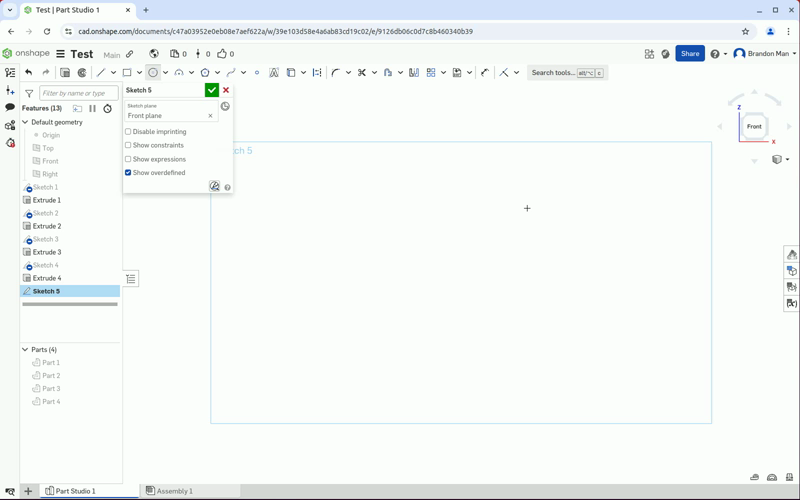
key_up(shift)
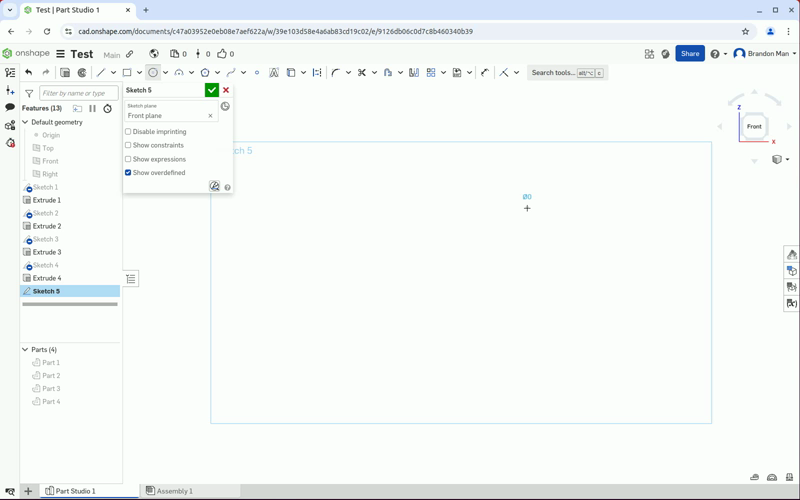
mouse_move(535, 207)
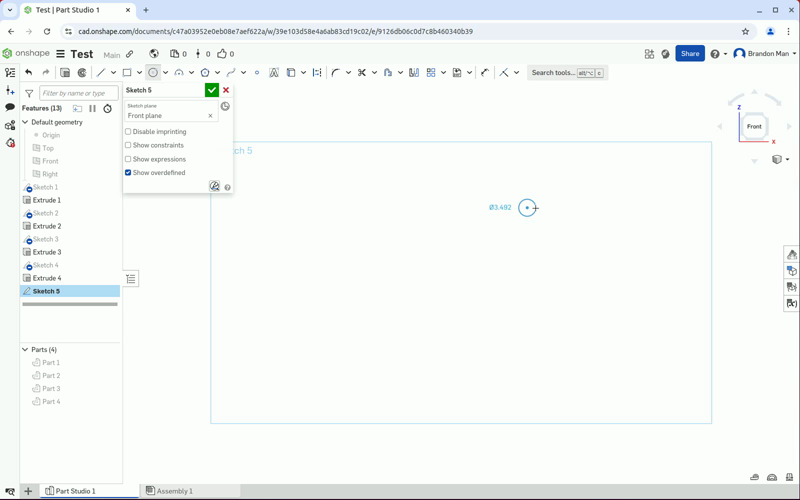
click(535, 207)
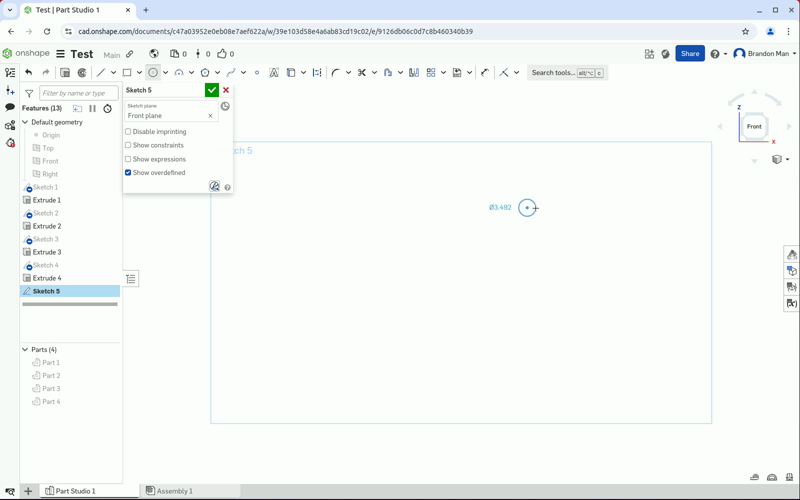
key(esc)
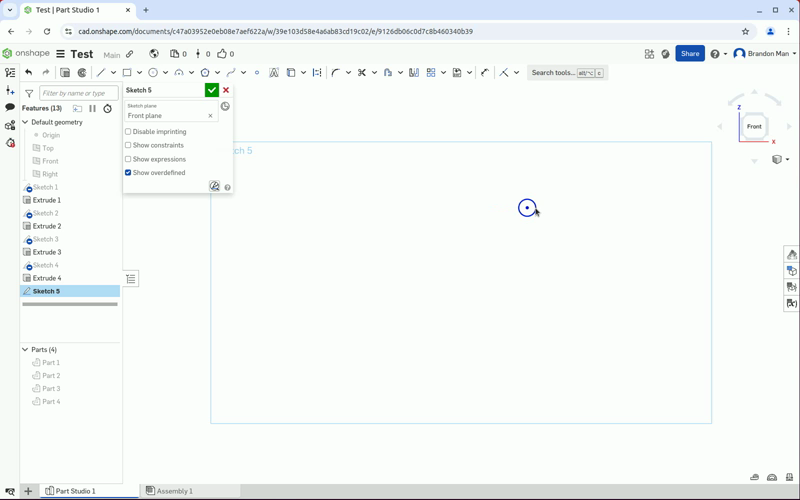
mouse_move(532, 203)
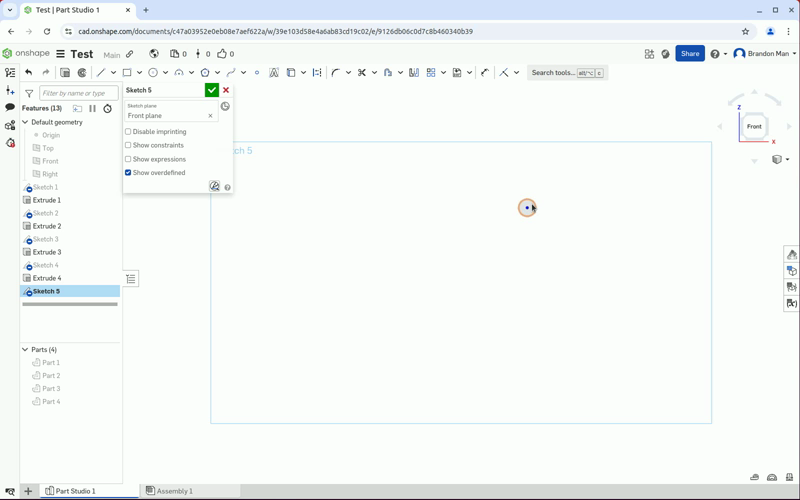
scroll(6)
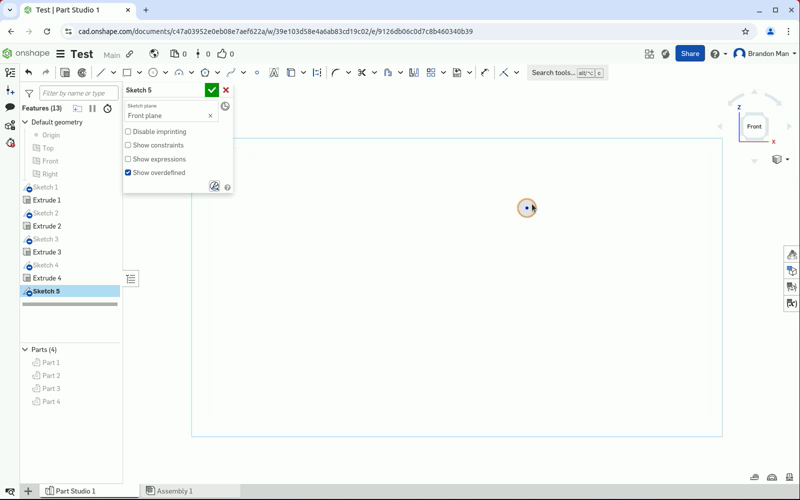
scroll(6)
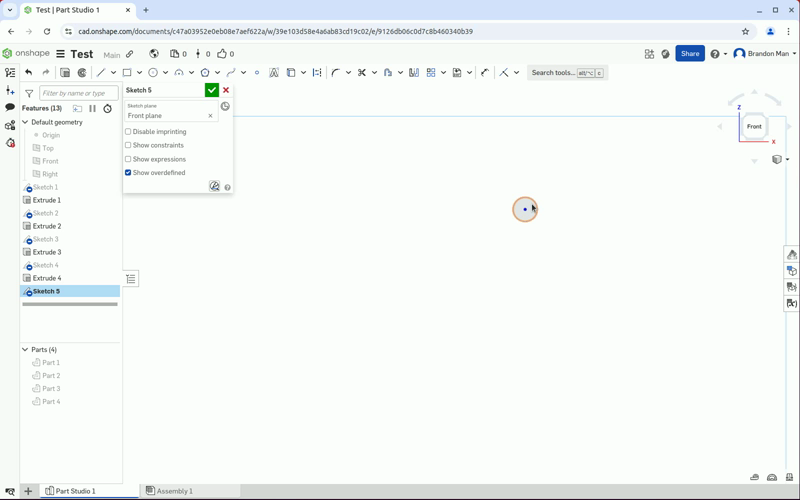
scroll(6)
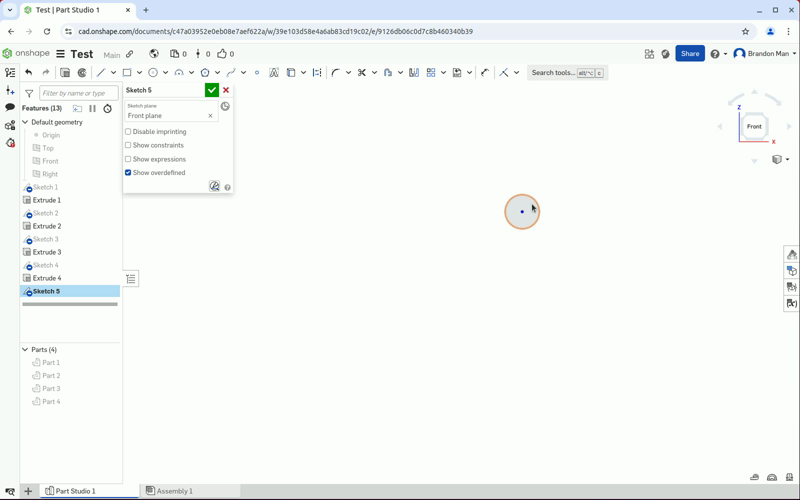
scroll(6)
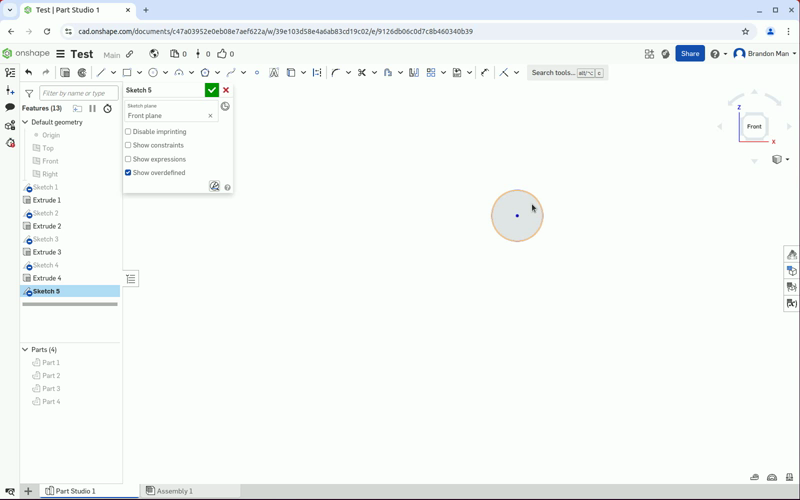
scroll(6)
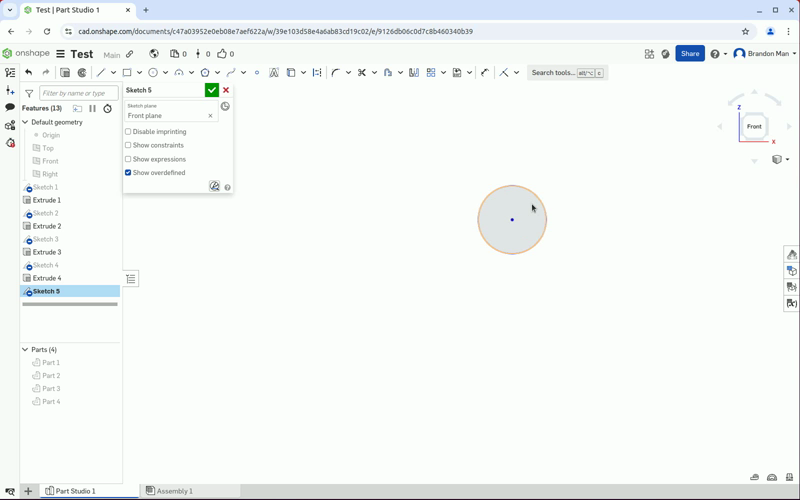
scroll(6)
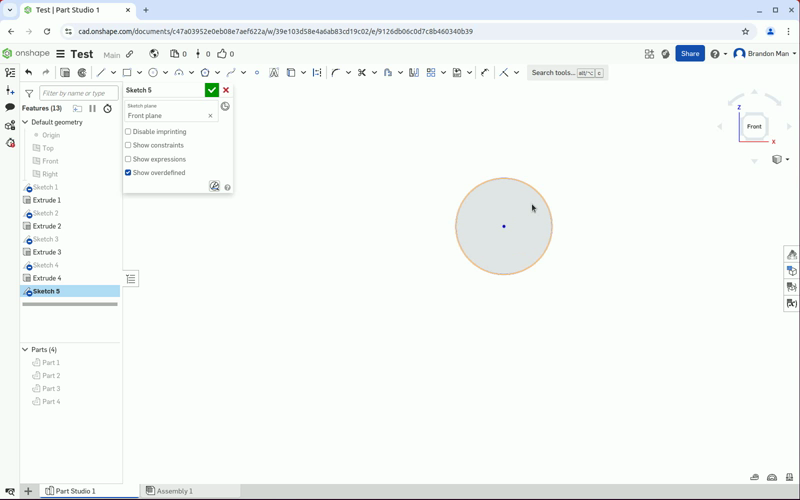
scroll(6)
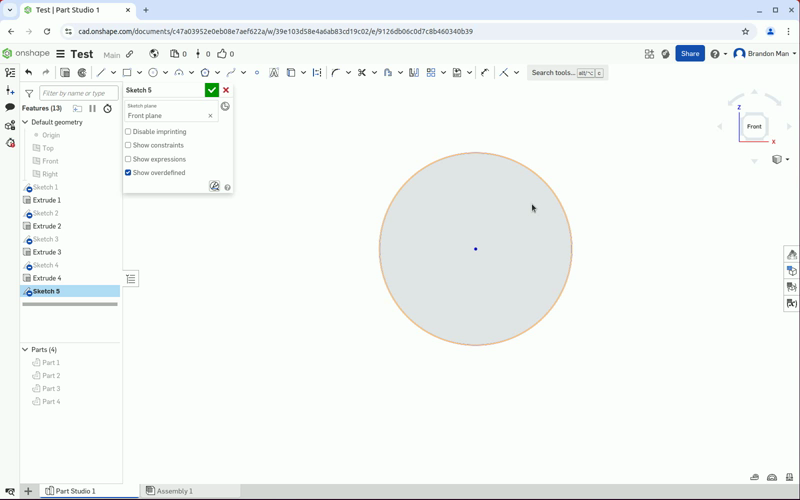
click(532, 203)
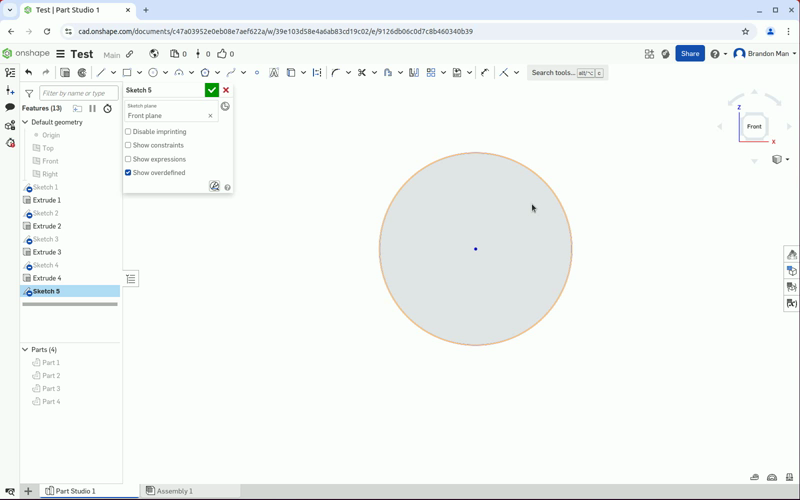
scroll(-6)
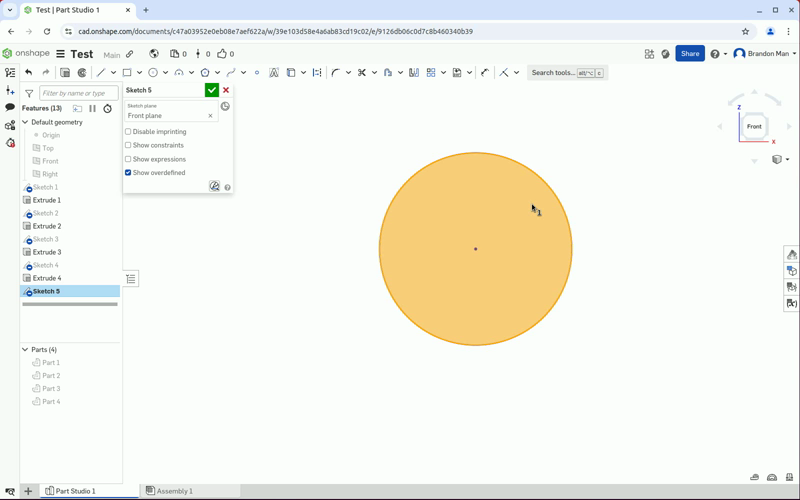
scroll(-6)
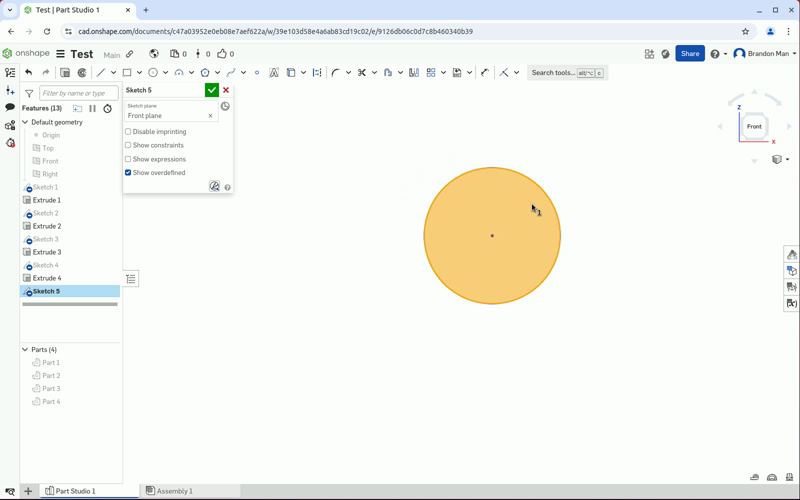
scroll(-6)
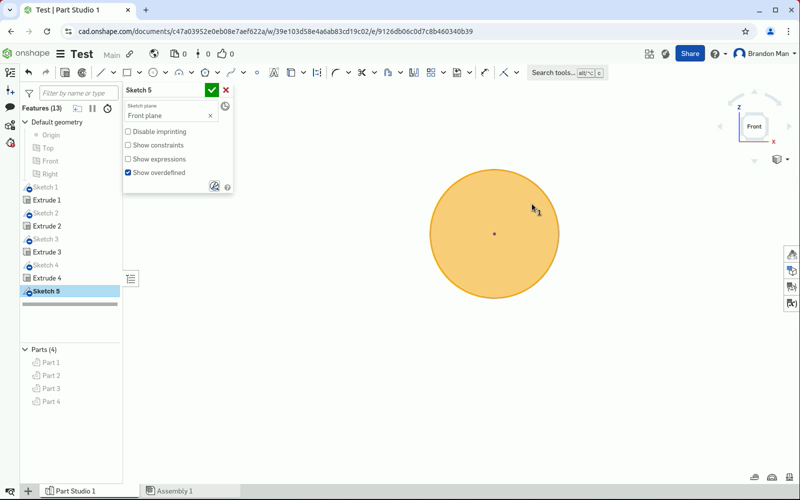
scroll(-6)
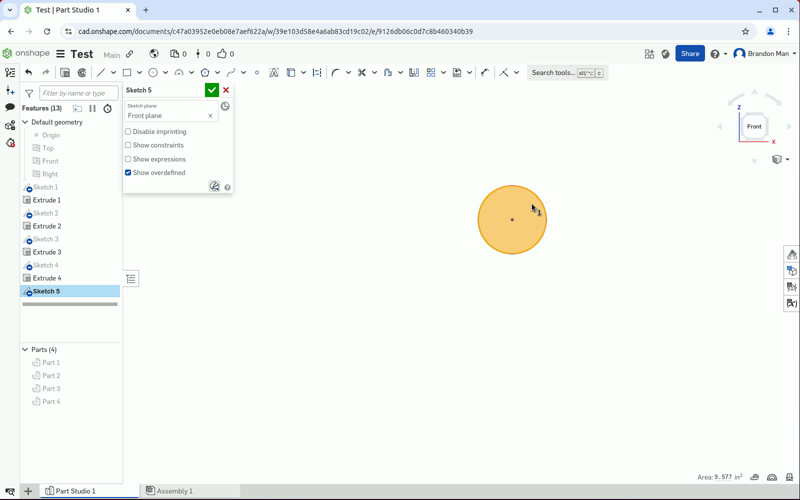
scroll(-6)
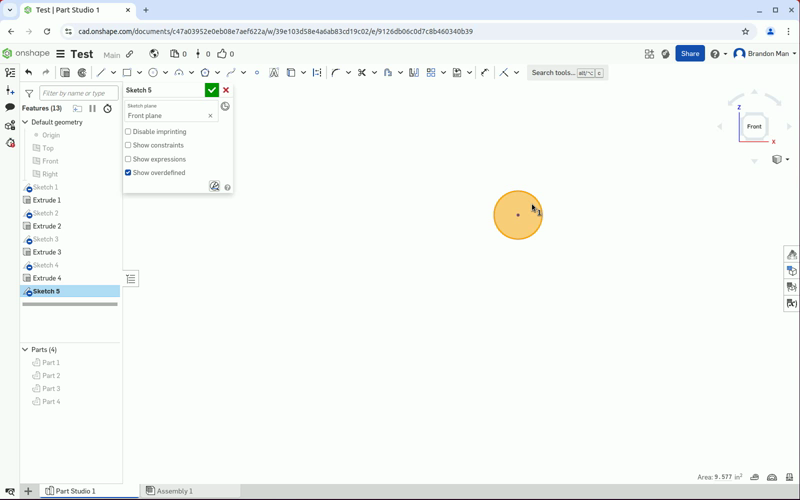
scroll(-6)
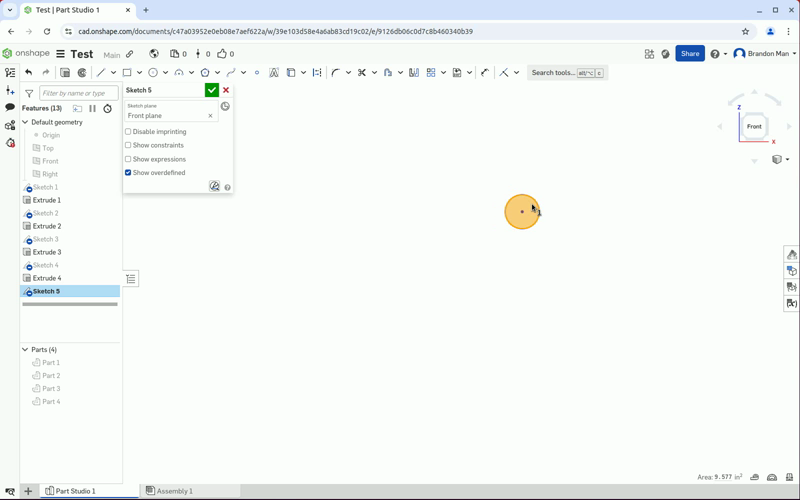
scroll(-6)
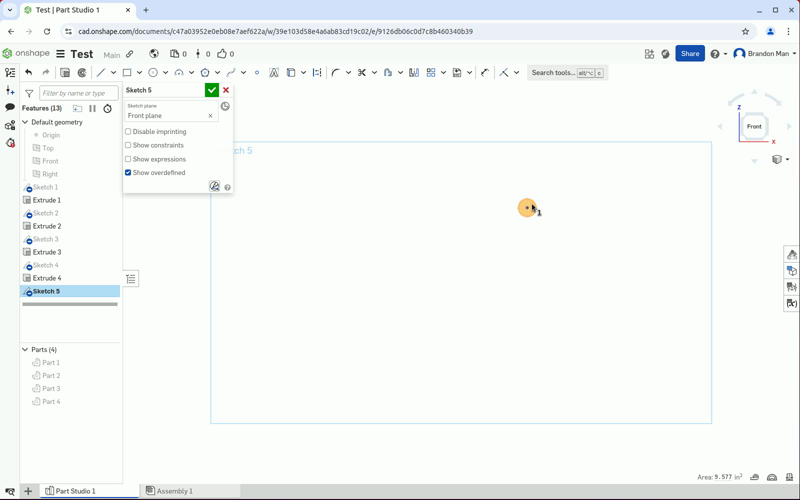
mouse_move(73, 352)
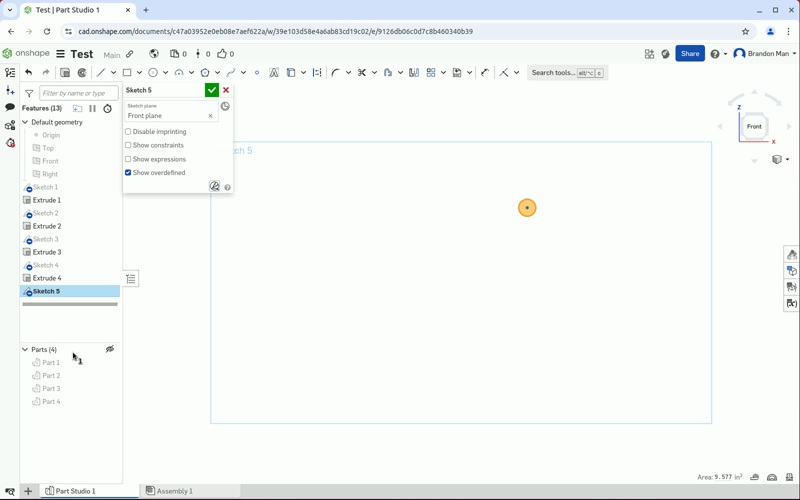
key(shift+y)
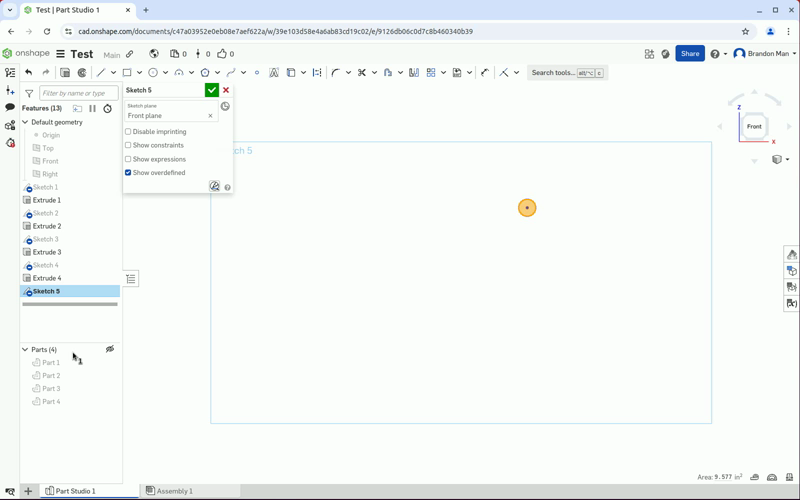
key(shift+e)
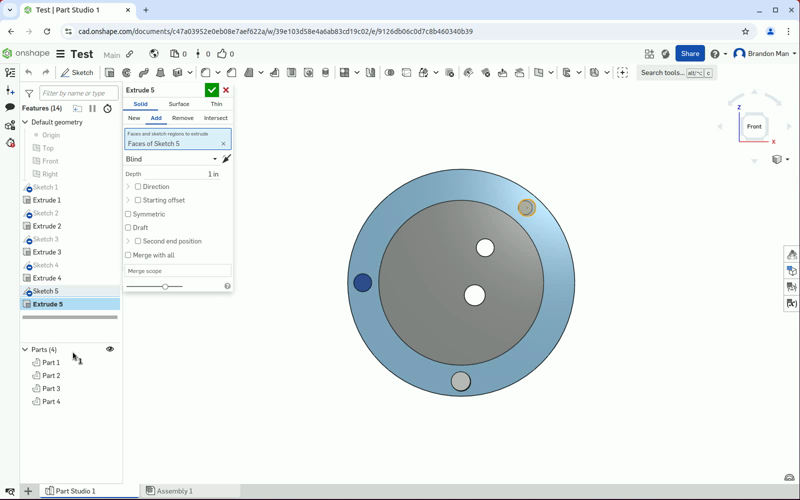
mouse_move(143, 106)
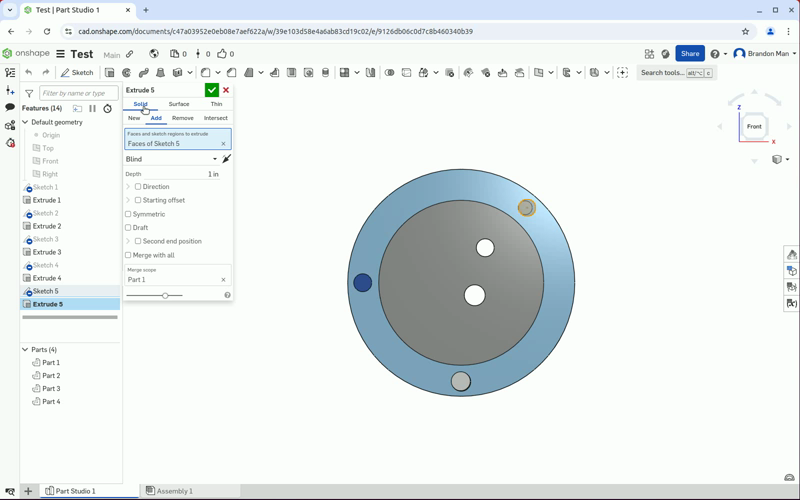
click(143, 106)
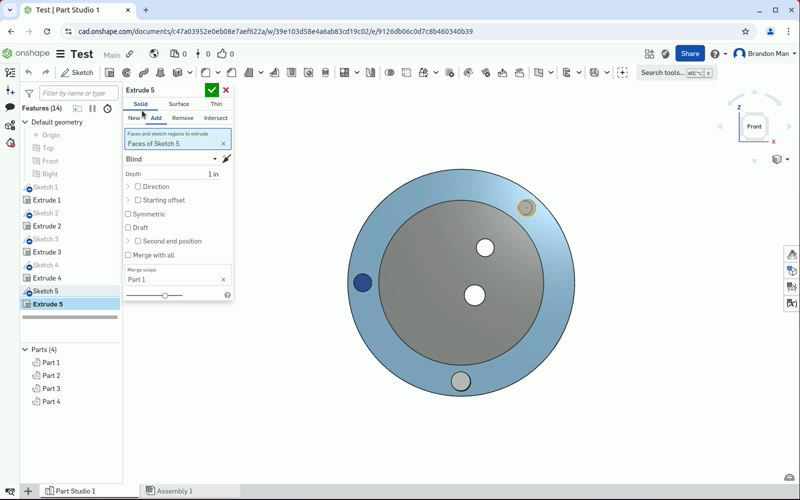
mouse_move(137, 120)
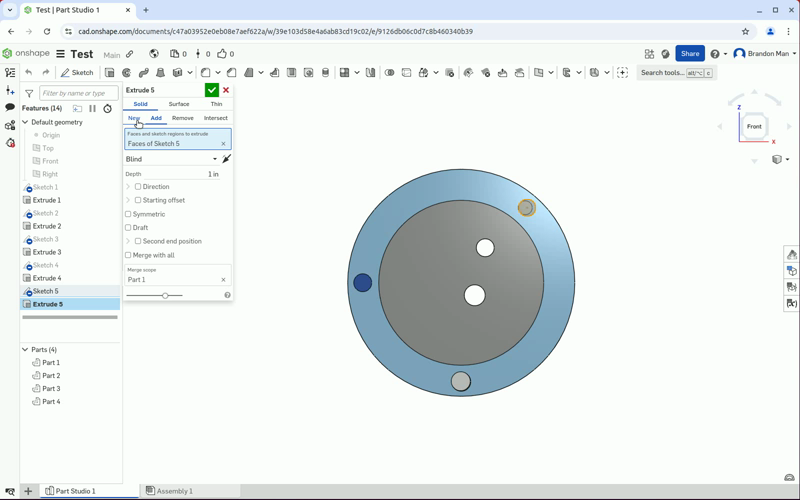
click(137, 120)
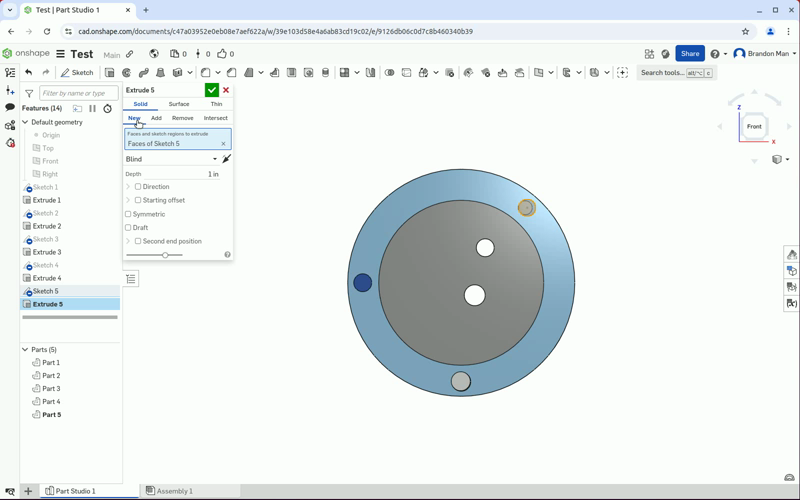
key(tab, 4)
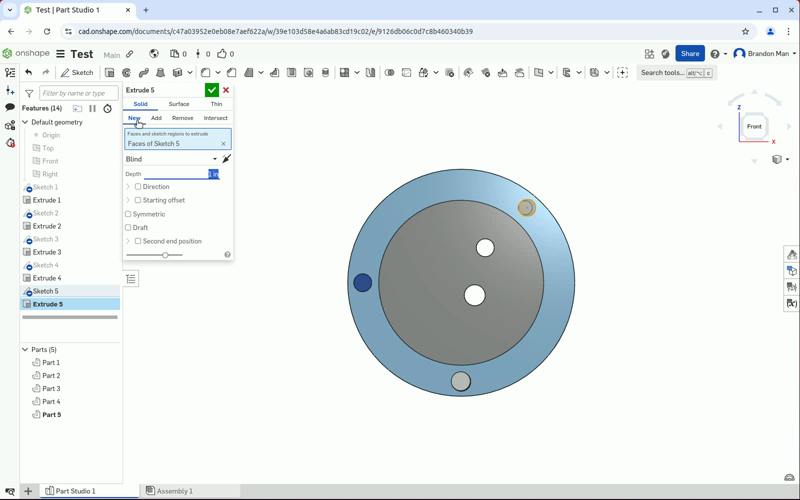
text(8.425)
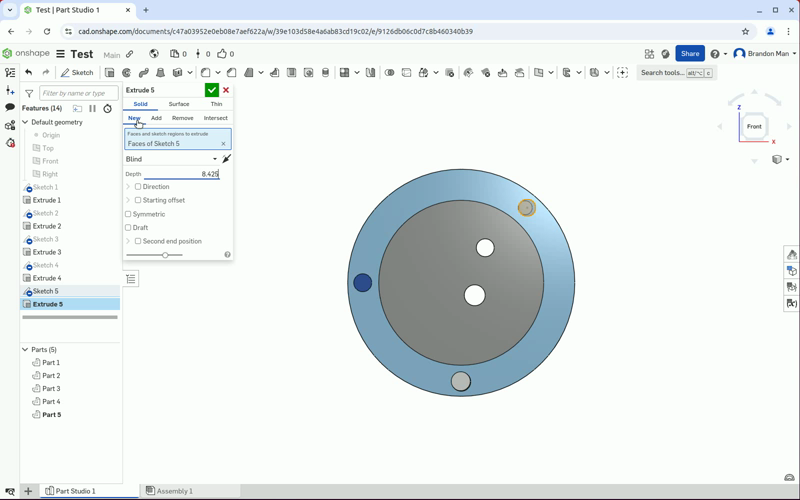
key(enter)
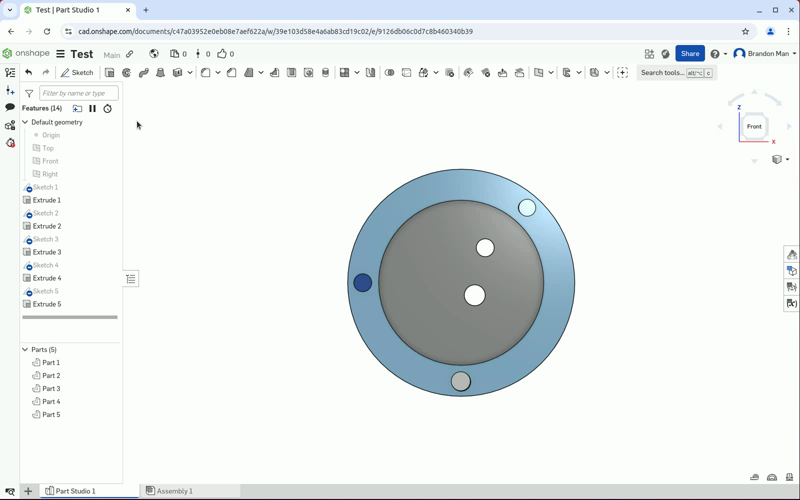
key(shift+h)
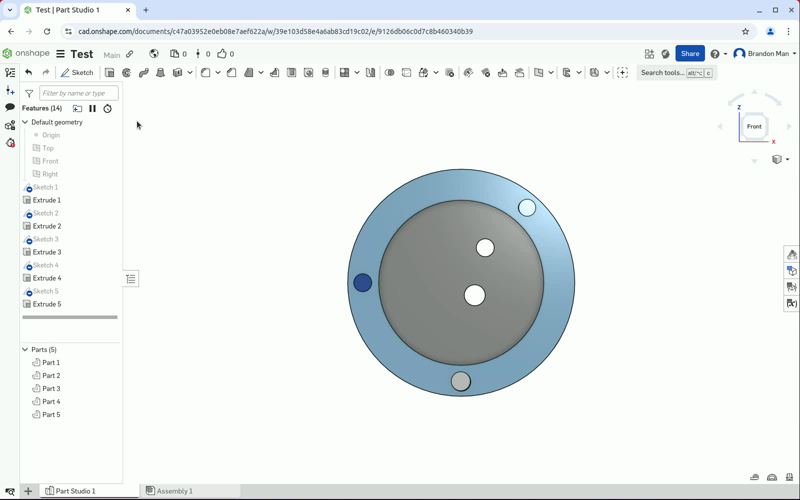
key(shift+h)
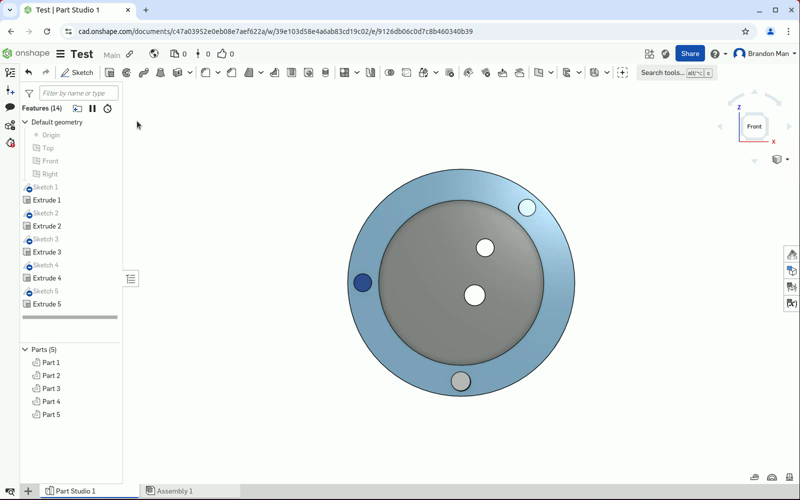
mouse_move(73, 189)
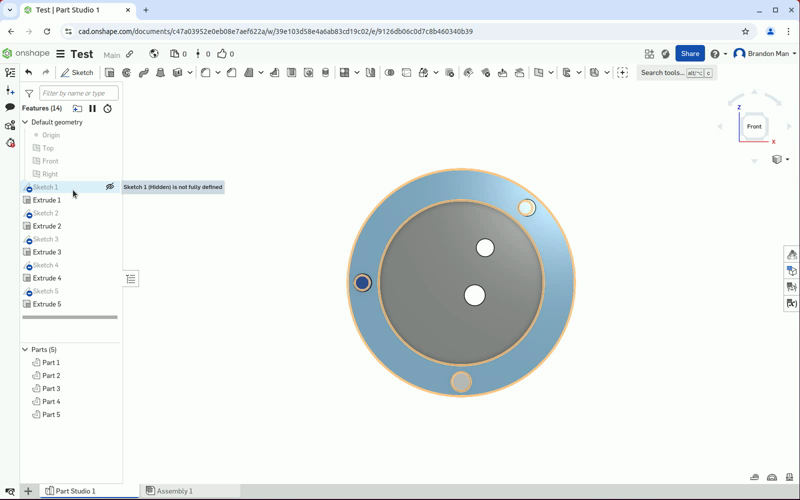
click(73, 189)
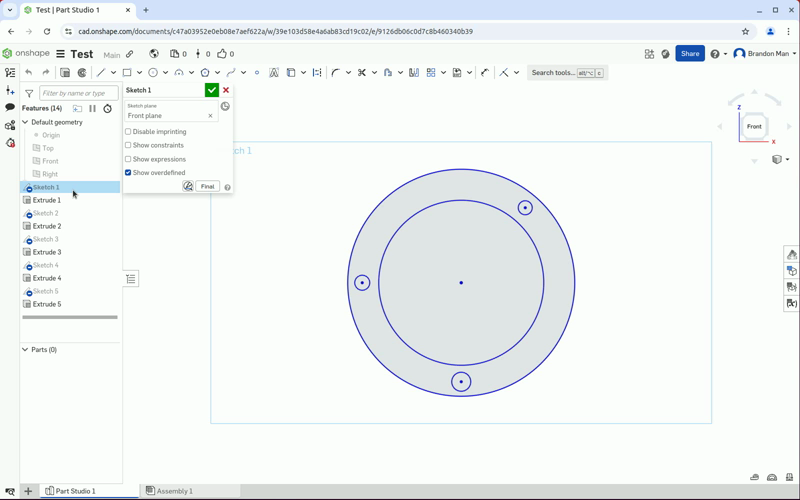
mouse_move(229, 92)
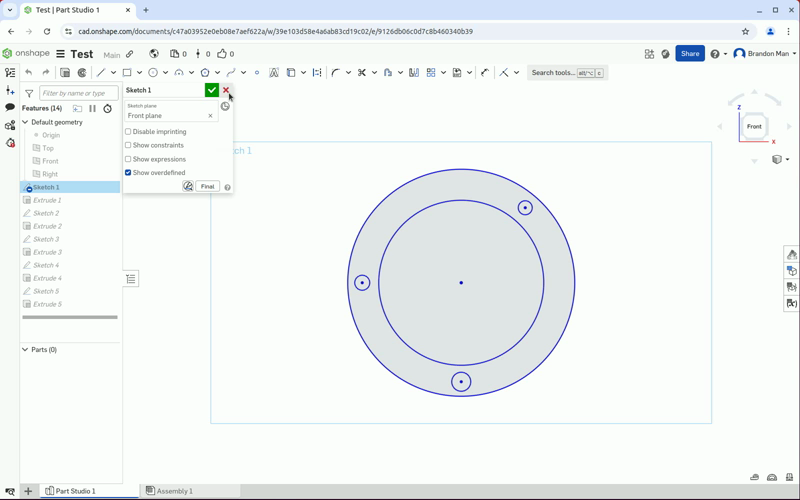
click(229, 92)
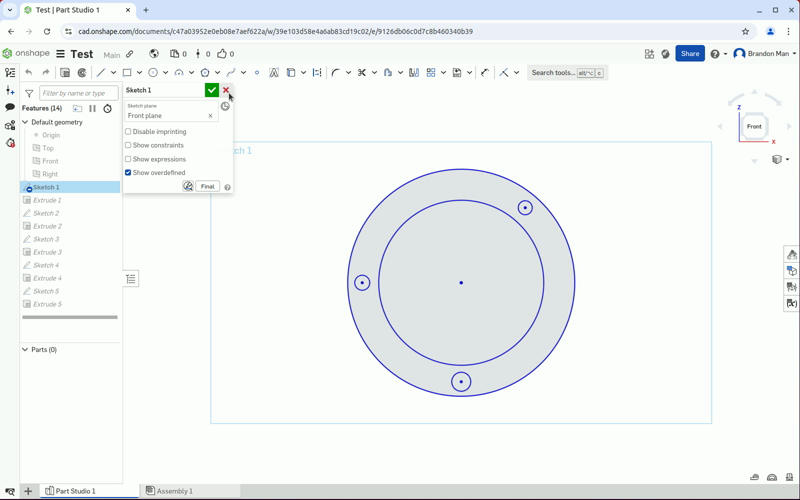
key(shift+s)
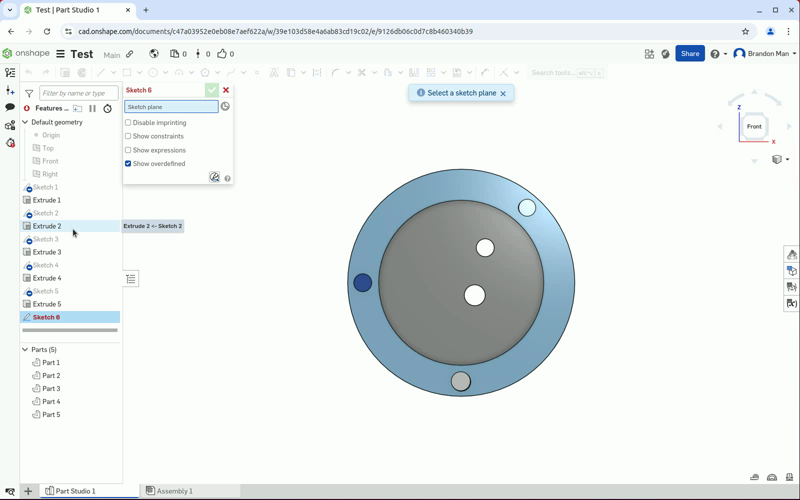
scroll(3)
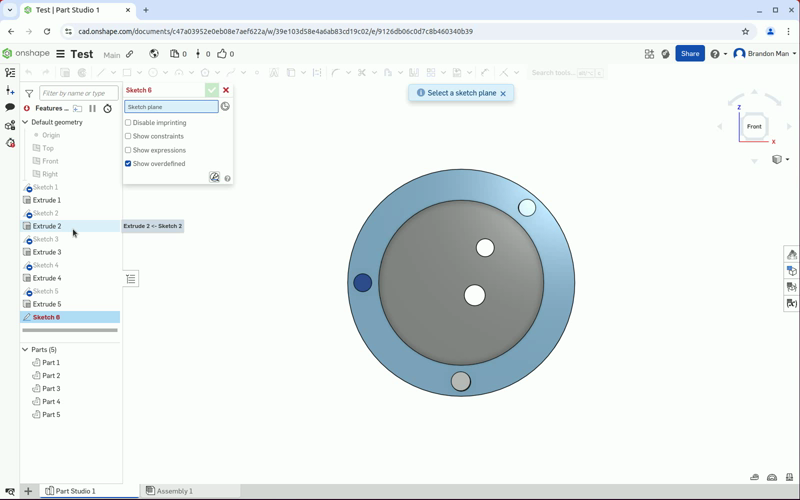
mouse_move(73, 163)
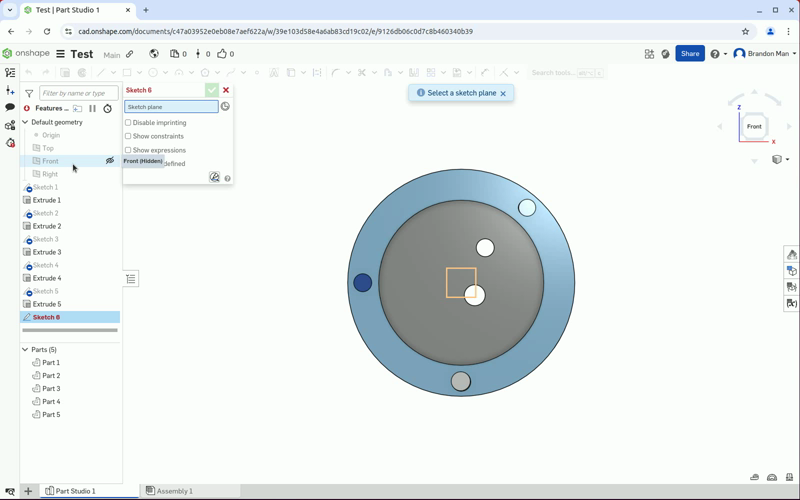
click(73, 163)
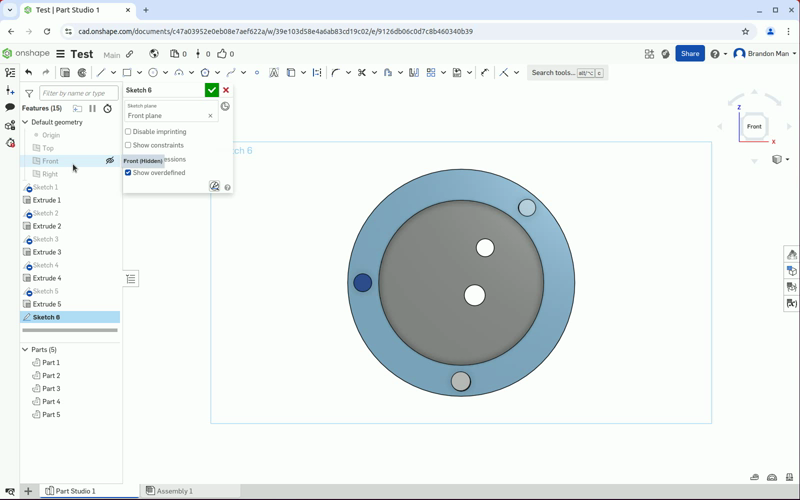
mouse_move(73, 352)
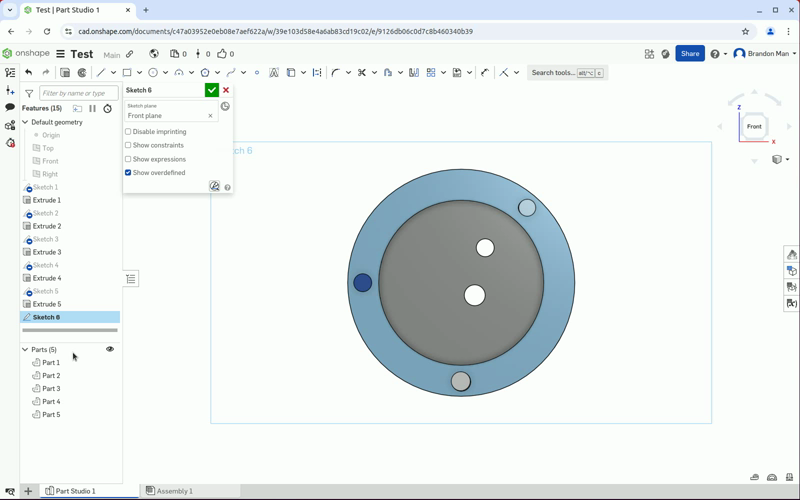
key(y)
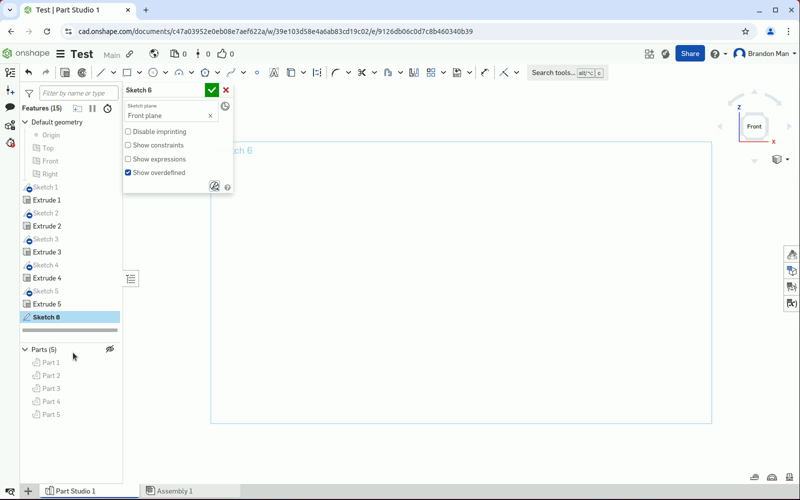
key(c)
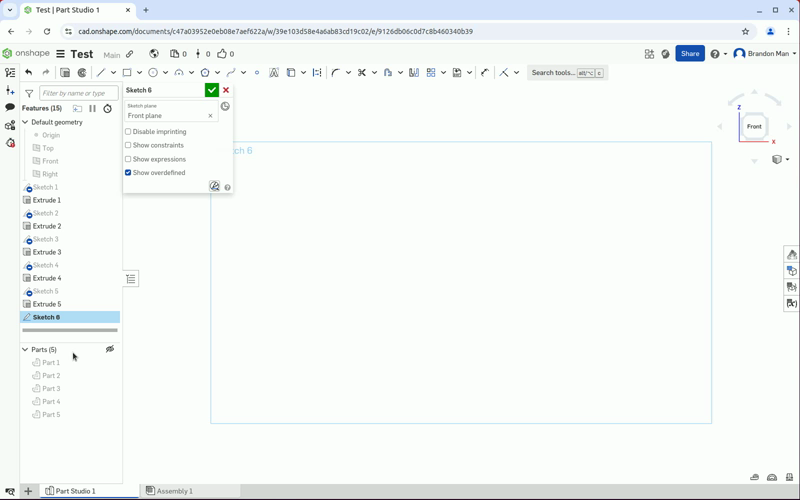
key_down(shift)
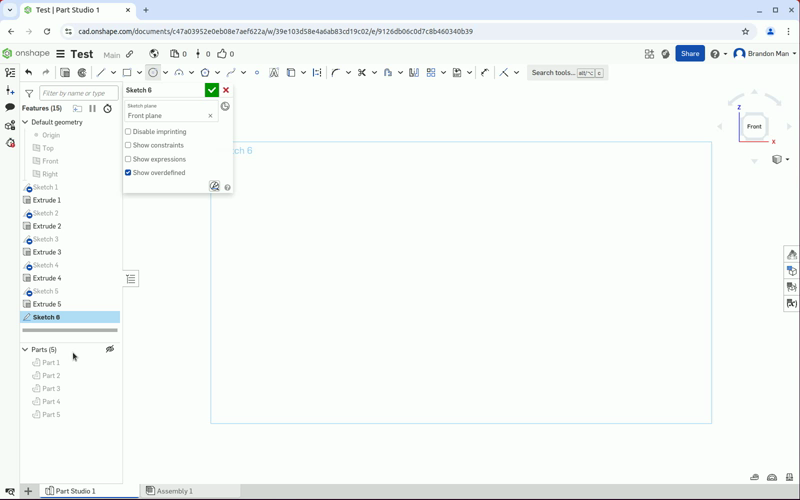
mouse_move(437, 332)
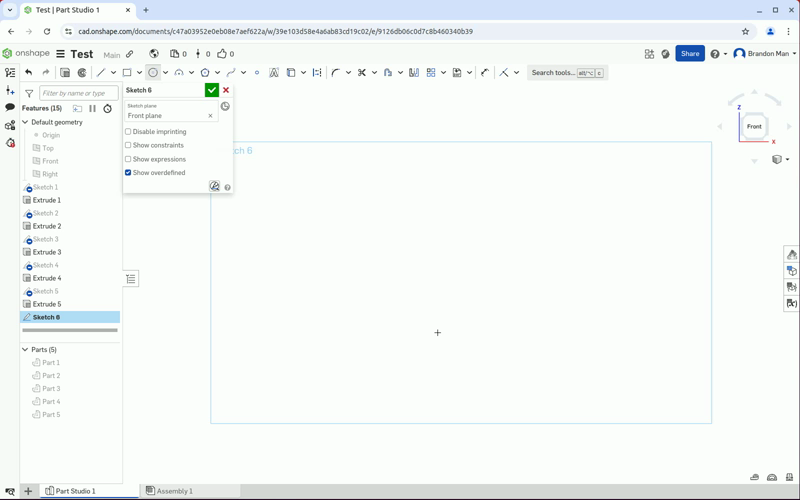
click(437, 332)
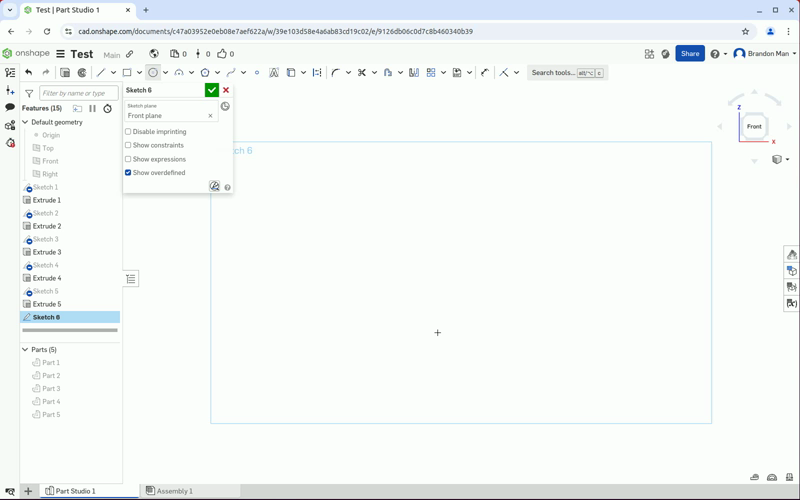
key_up(shift)
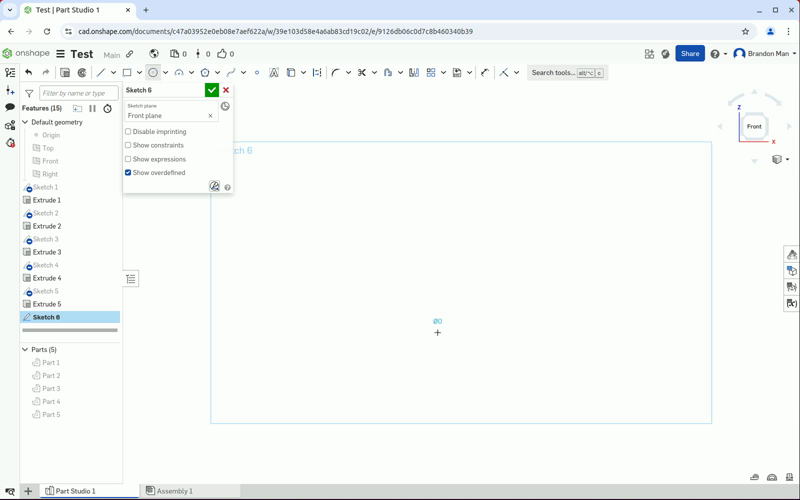
mouse_move(449, 332)
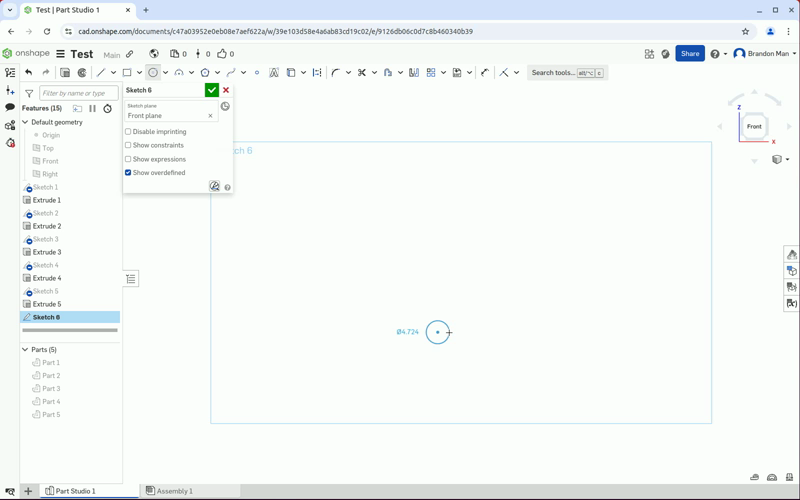
click(449, 332)
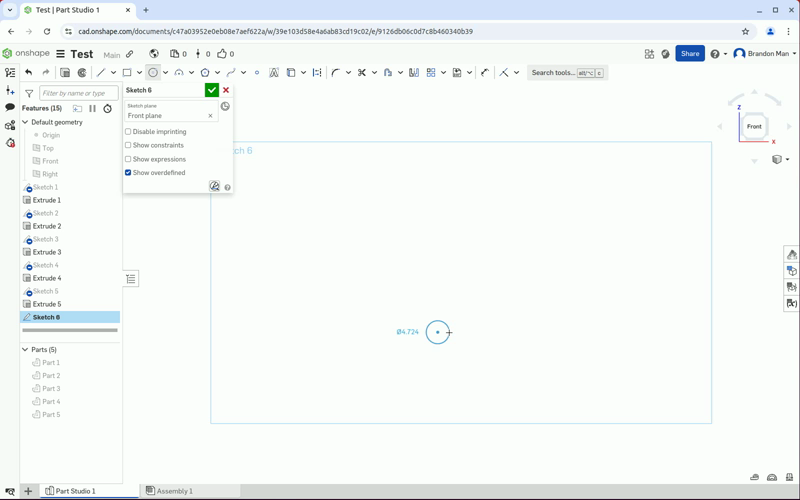
key(esc)
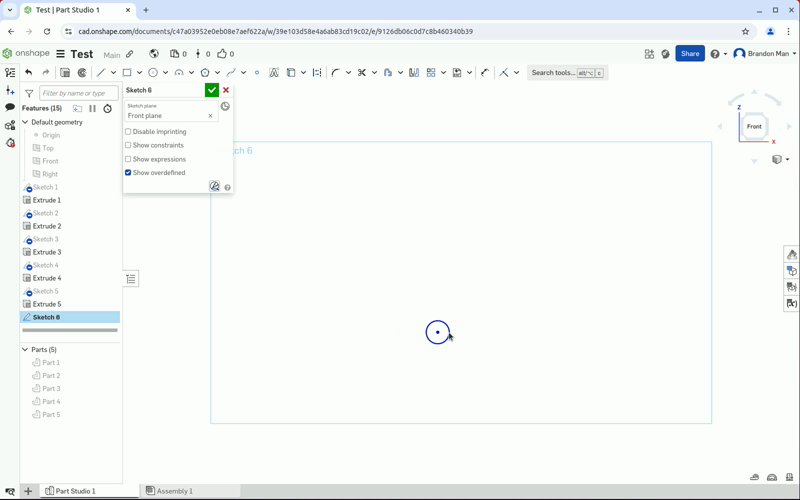
mouse_move(435, 327)
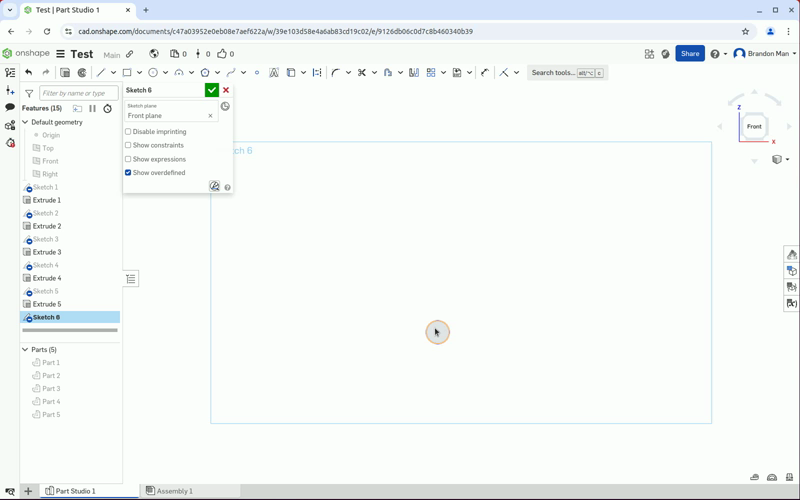
scroll(6)
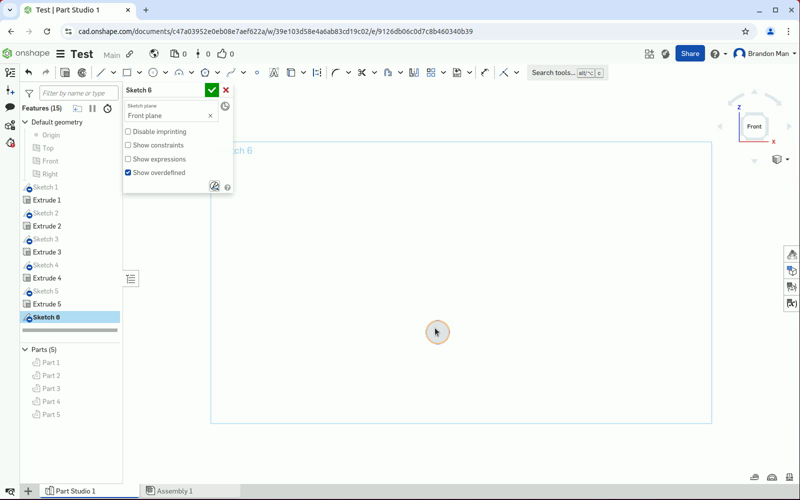
scroll(6)
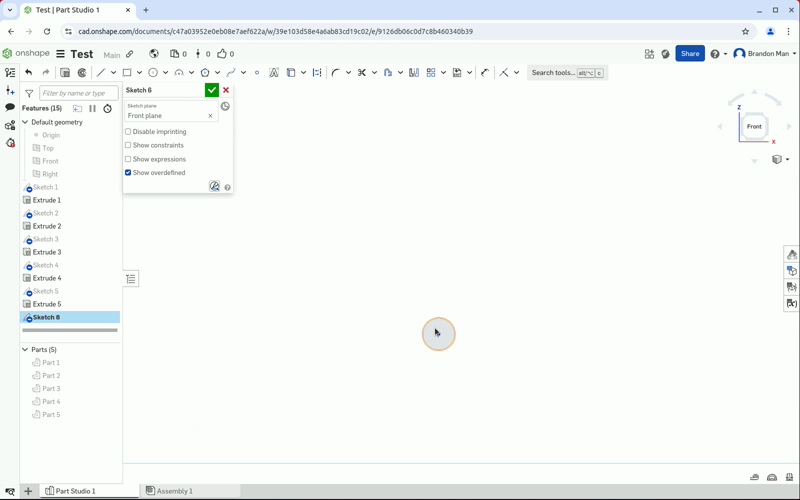
scroll(6)
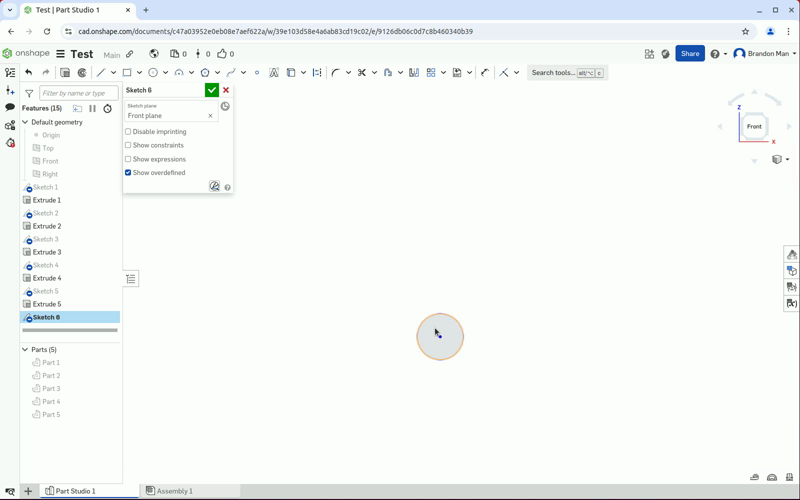
scroll(6)
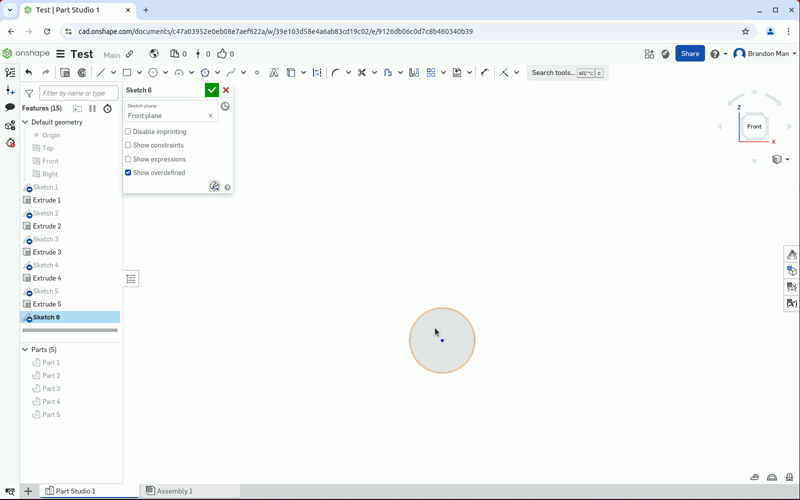
scroll(6)
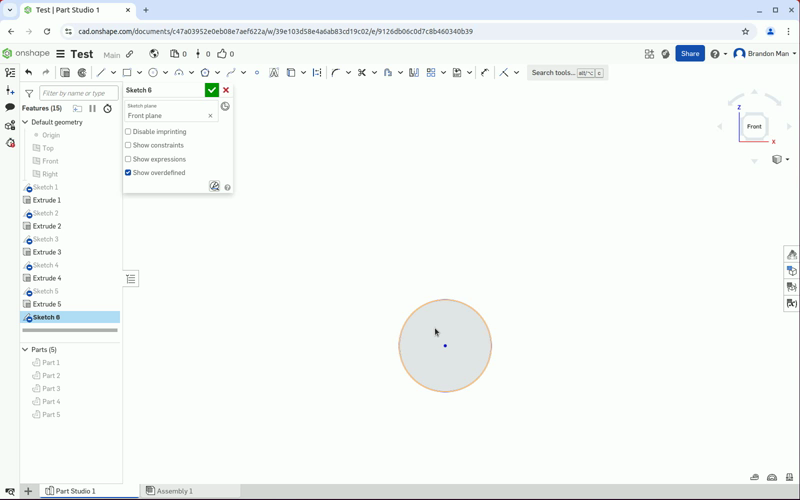
scroll(6)
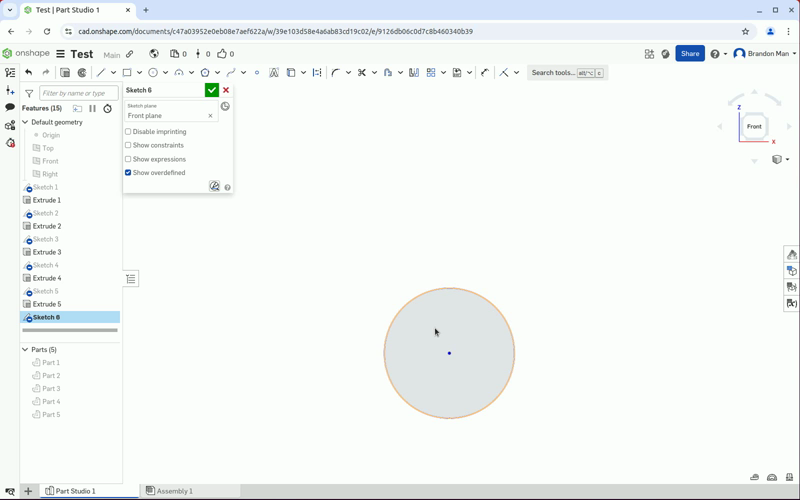
scroll(6)
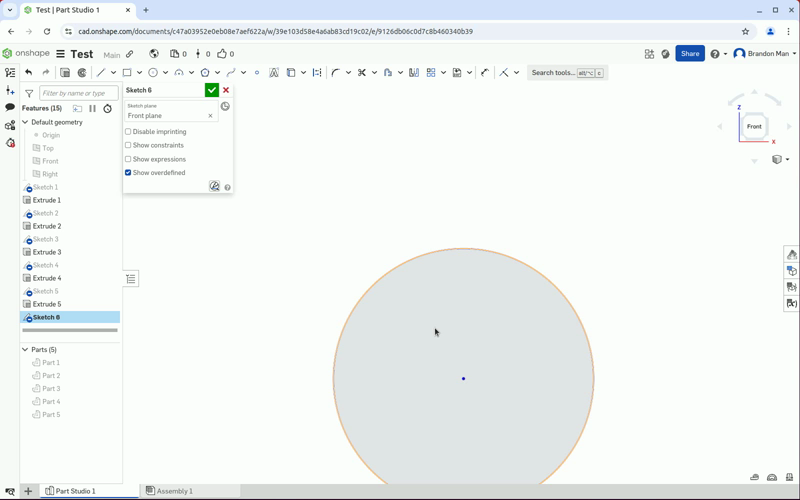
click(435, 327)
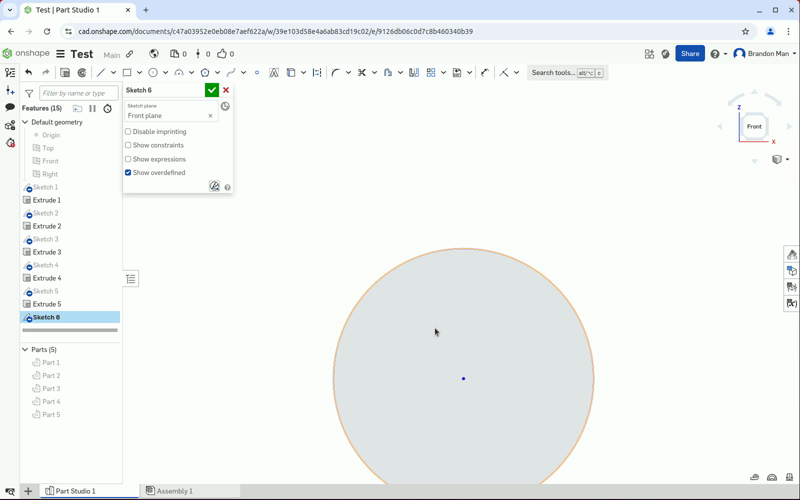
scroll(-6)
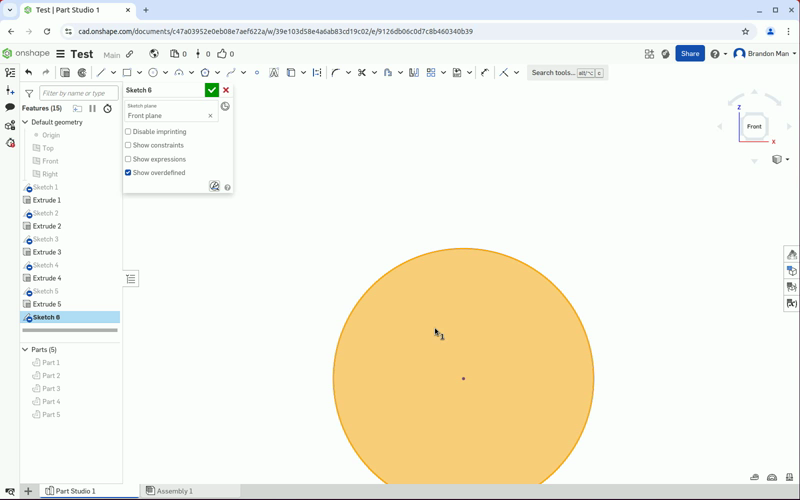
scroll(-6)
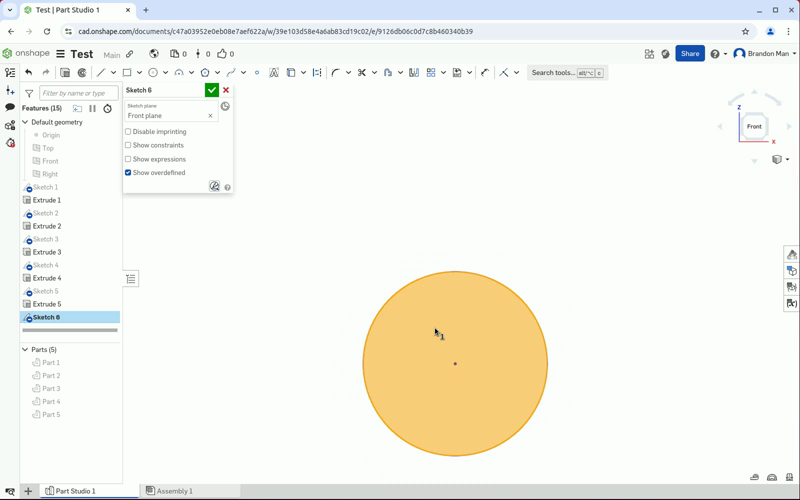
scroll(-6)
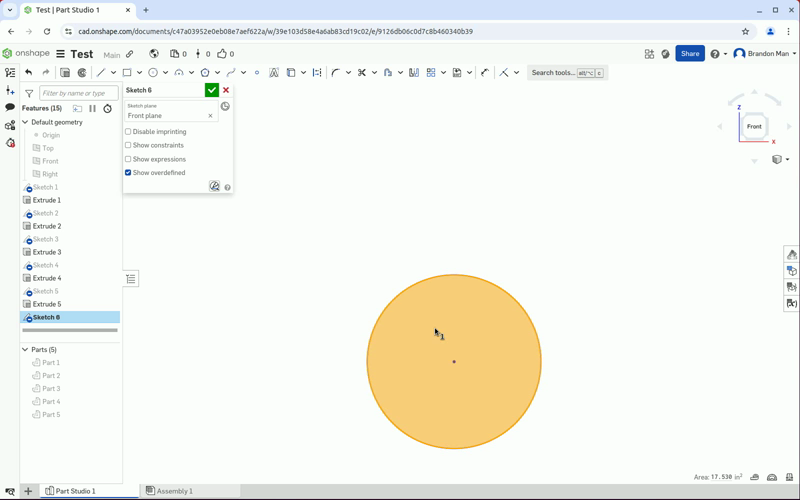
scroll(-6)
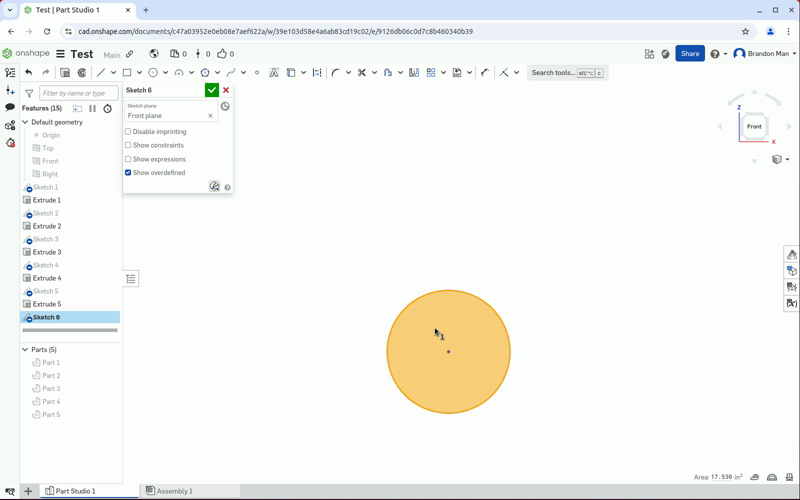
scroll(-6)
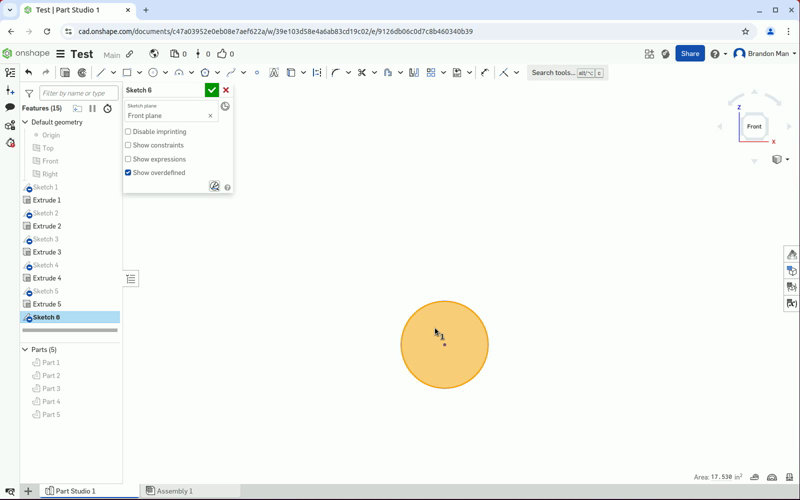
scroll(-6)
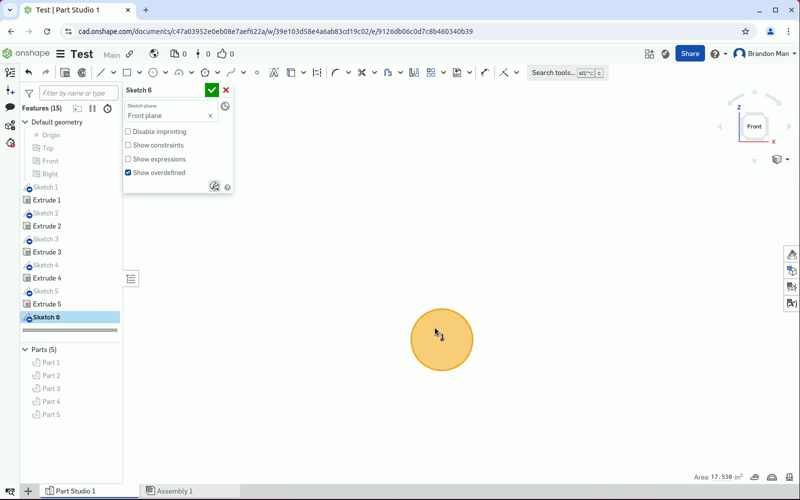
scroll(-6)
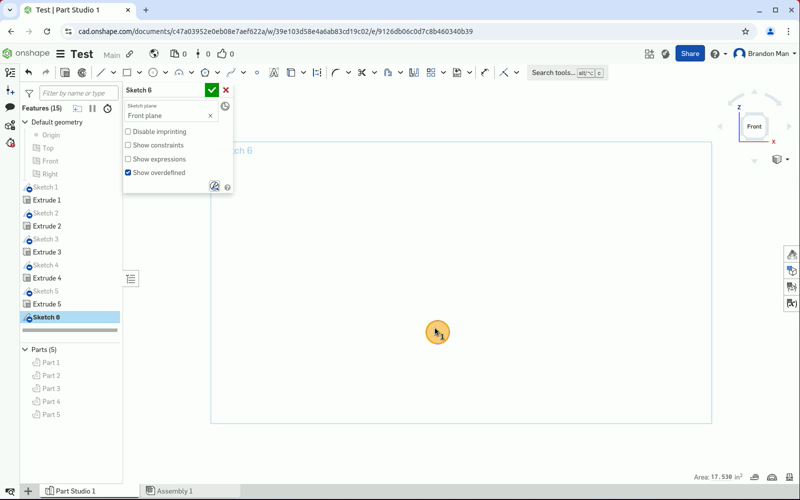
mouse_move(73, 352)
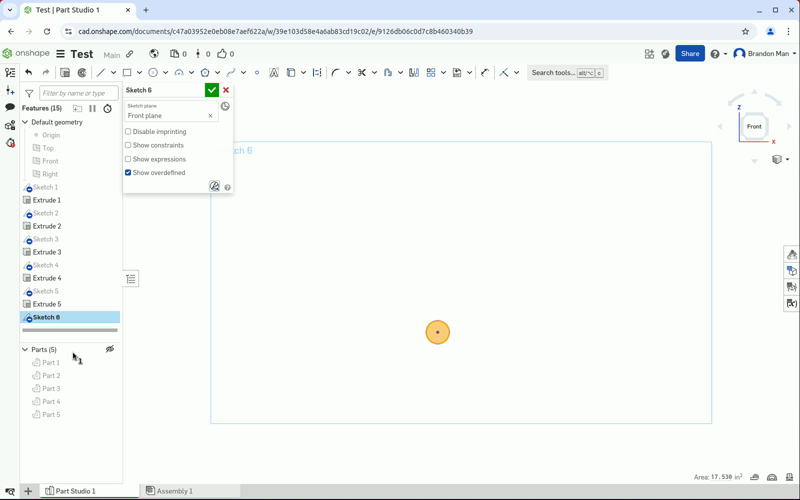
key(shift+y)
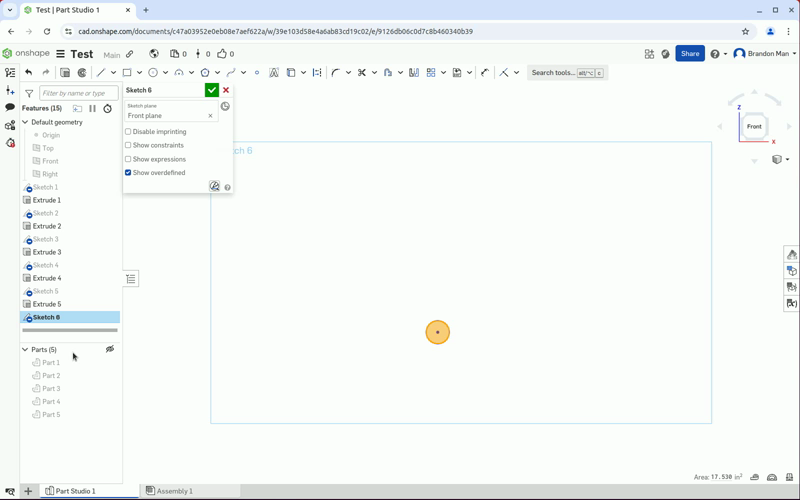
key(shift+e)
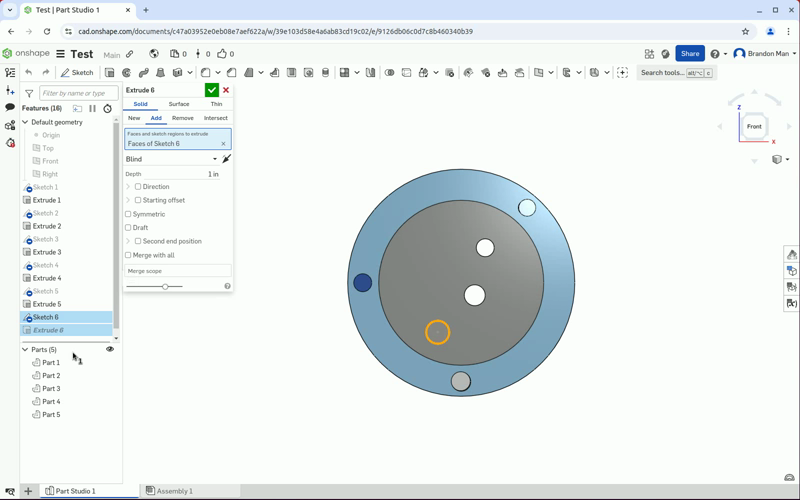
mouse_move(143, 106)
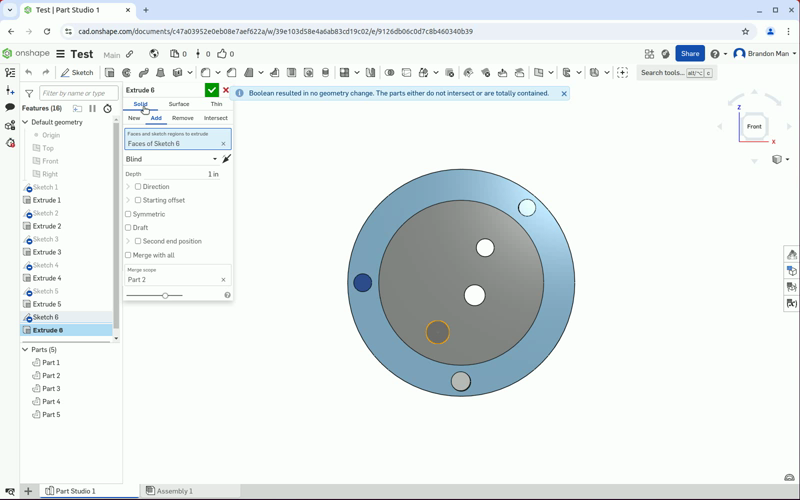
click(143, 106)
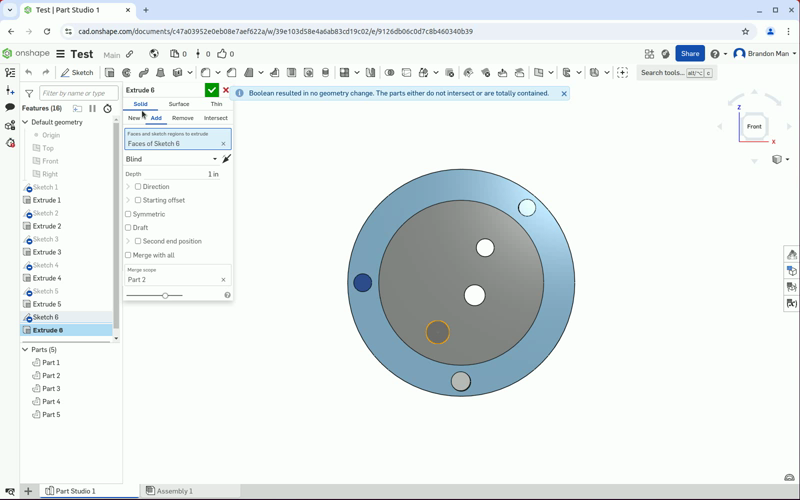
mouse_move(137, 120)
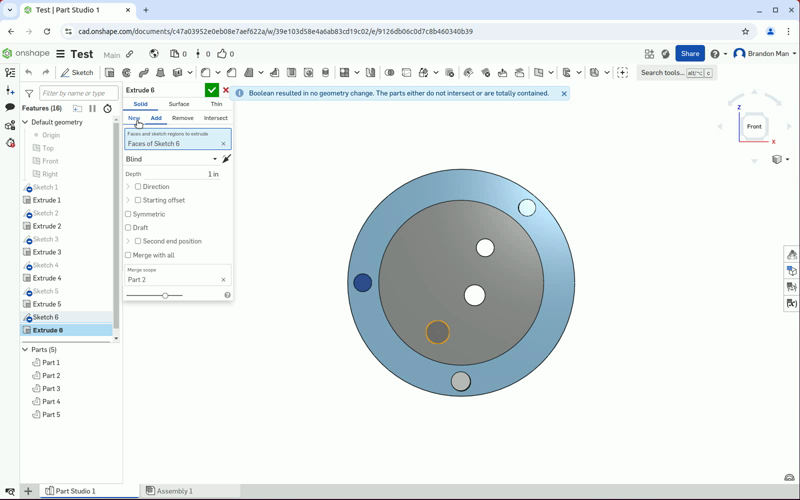
click(137, 120)
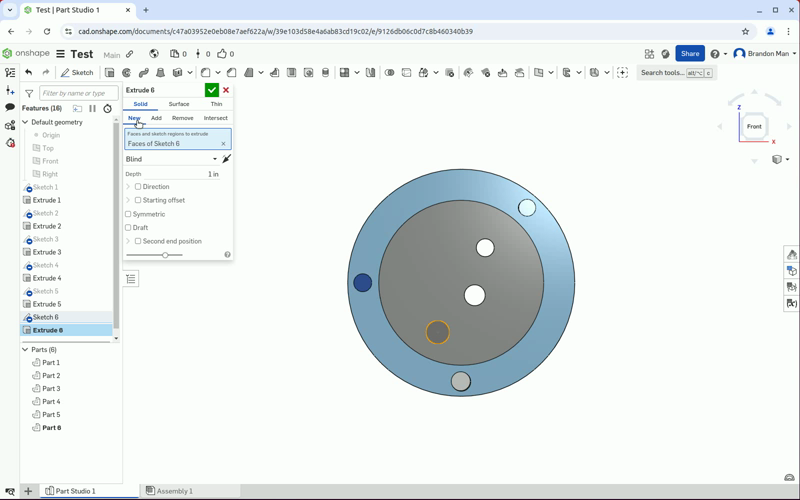
key(tab, 4)
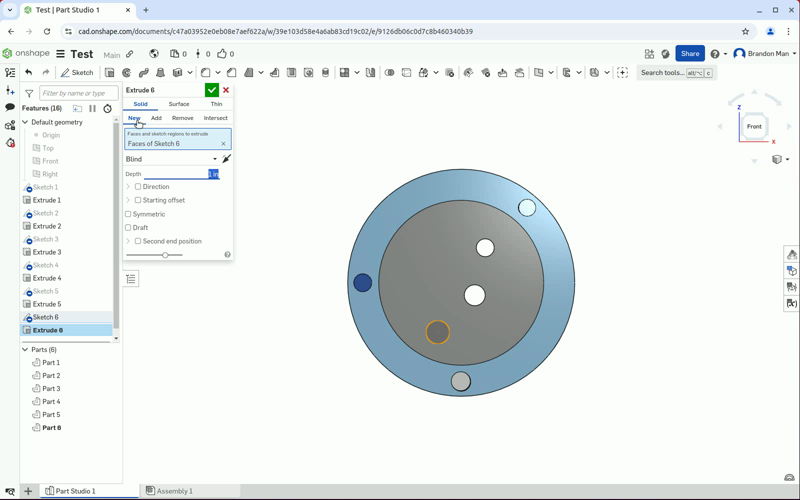
text(-11.313)
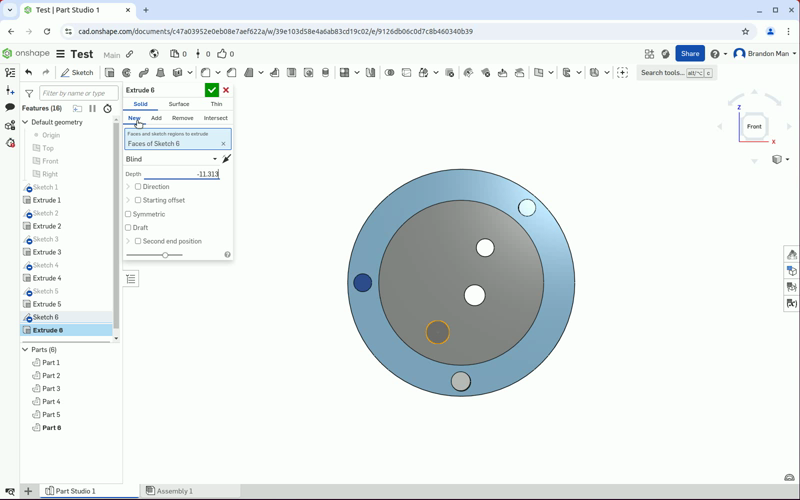
key(enter)
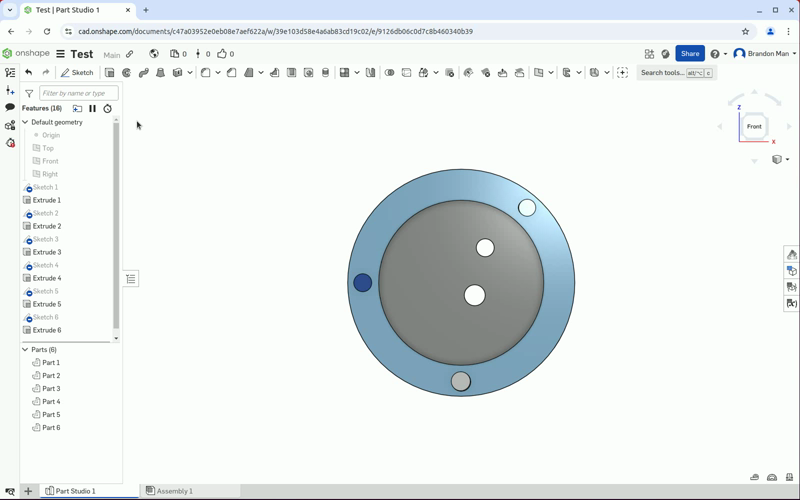
key(shift+h)
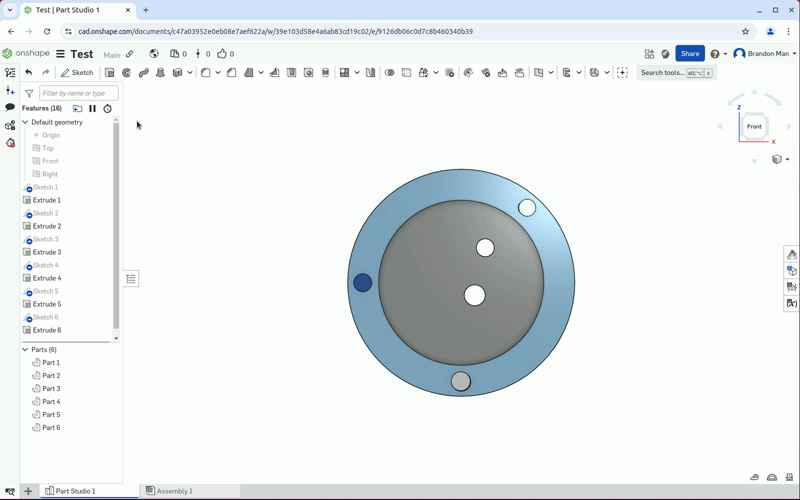
key(shift+h)
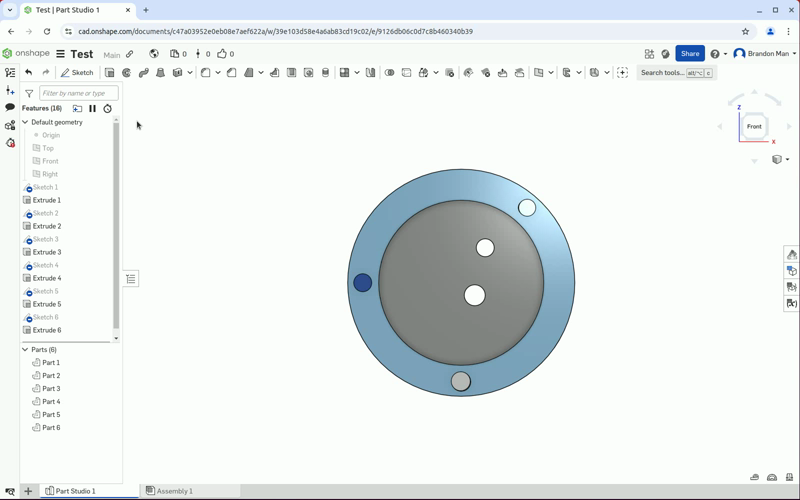
key(shift+7)
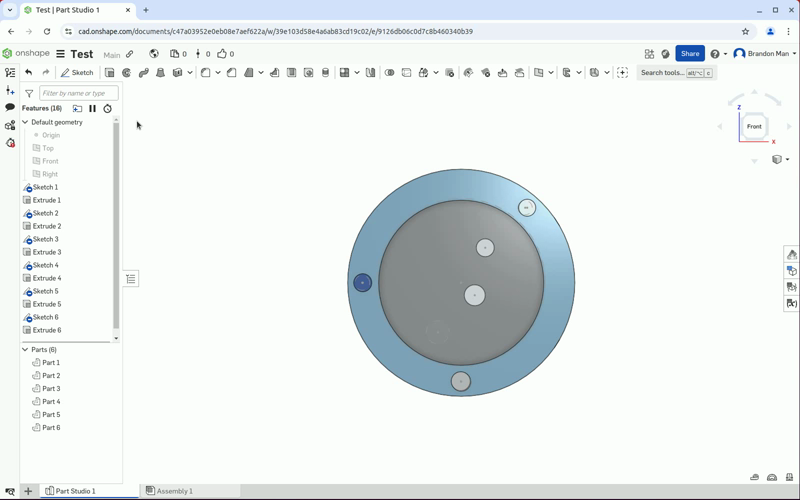
key(left, 2)
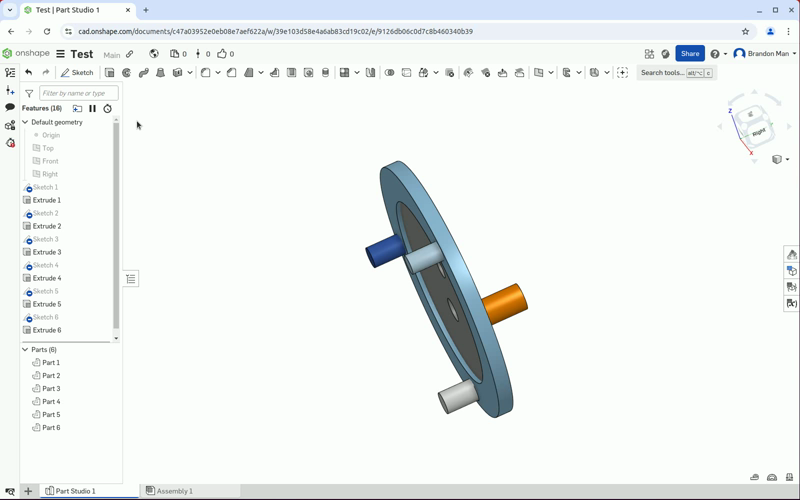
key(down, 2)
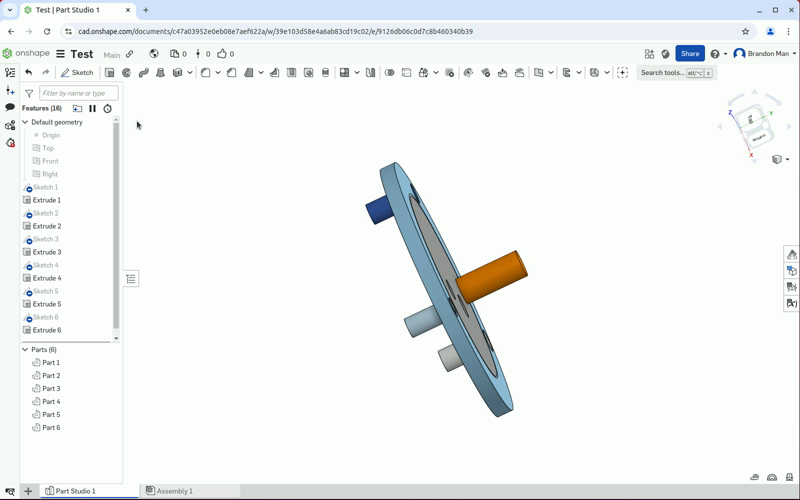
key(up, 2)
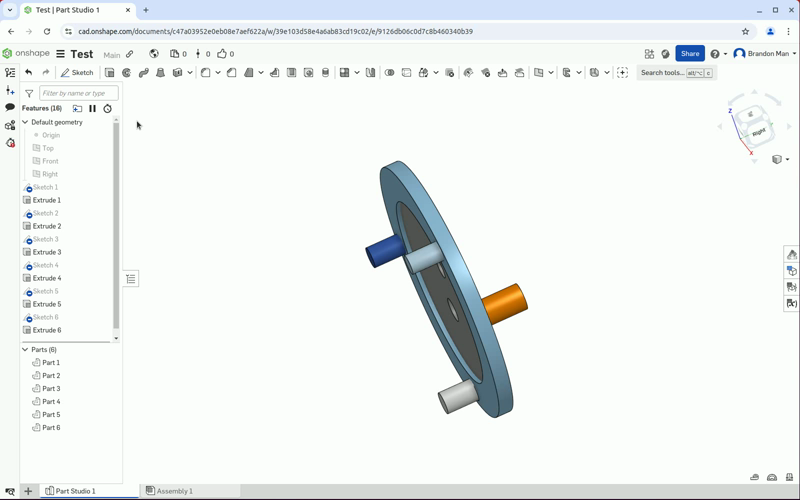
key(right, 2)
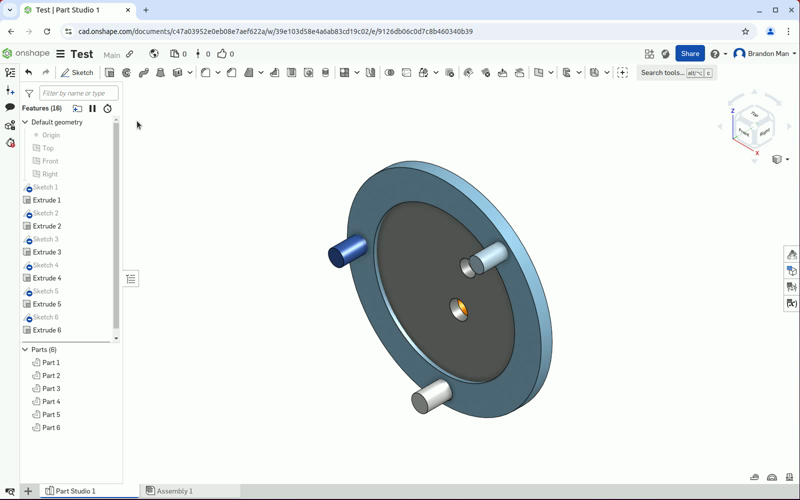
mouse_move(69, 189)
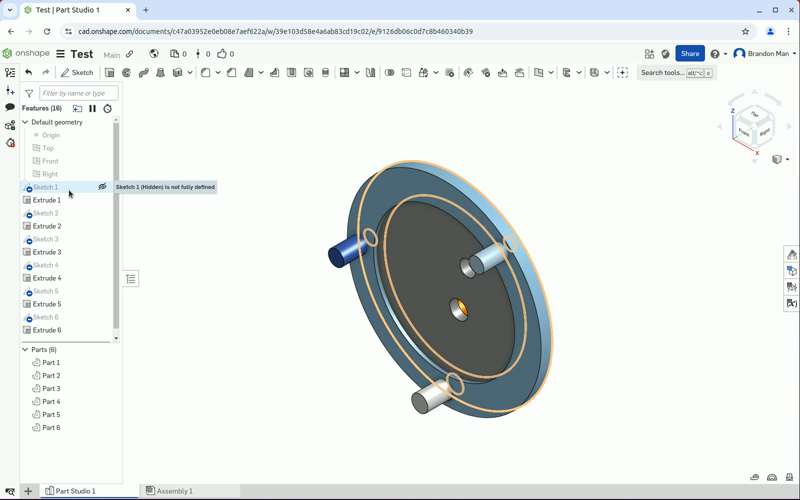
click(69, 189)